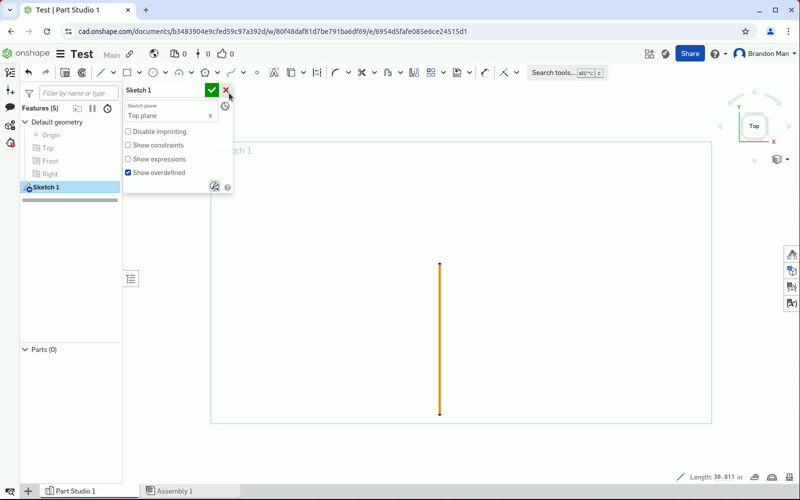
key(shift+h)
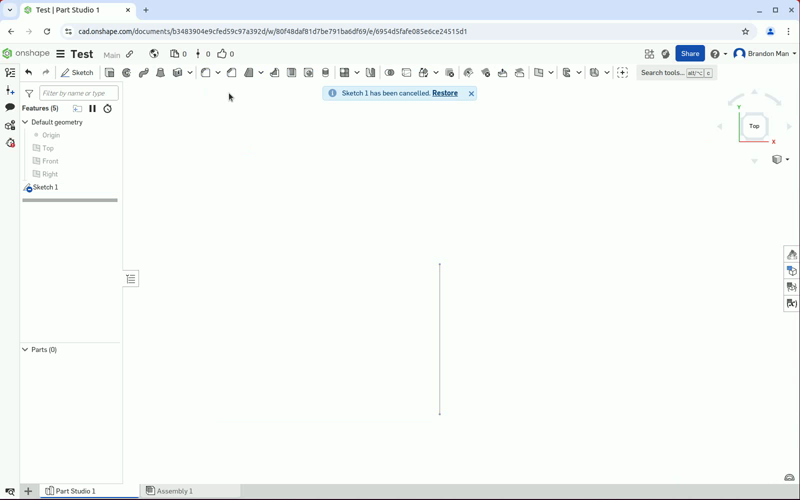
key(shift+s)
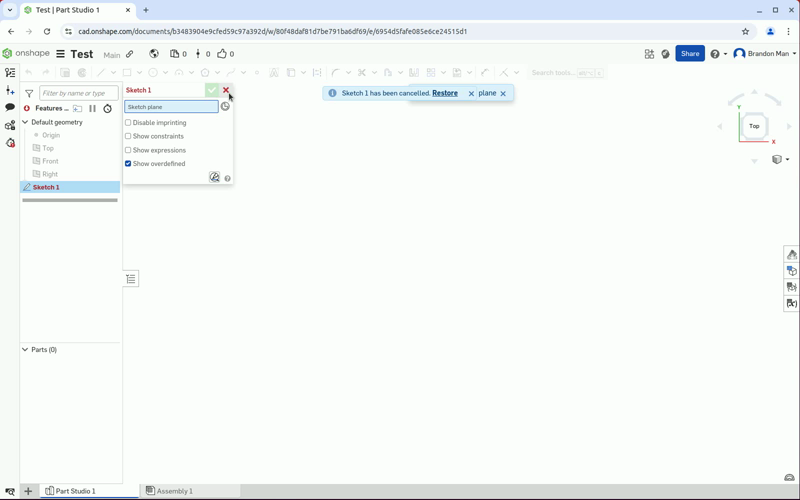
mouse_move(73, 150)
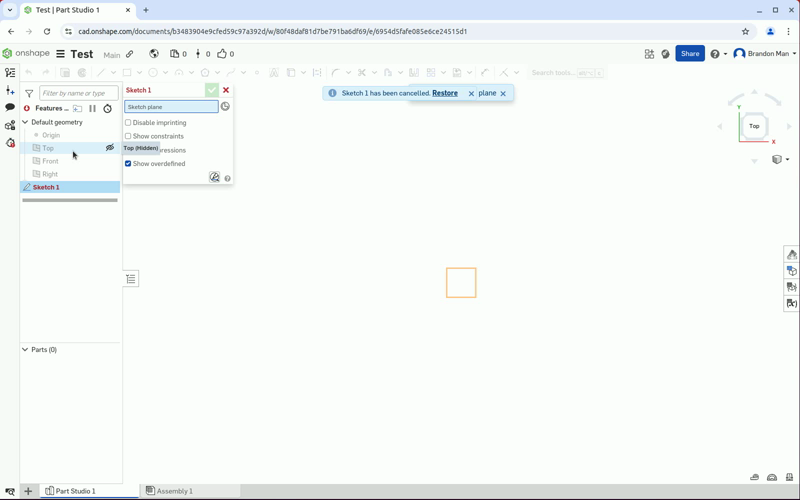
click(73, 150)
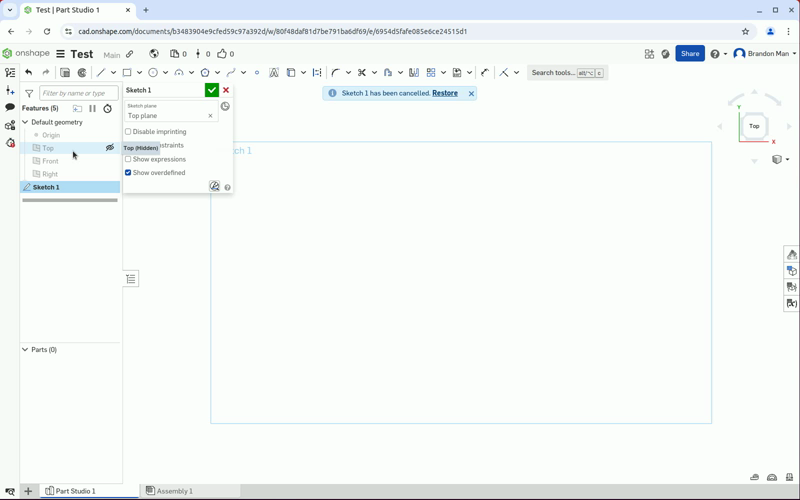
mouse_move(73, 352)
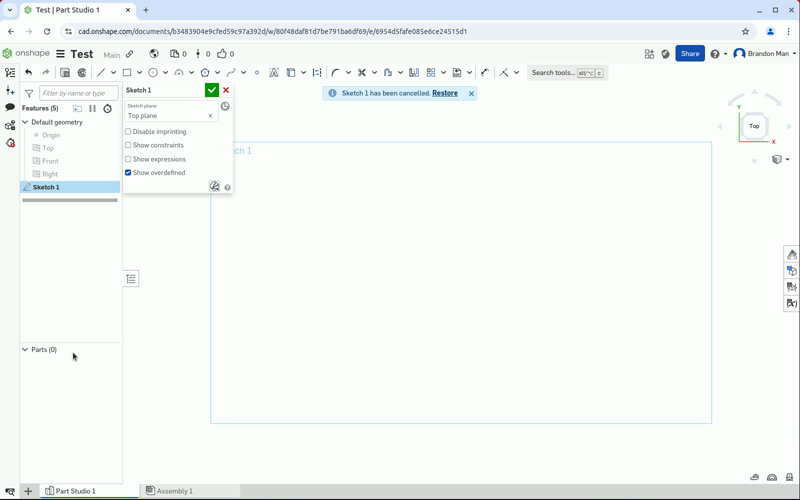
key(y)
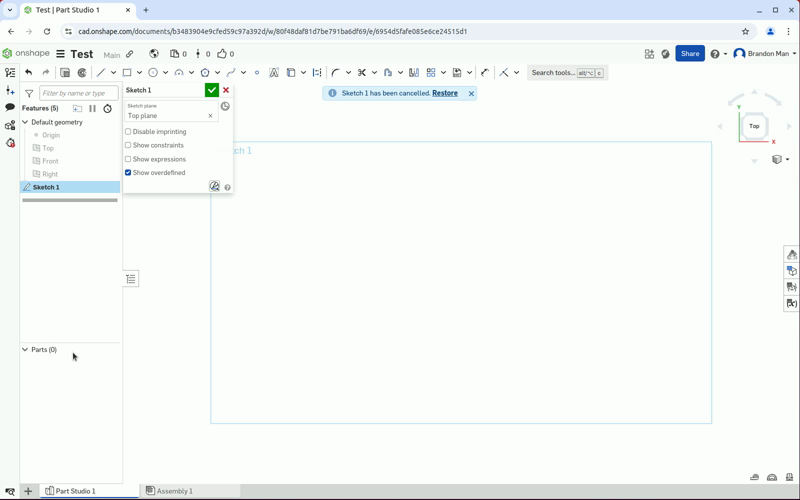
key(l)
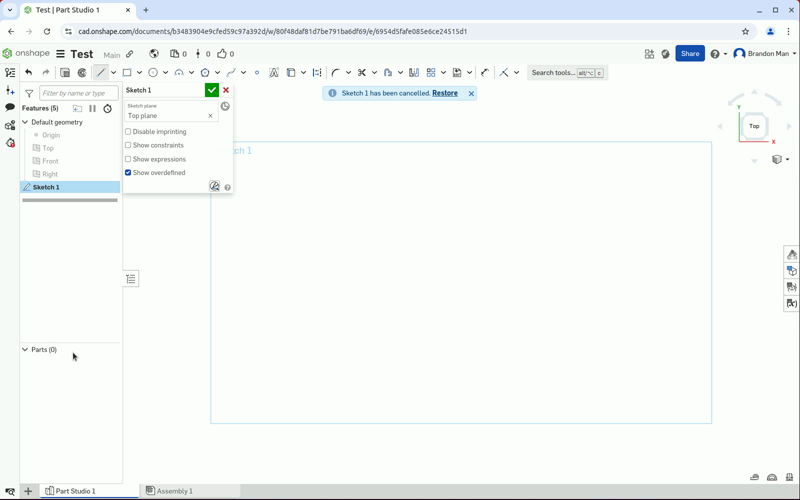
key_down(shift)
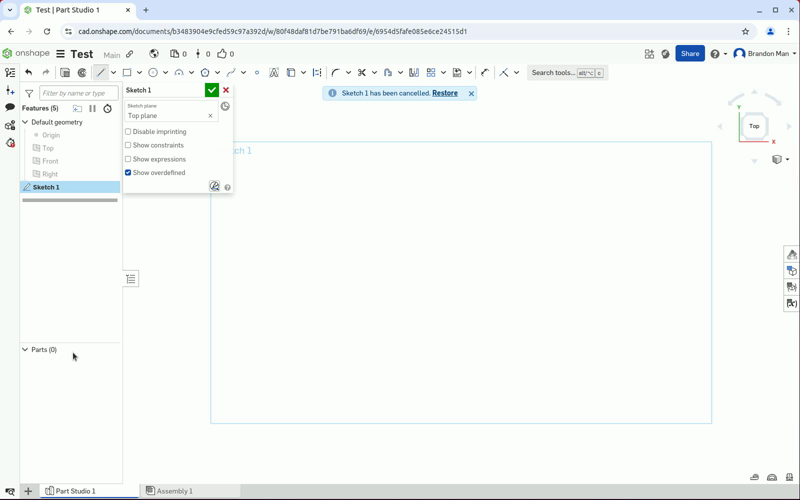
mouse_move(460, 311)
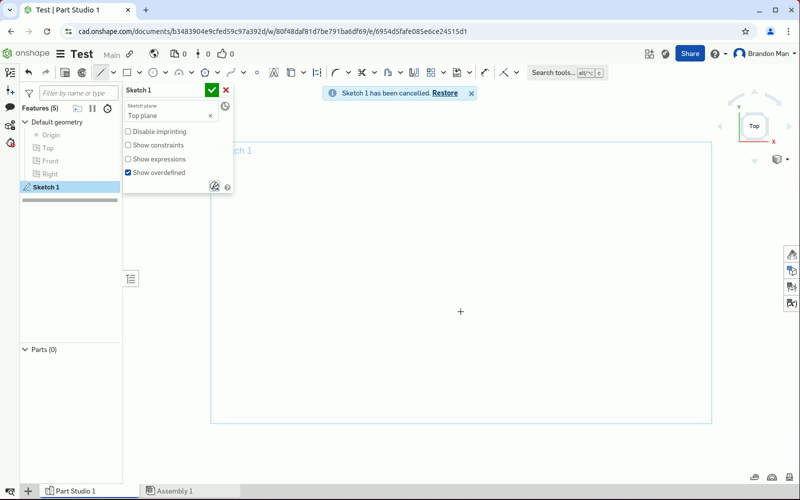
click(460, 311)
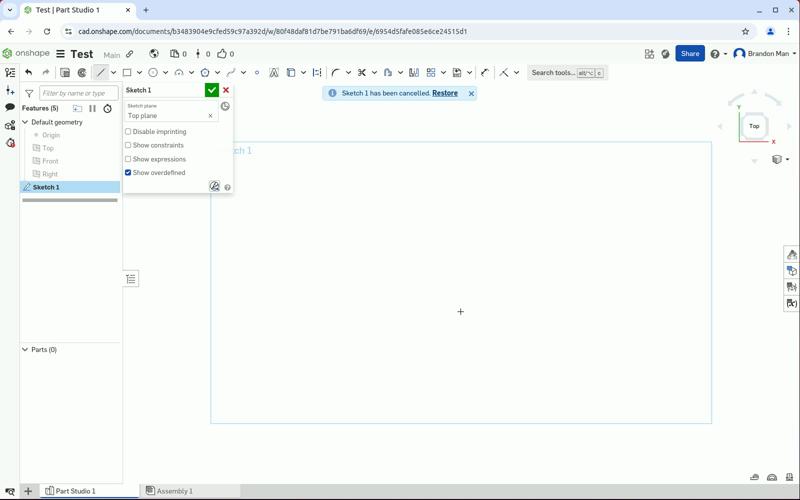
key_up(shift)
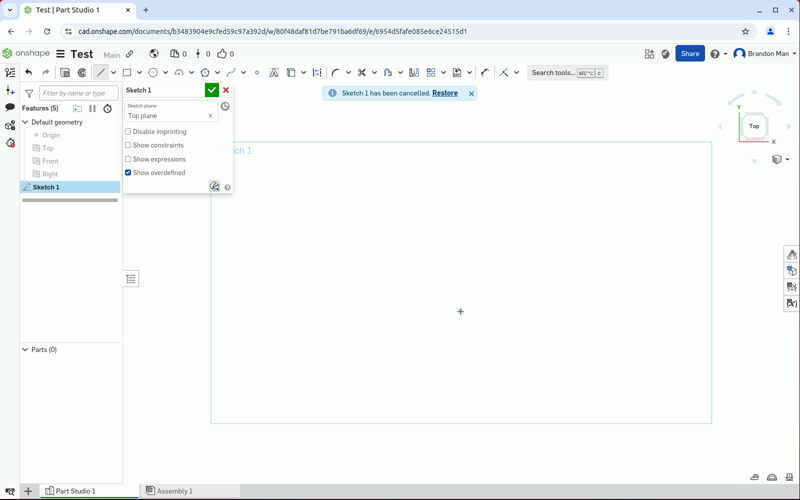
key_down(shift)
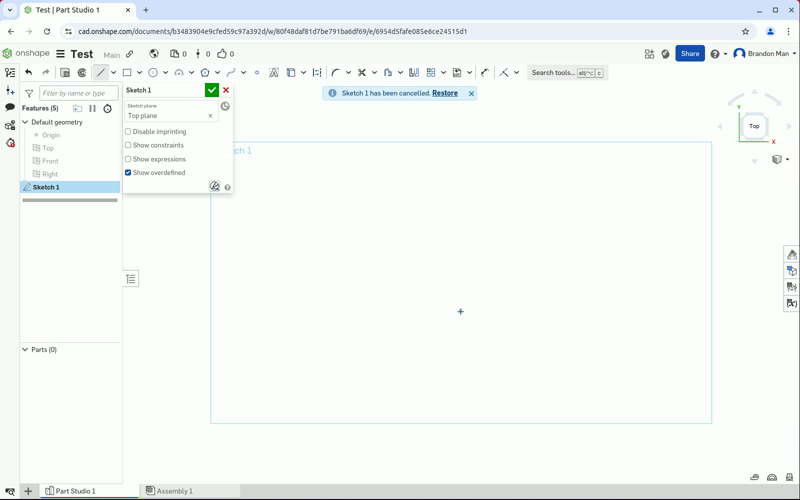
mouse_move(490, 311)
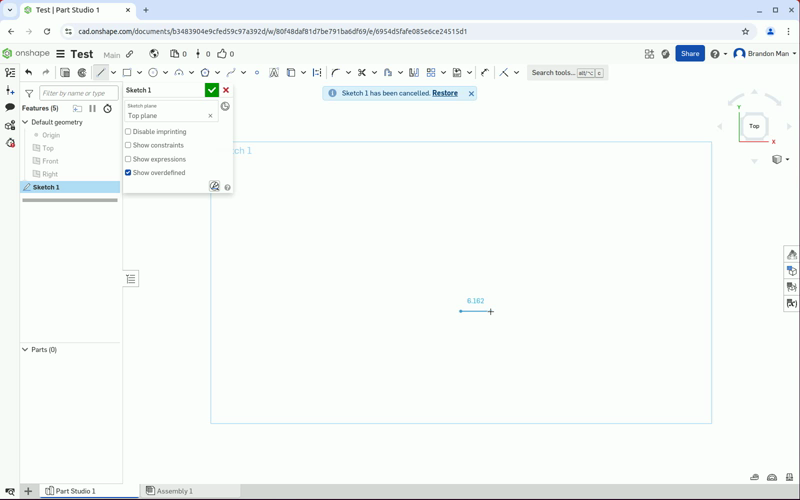
mouse_move(495, 311)
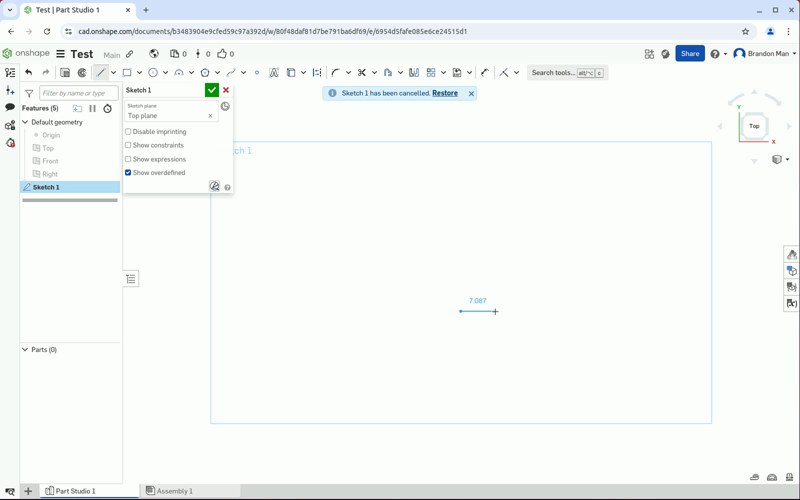
click(495, 311)
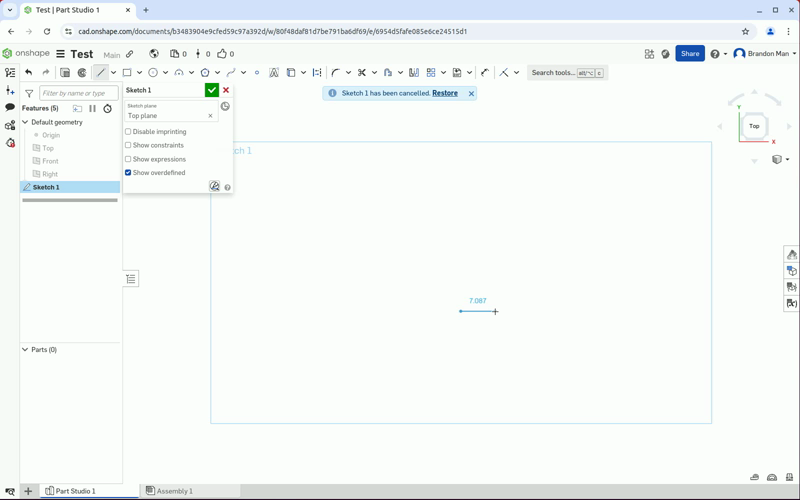
key_up(shift)
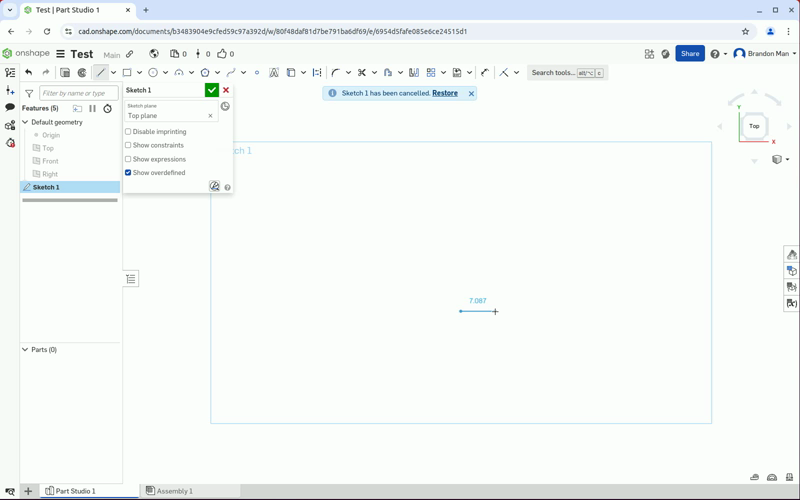
key_down(shift)
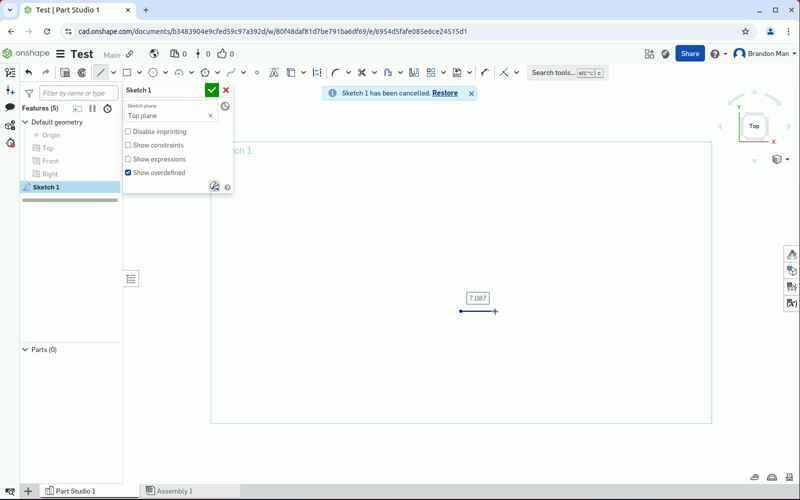
mouse_move(525, 311)
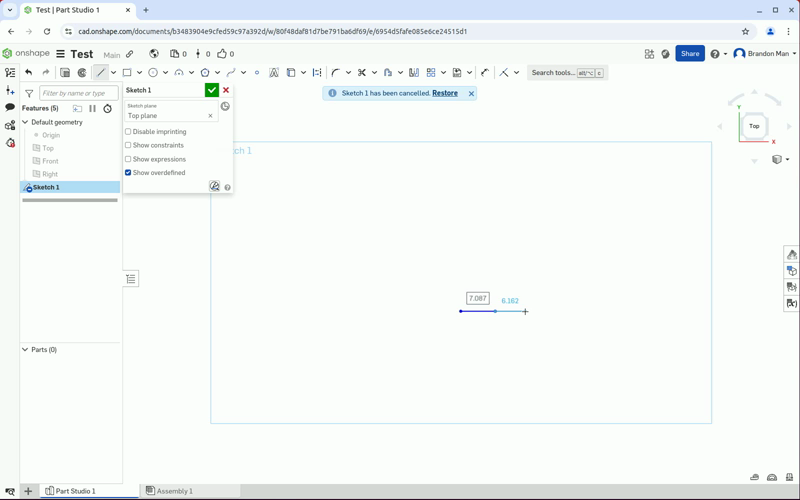
mouse_move(495, 254)
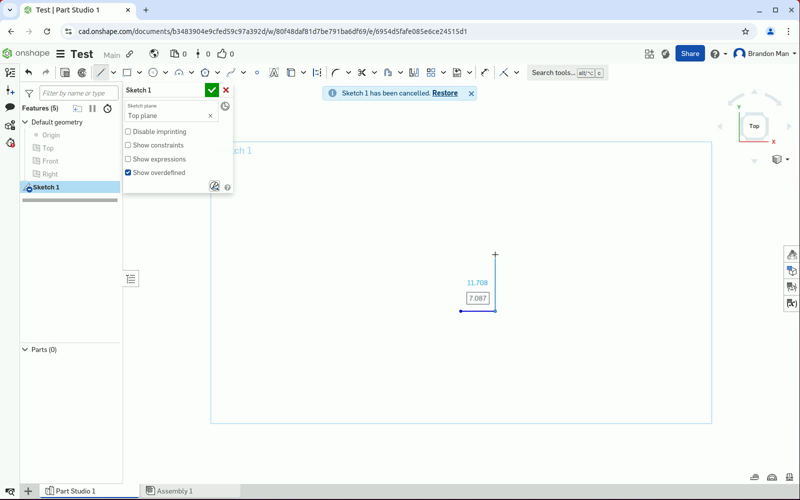
click(495, 254)
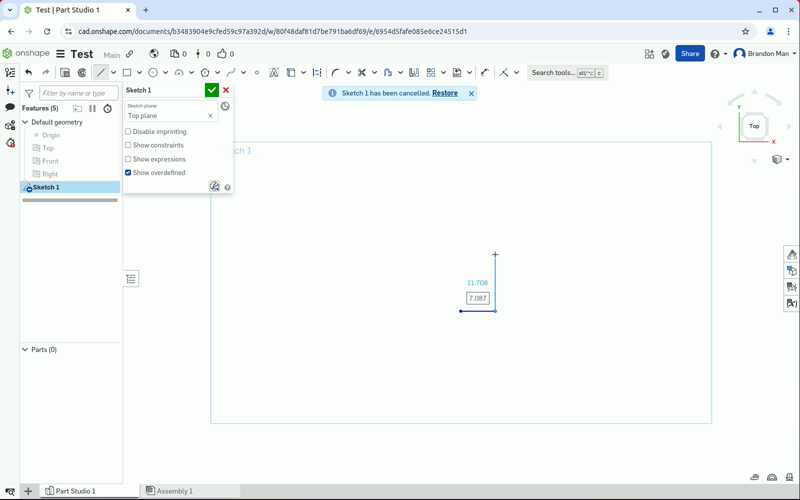
key_up(shift)
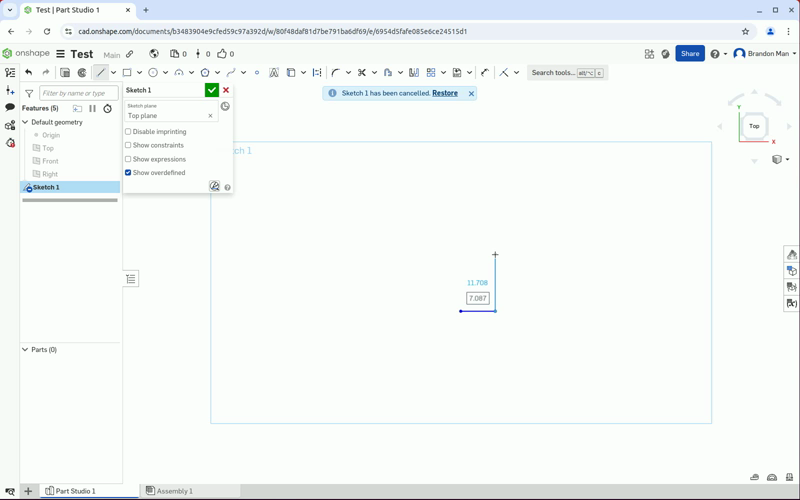
key_down(shift)
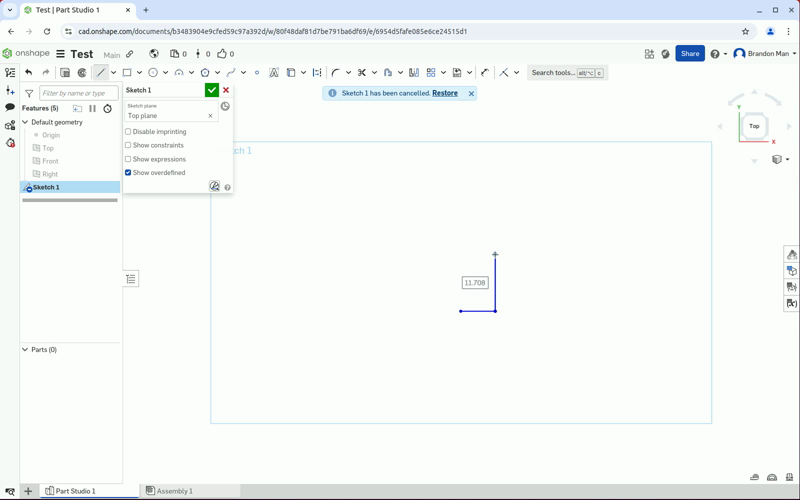
mouse_move(525, 254)
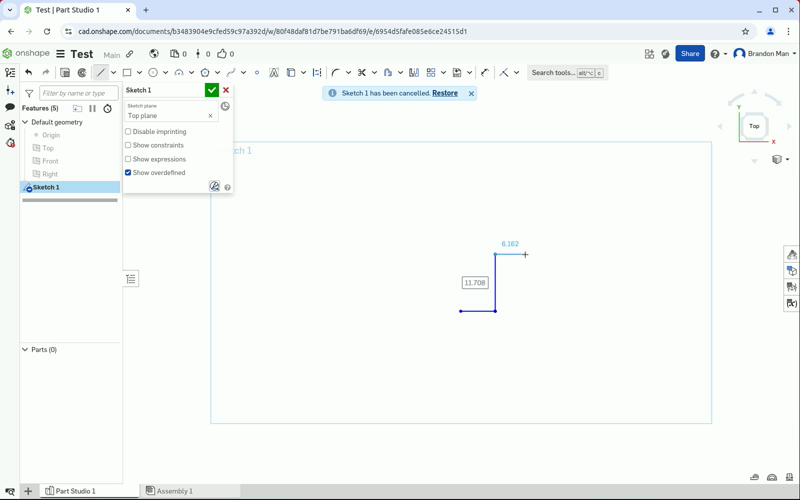
mouse_move(460, 254)
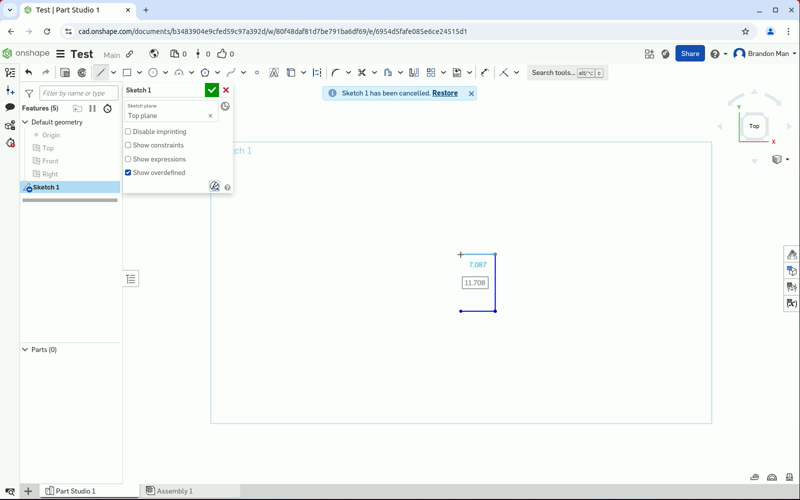
click(460, 254)
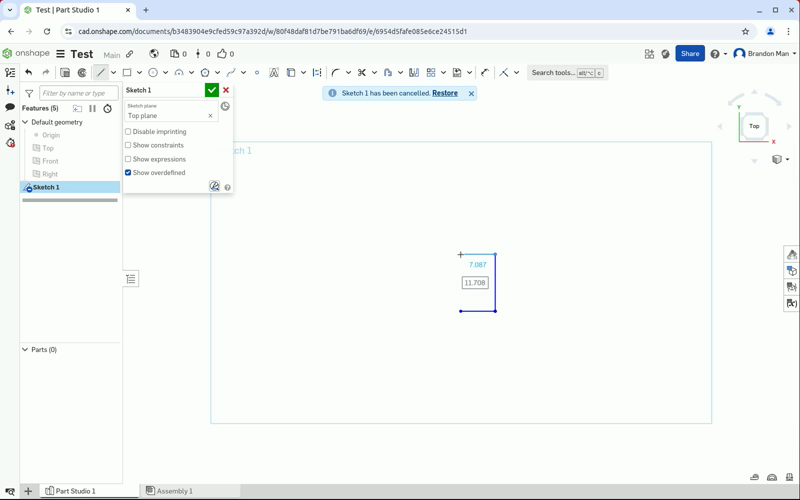
key_up(shift)
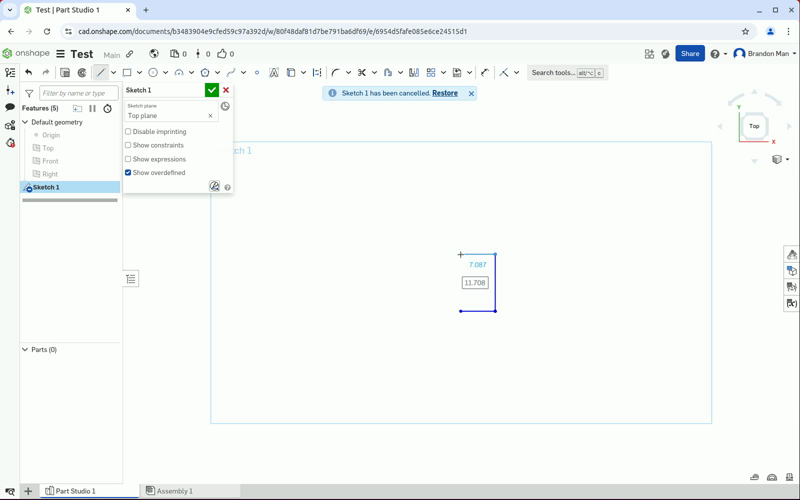
key(esc)
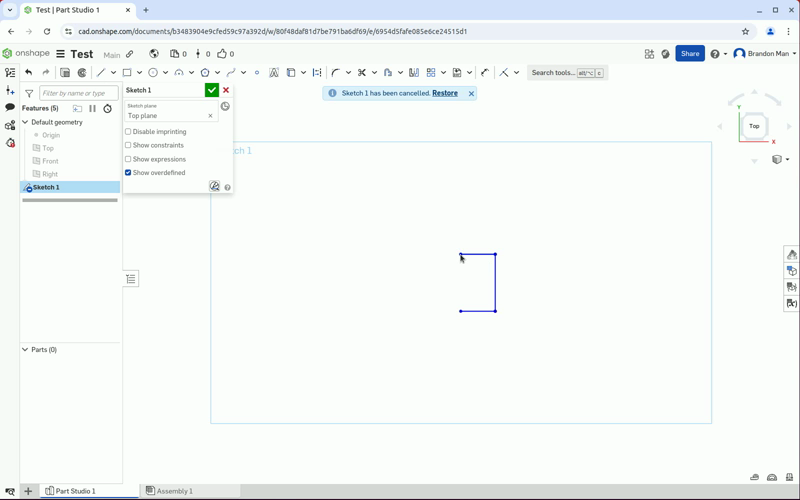
key(a)
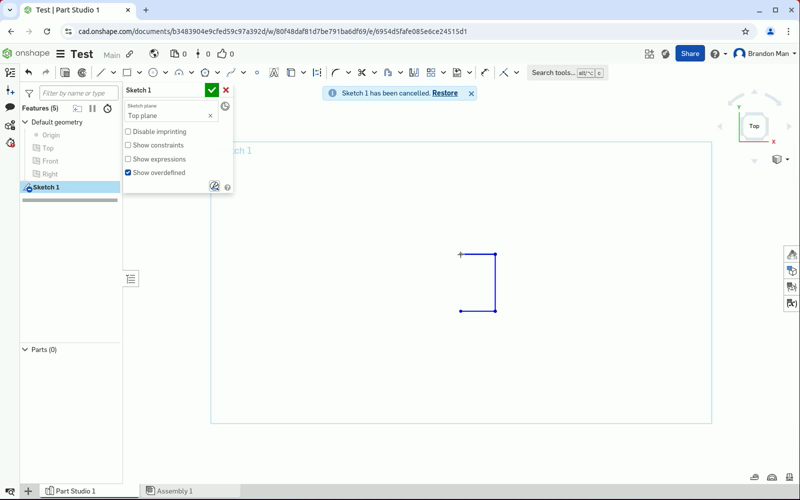
mouse_move(460, 254)
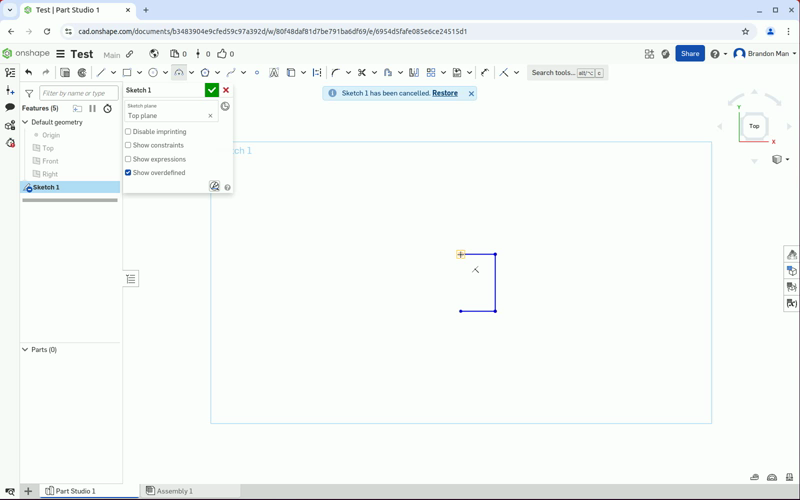
click(460, 254)
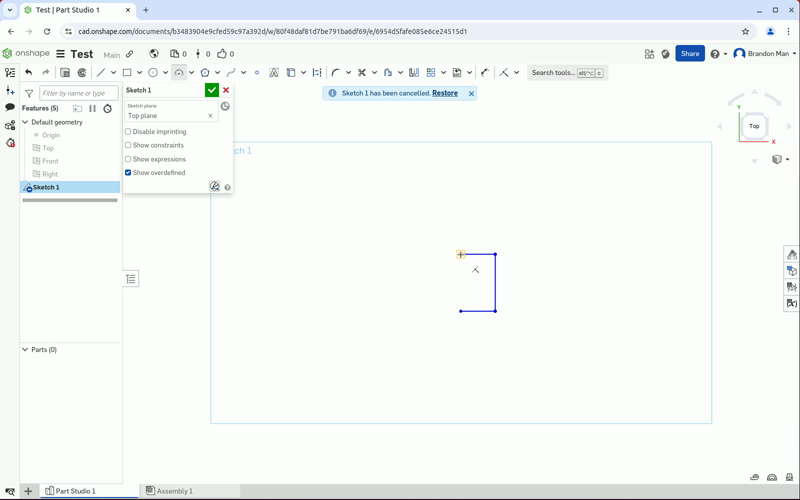
mouse_move(460, 311)
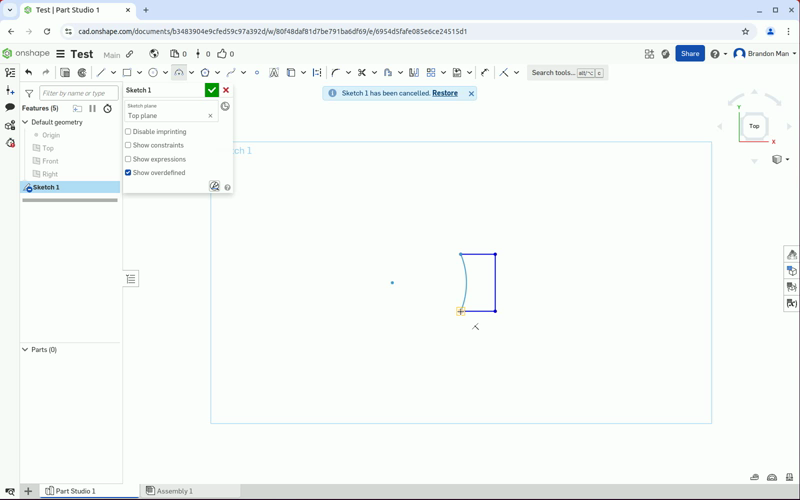
click(460, 311)
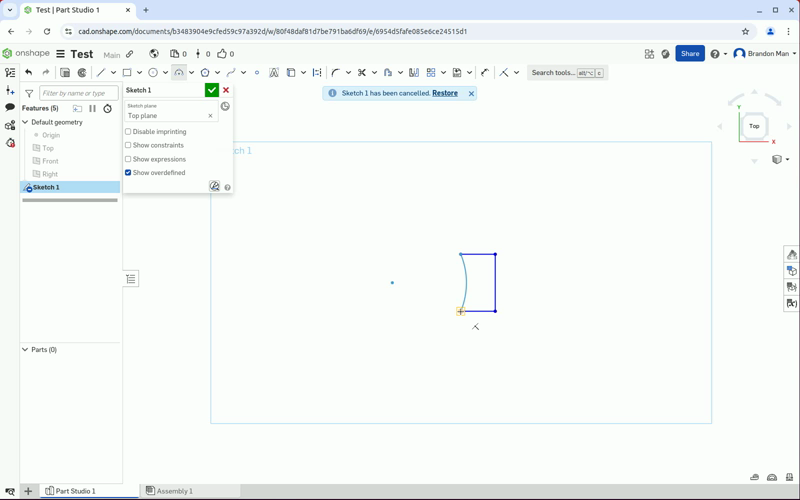
key_down(shift)
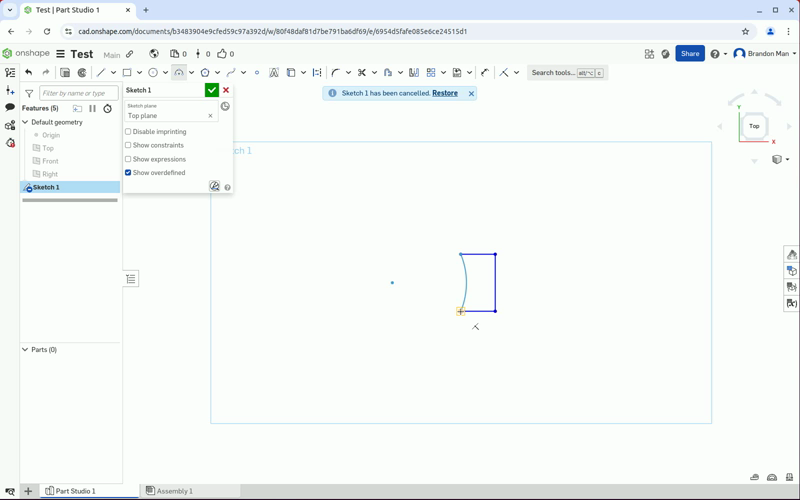
mouse_move(432, 282)
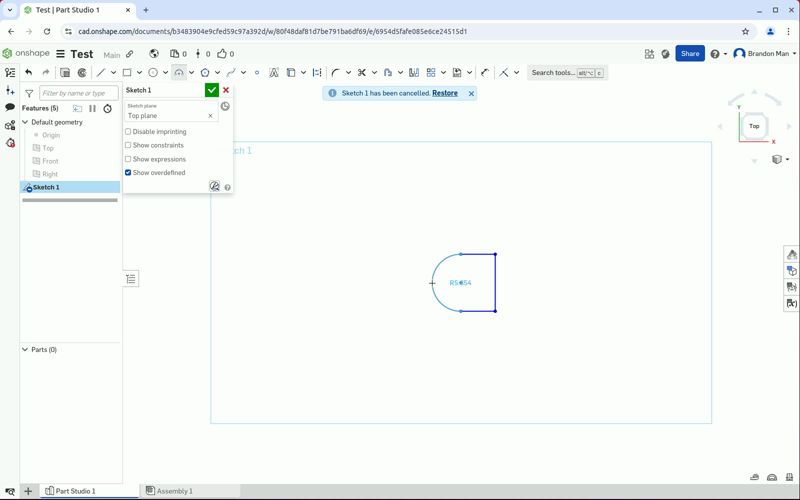
click(432, 282)
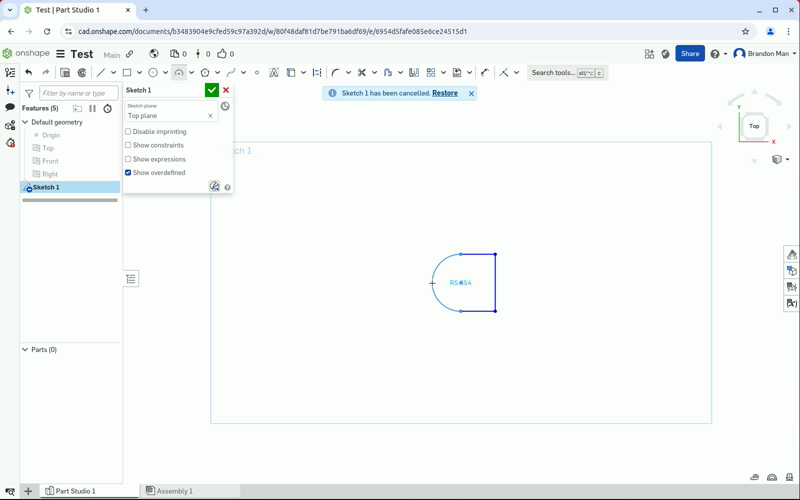
key_up(shift)
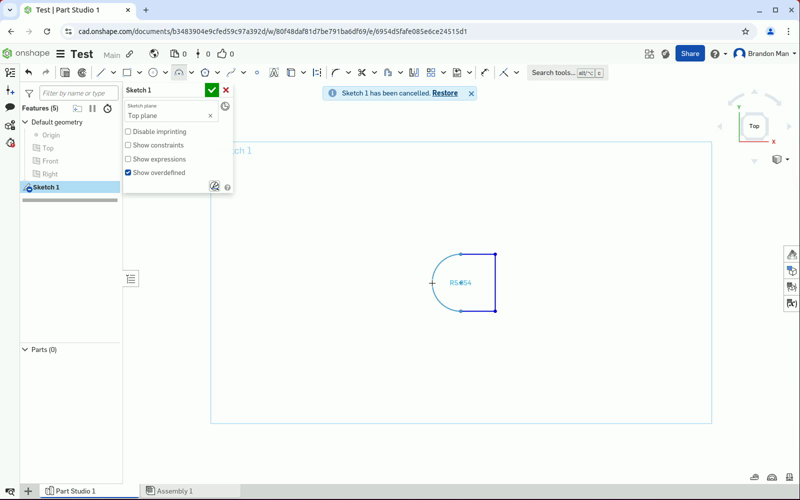
key(esc)
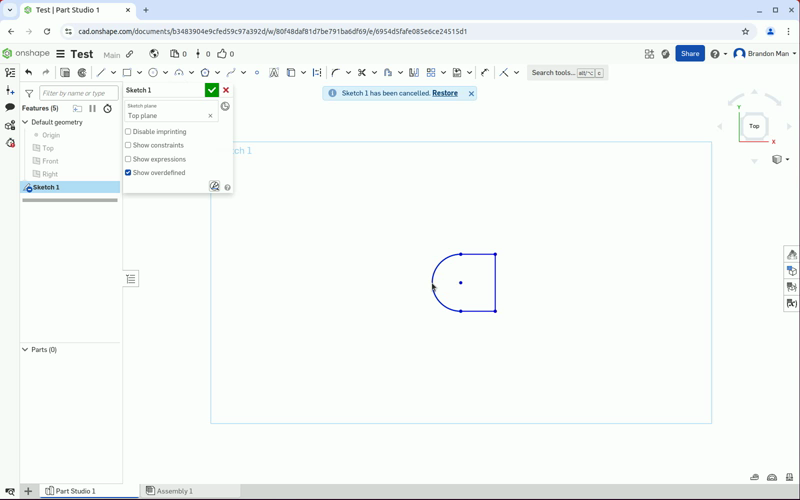
key(c)
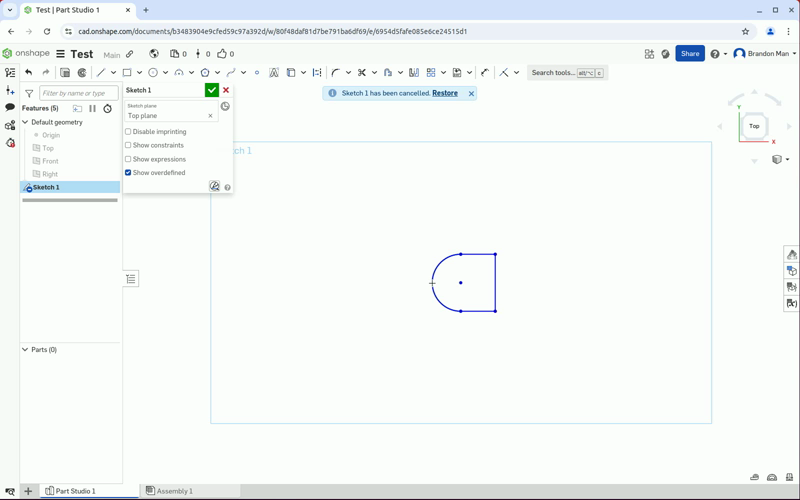
key_down(shift)
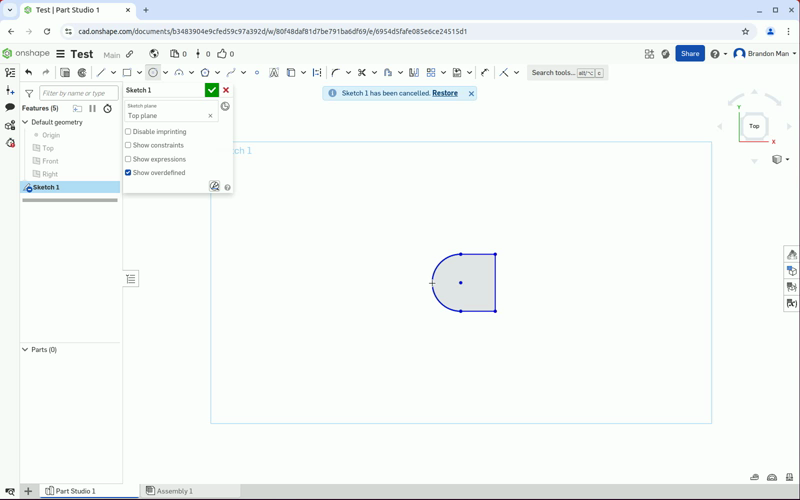
mouse_move(460, 282)
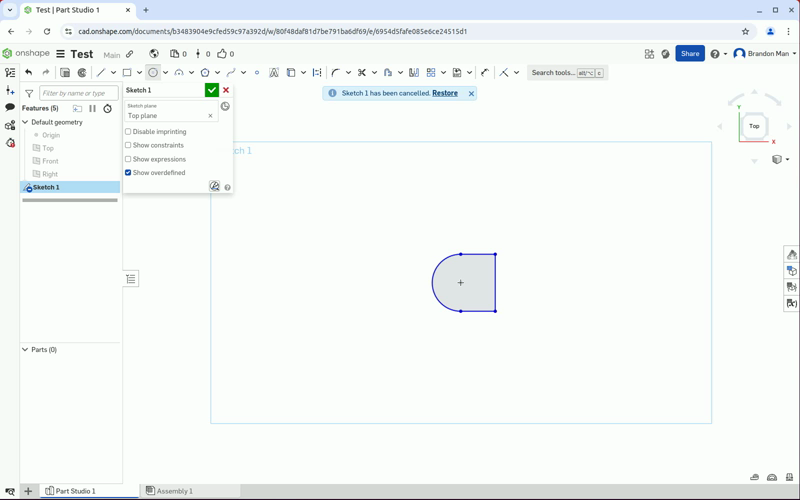
click(460, 282)
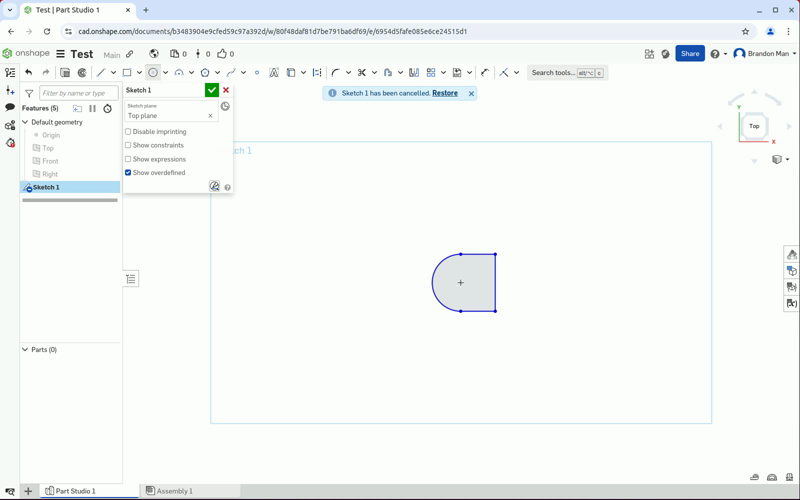
key_up(shift)
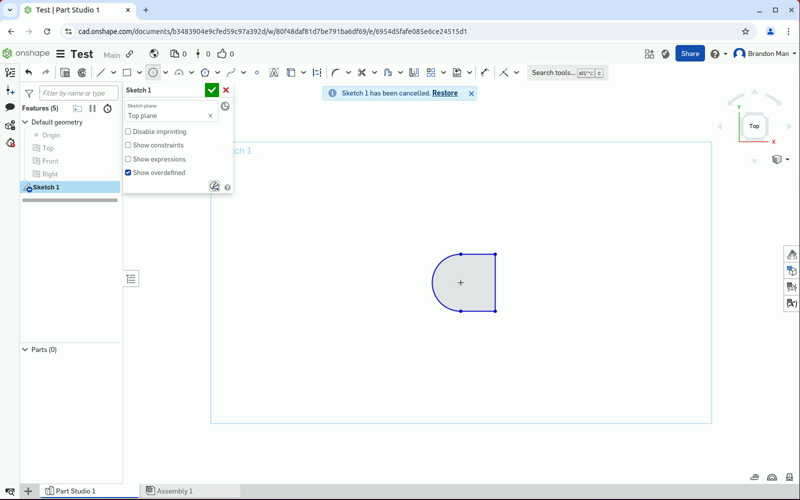
mouse_move(475, 282)
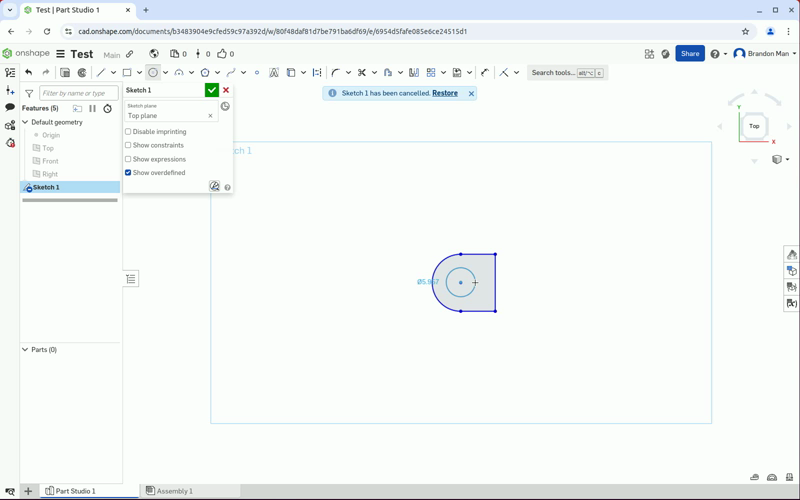
click(475, 282)
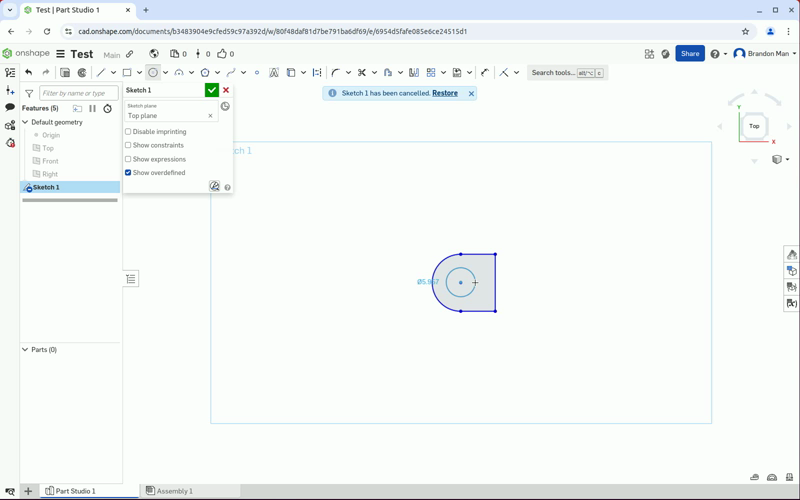
key(esc)
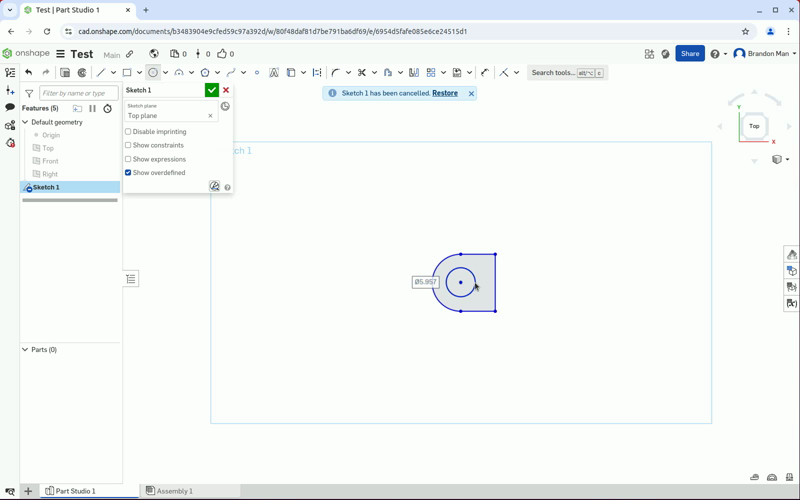
mouse_move(488, 269)
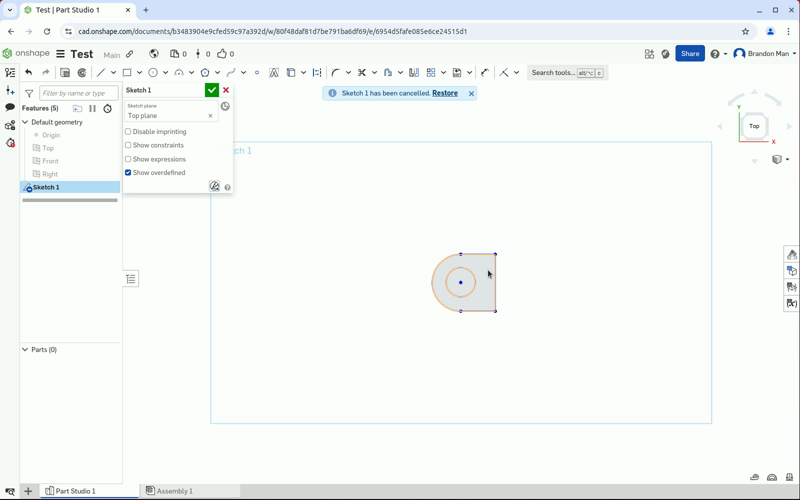
click(488, 269)
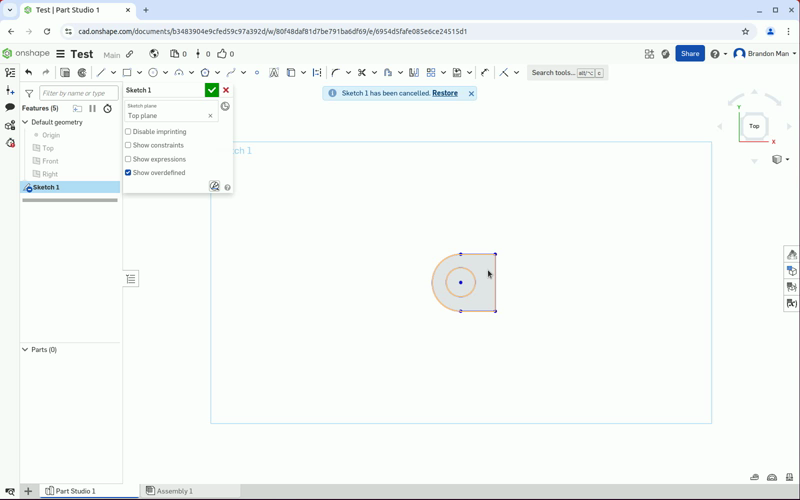
mouse_move(73, 352)
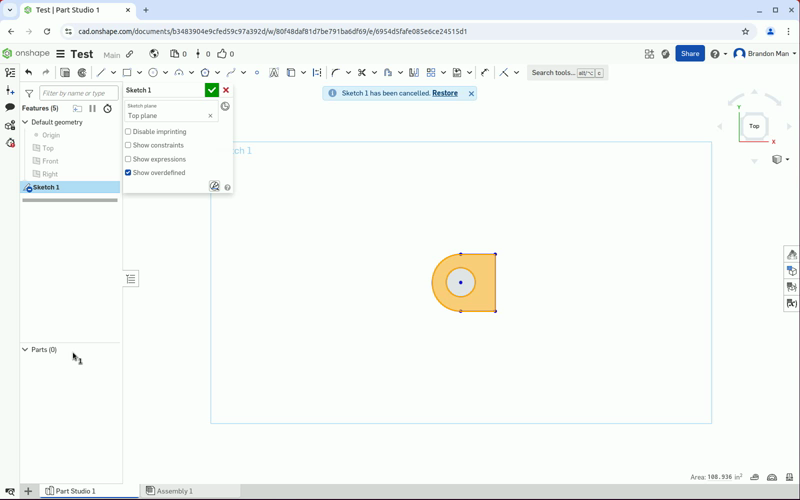
key(shift+y)
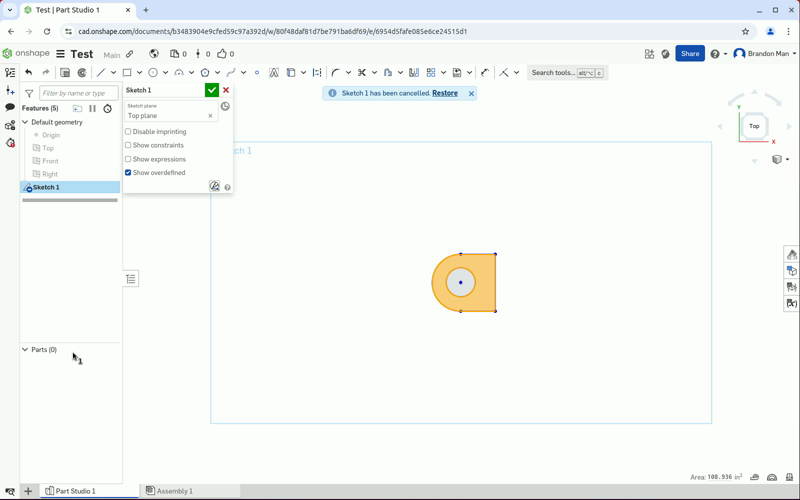
key(shift+e)
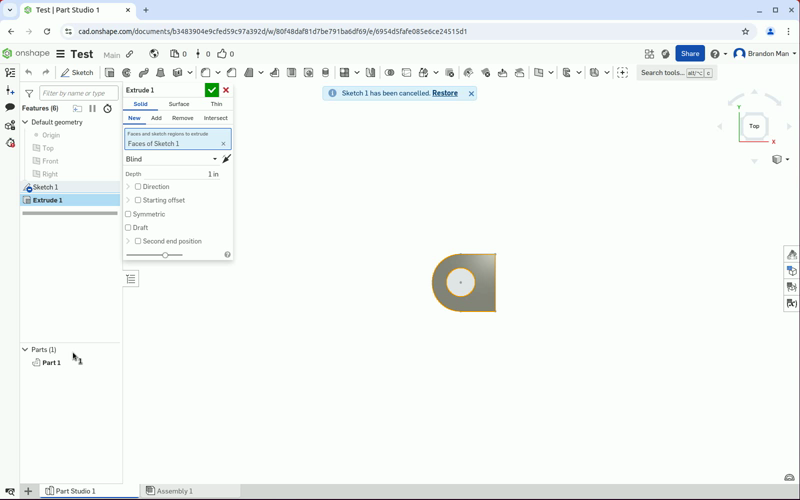
mouse_move(143, 106)
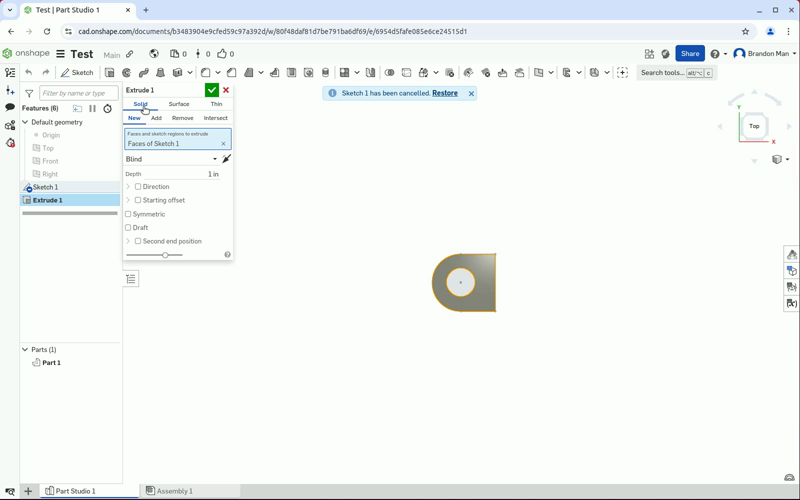
click(143, 106)
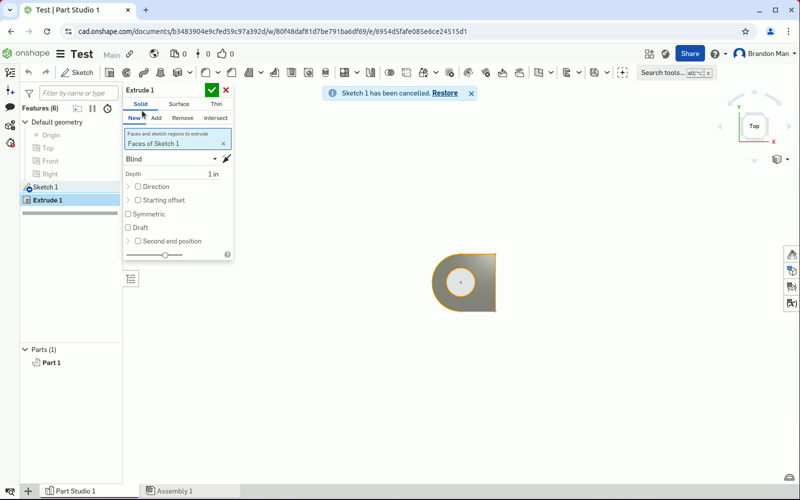
mouse_move(137, 120)
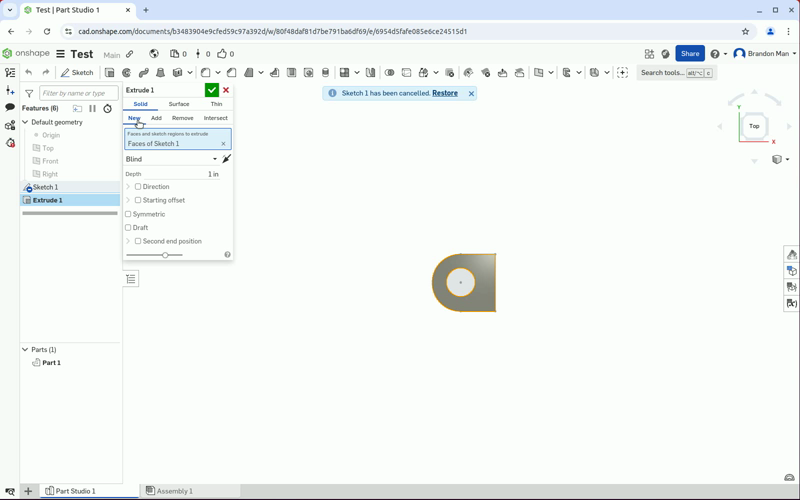
click(137, 120)
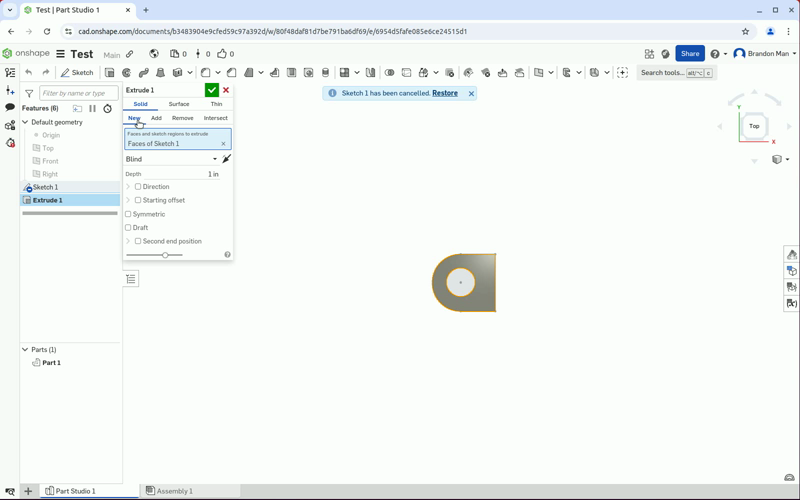
key(tab, 4)
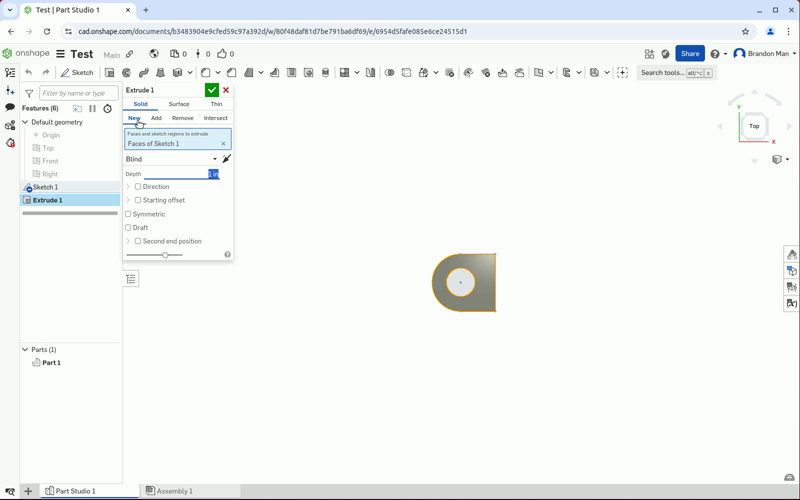
text(11.554)
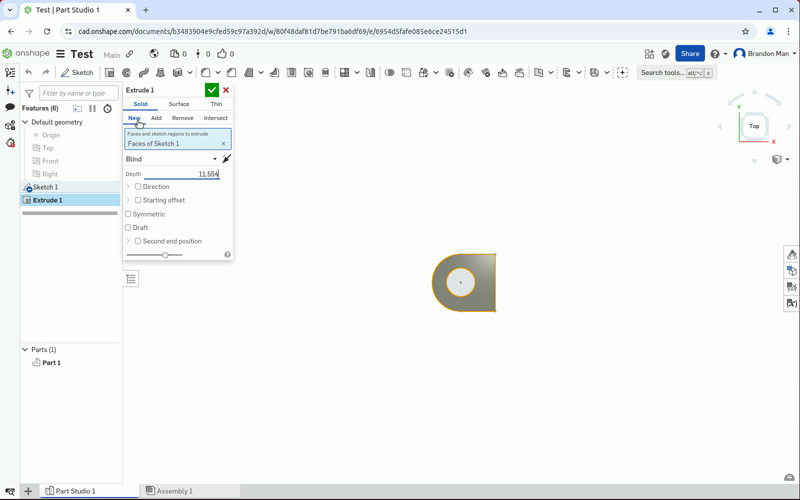
key(enter)
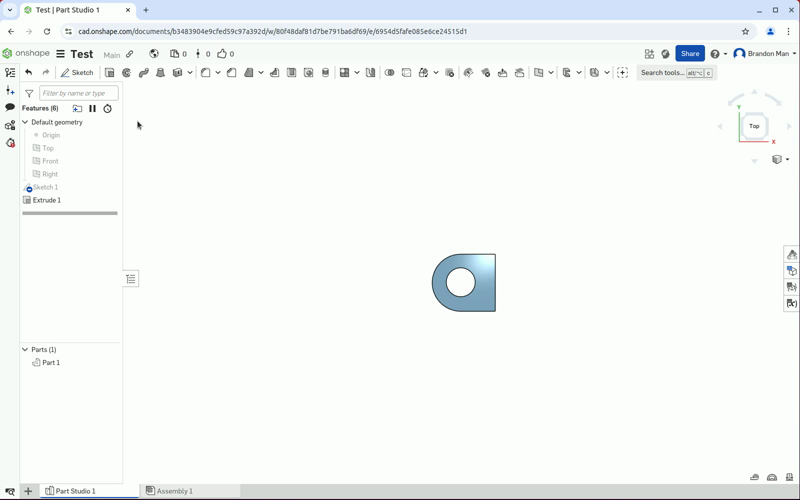
key(shift+h)
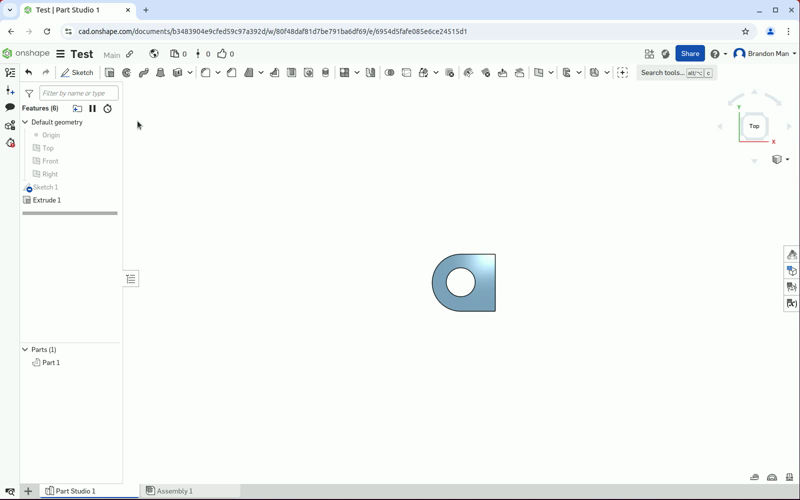
key(shift+h)
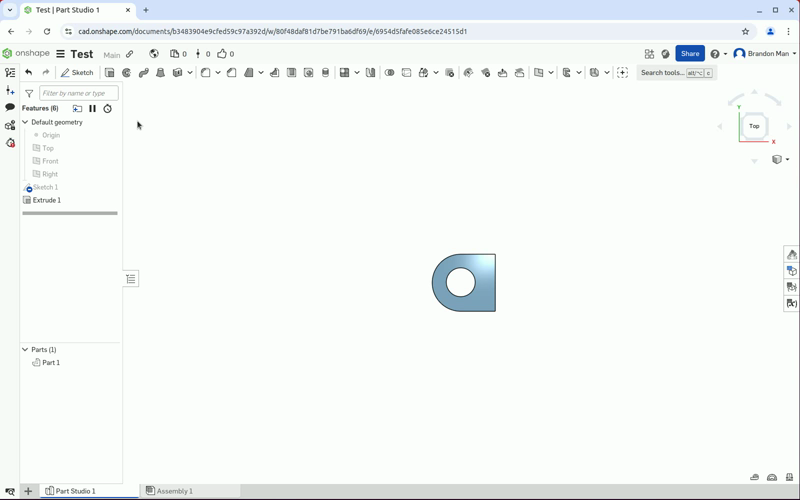
mouse_move(73, 189)
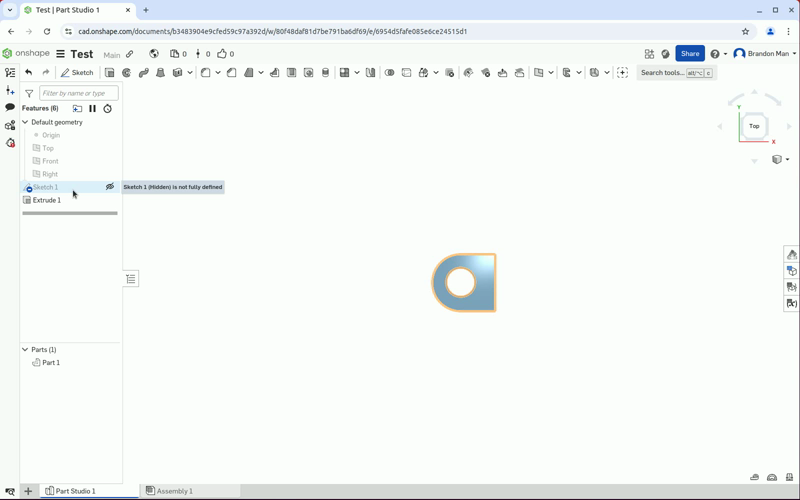
click(73, 189)
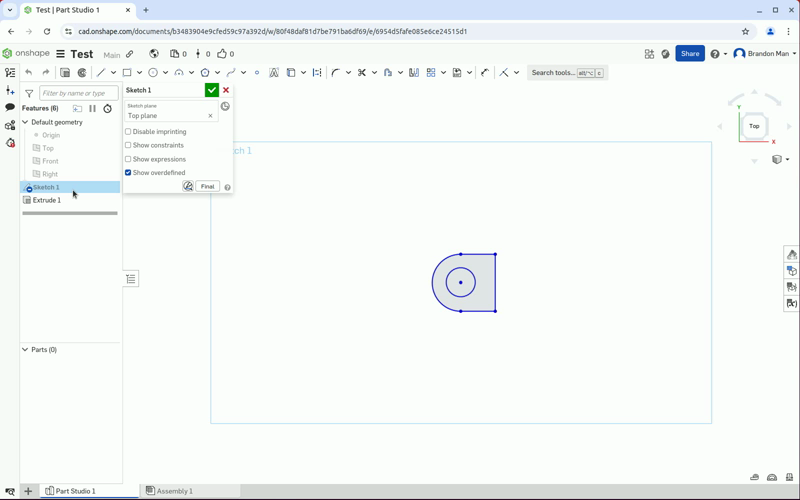
mouse_move(229, 92)
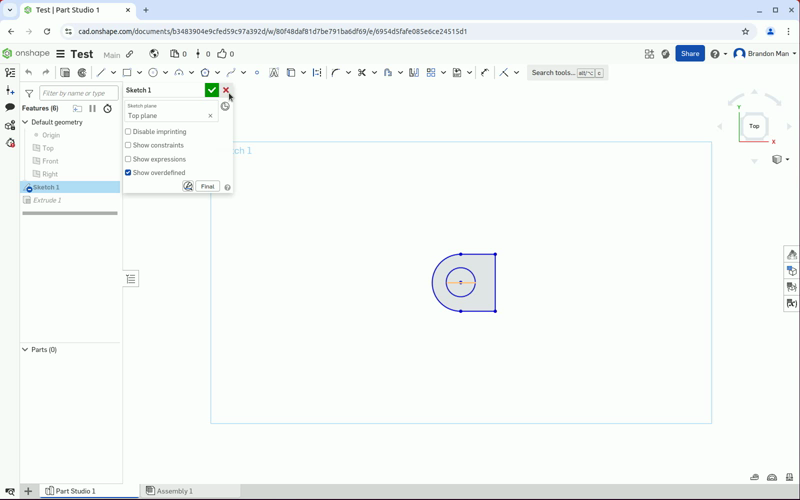
click(229, 92)
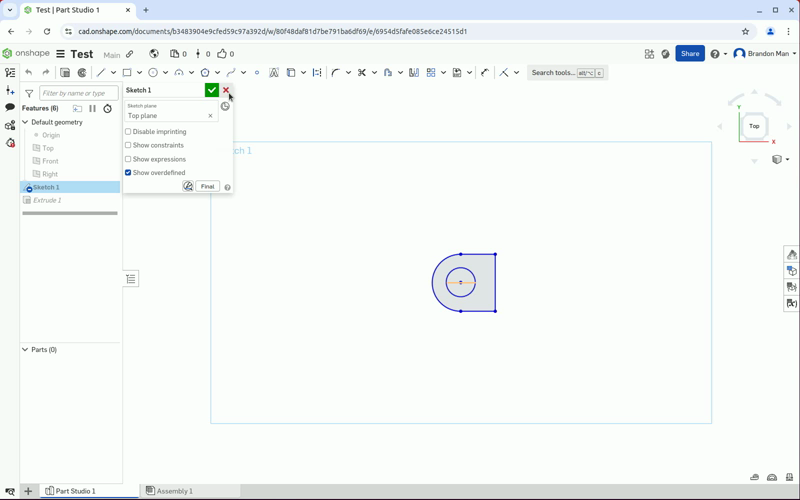
key(shift+s)
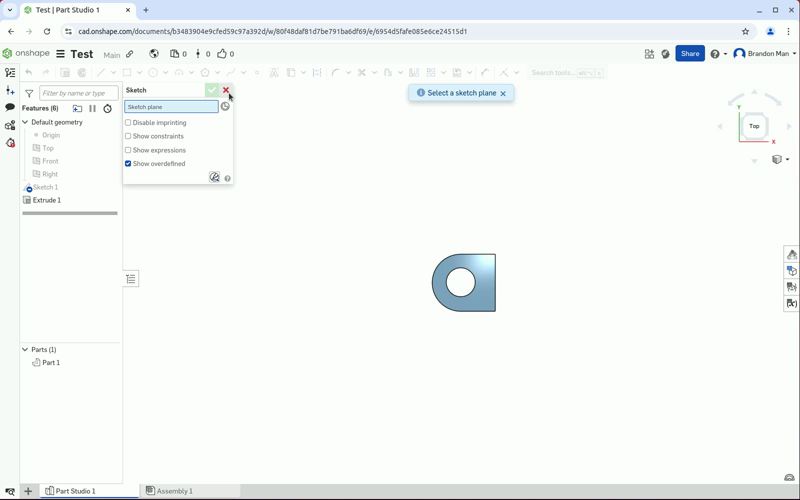
mouse_move(73, 150)
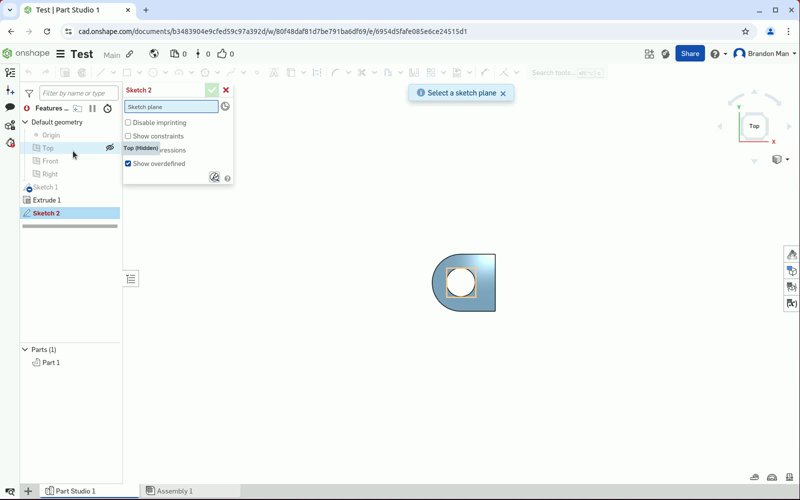
click(73, 150)
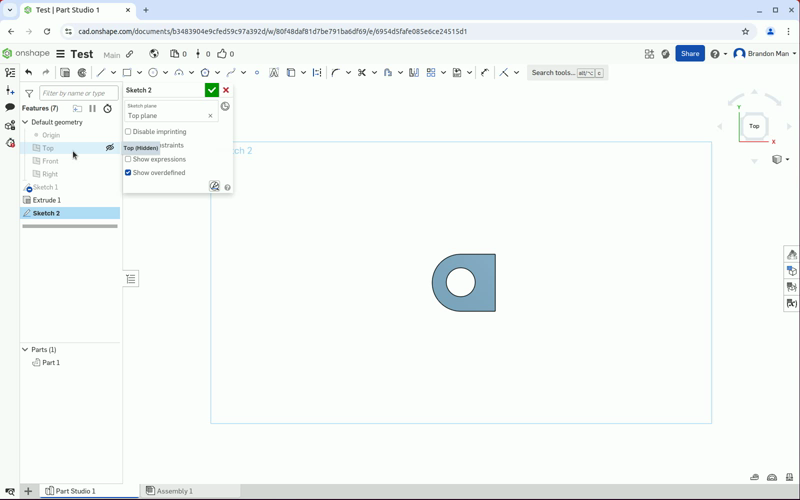
mouse_move(73, 352)
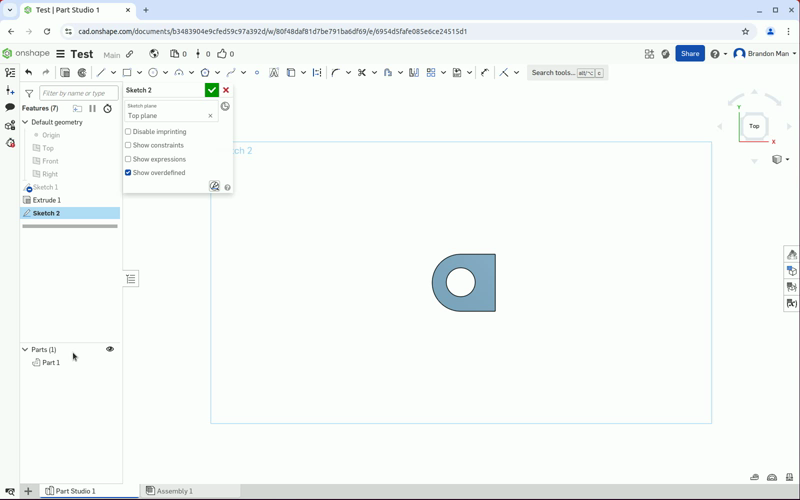
key(y)
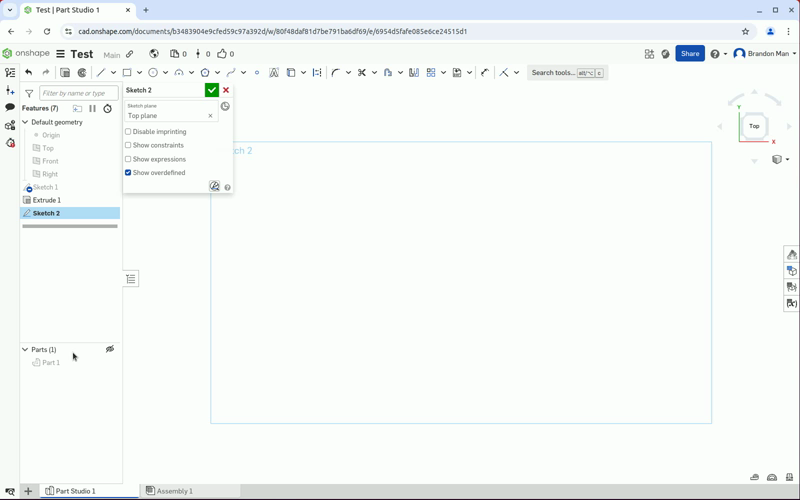
key(l)
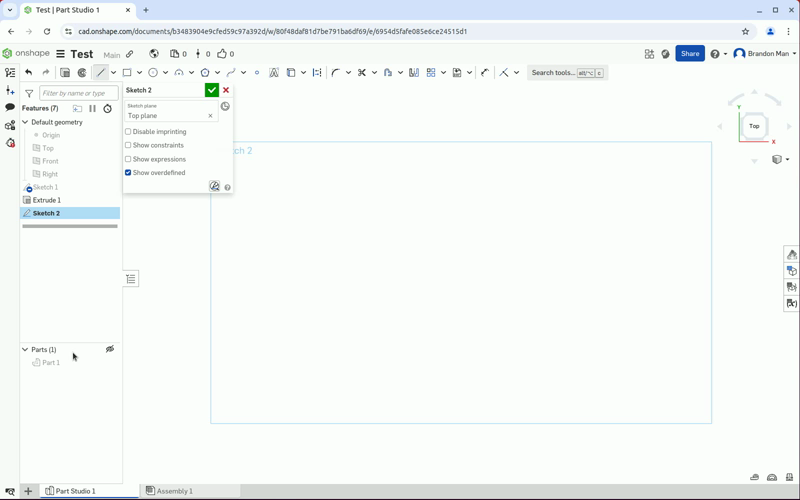
key_down(shift)
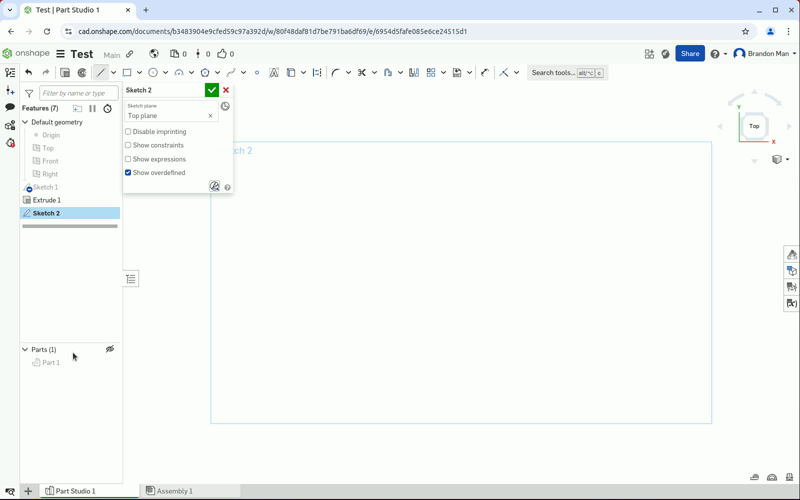
mouse_move(494, 311)
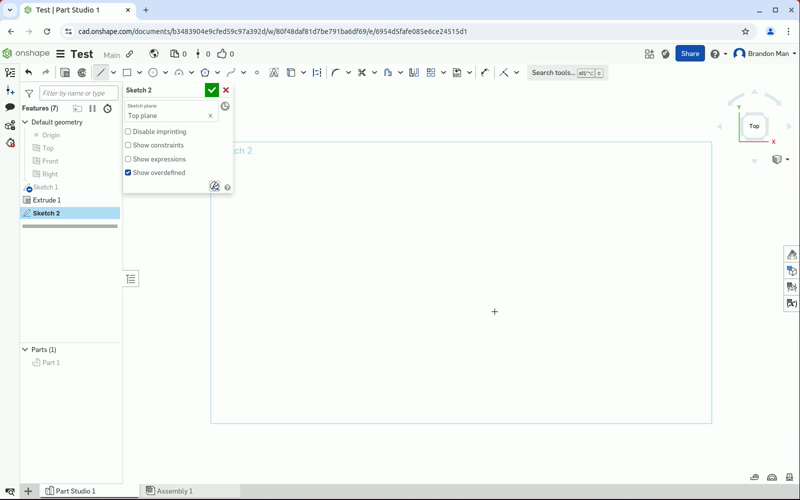
click(494, 311)
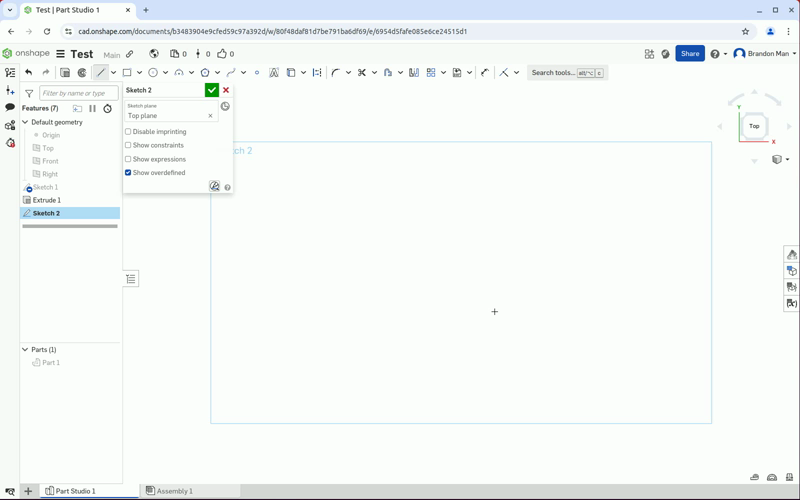
key_up(shift)
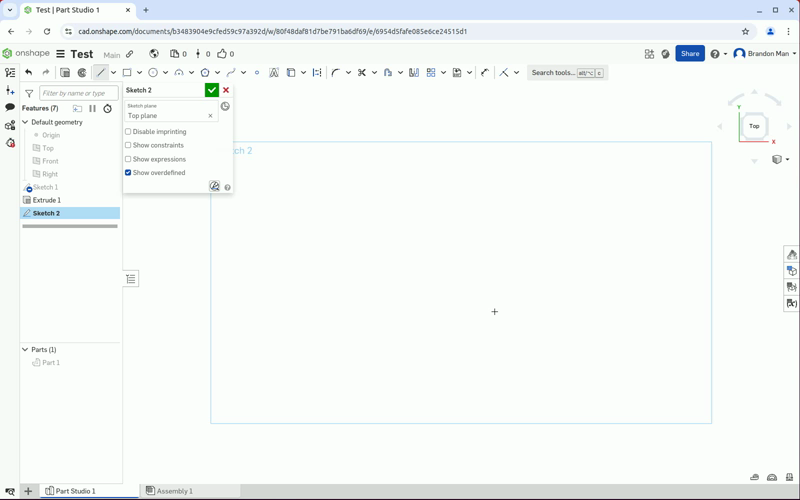
key_down(shift)
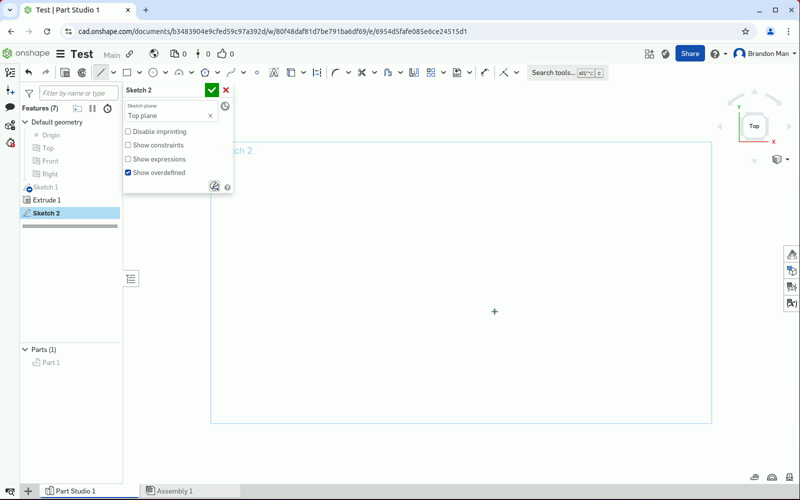
mouse_move(557, 311)
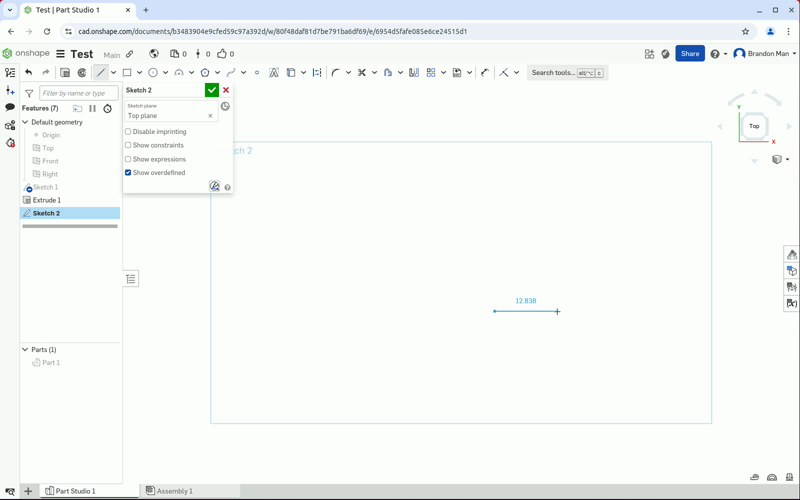
click(557, 311)
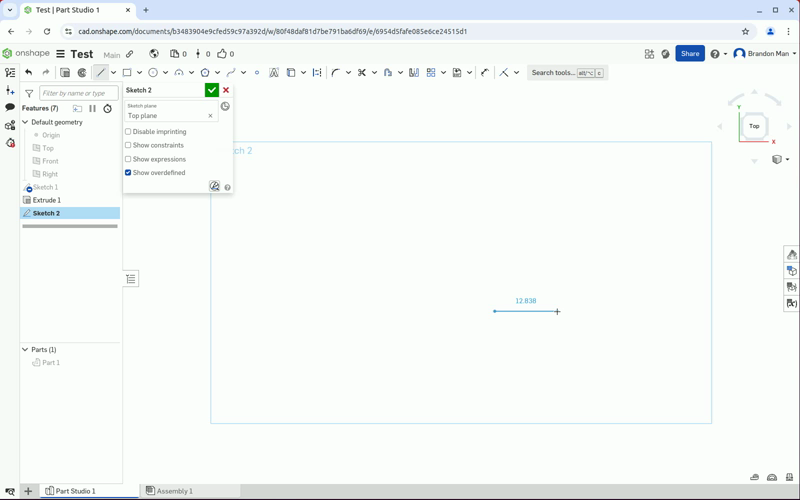
key_up(shift)
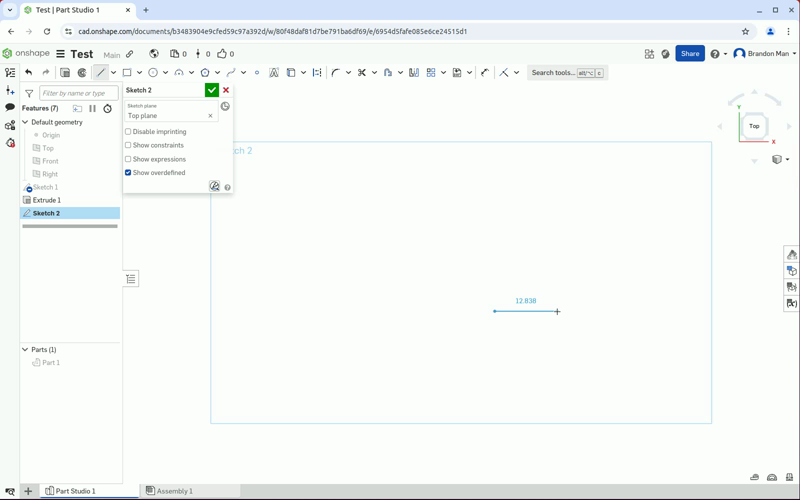
key_down(shift)
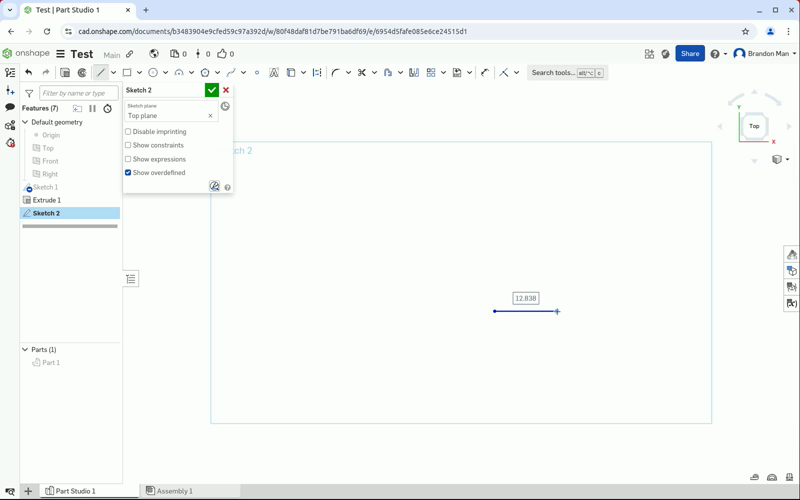
mouse_move(587, 311)
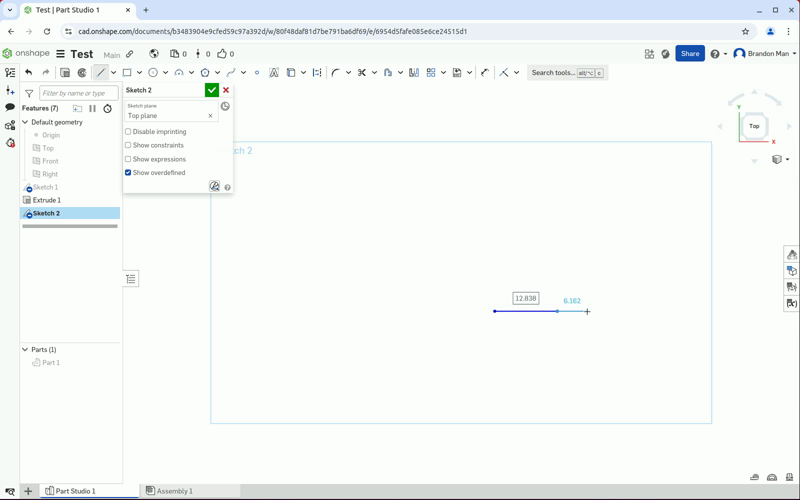
mouse_move(573, 294)
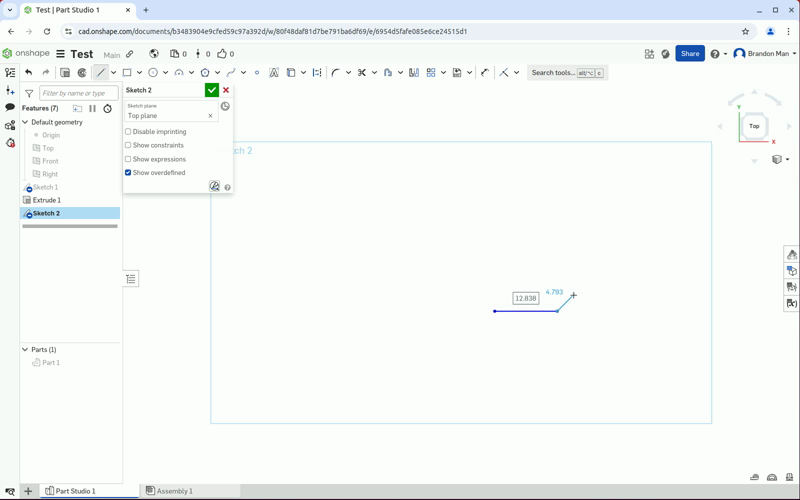
click(573, 294)
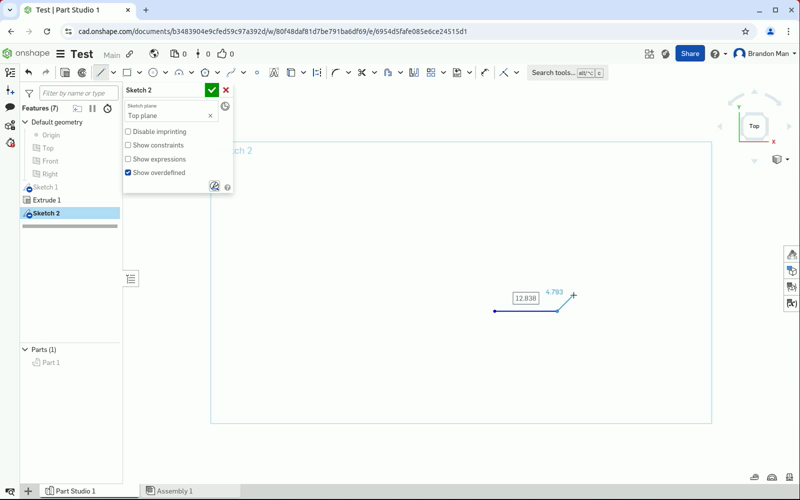
key_up(shift)
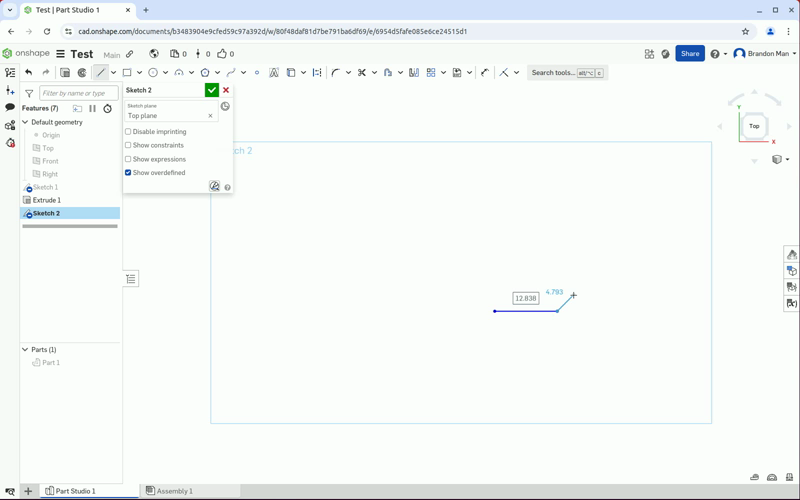
key_down(shift)
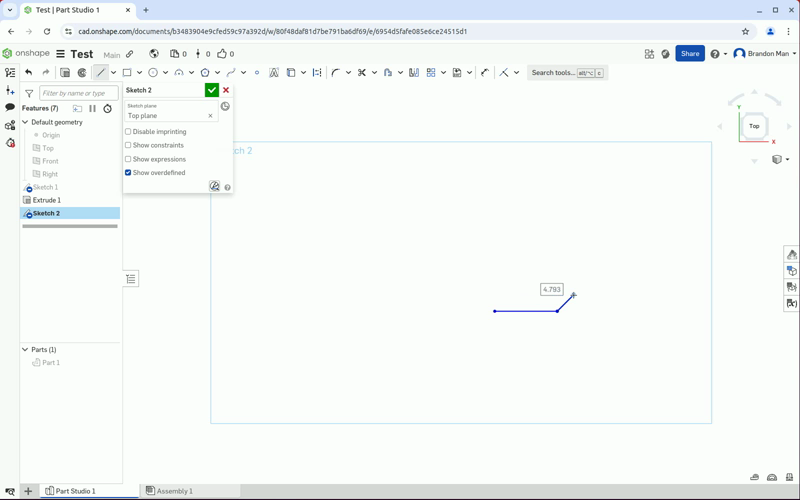
mouse_move(589, 294)
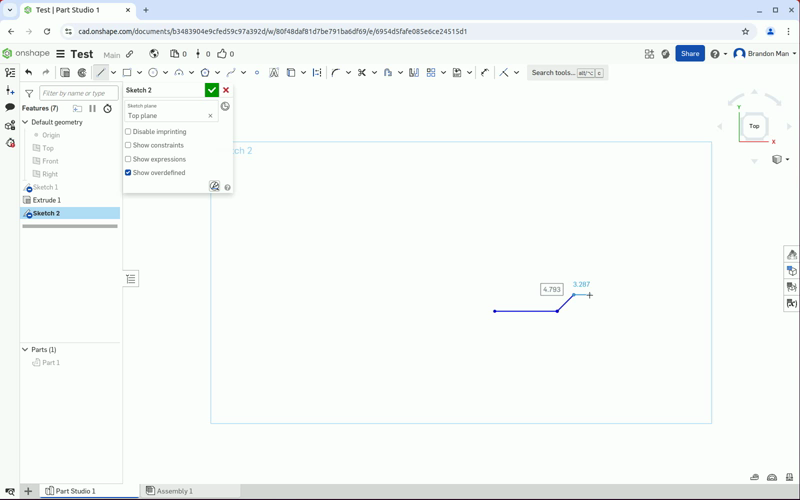
mouse_move(573, 271)
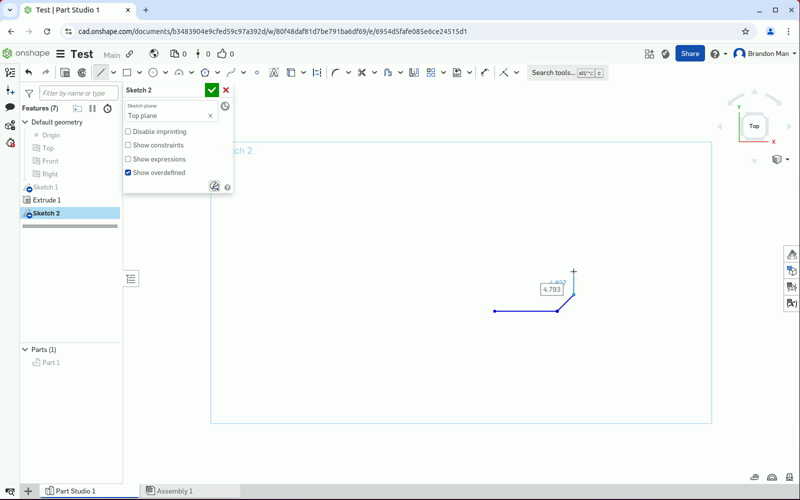
click(573, 271)
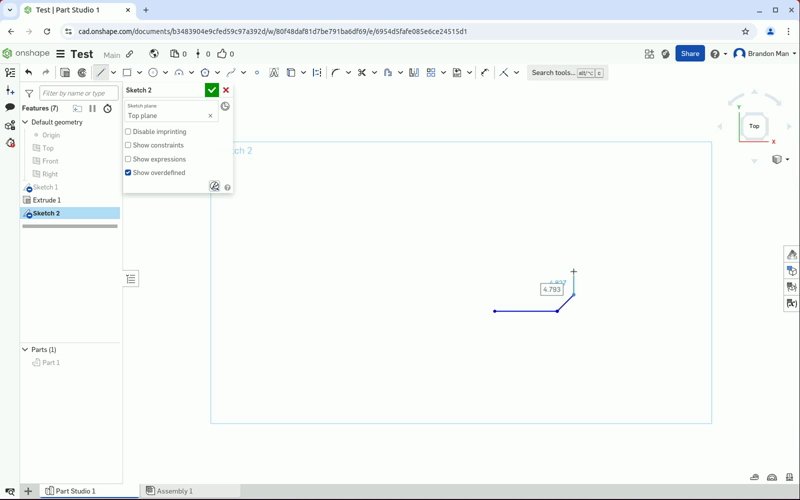
key_up(shift)
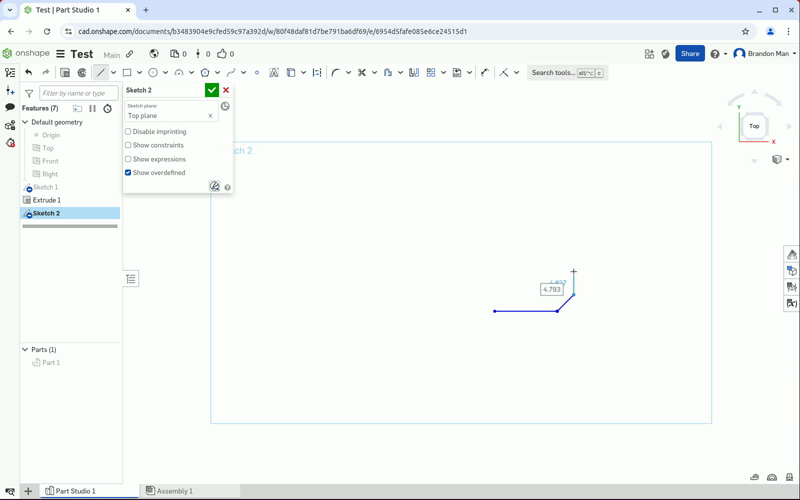
key_down(shift)
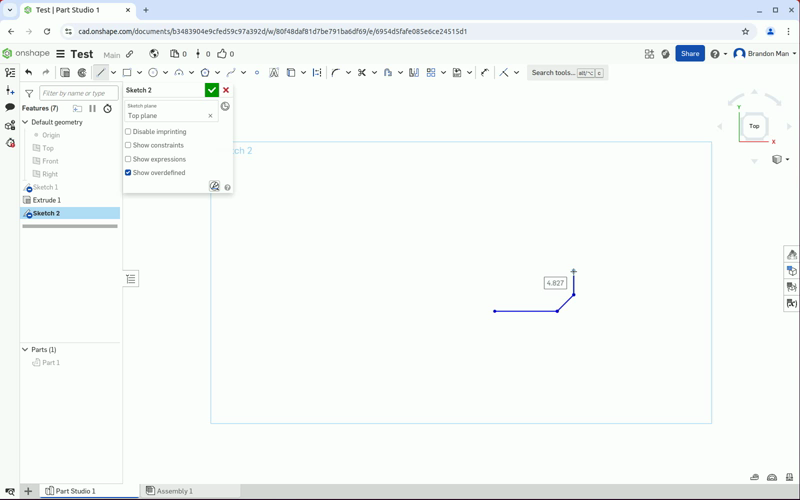
mouse_move(589, 271)
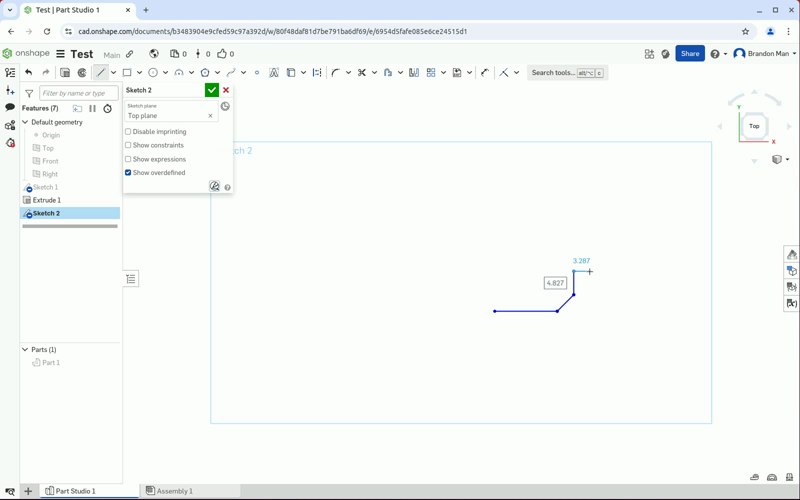
mouse_move(557, 254)
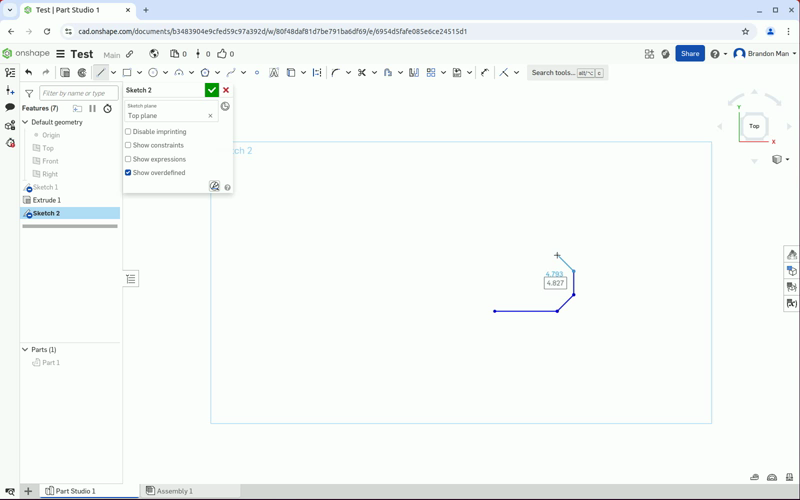
click(557, 254)
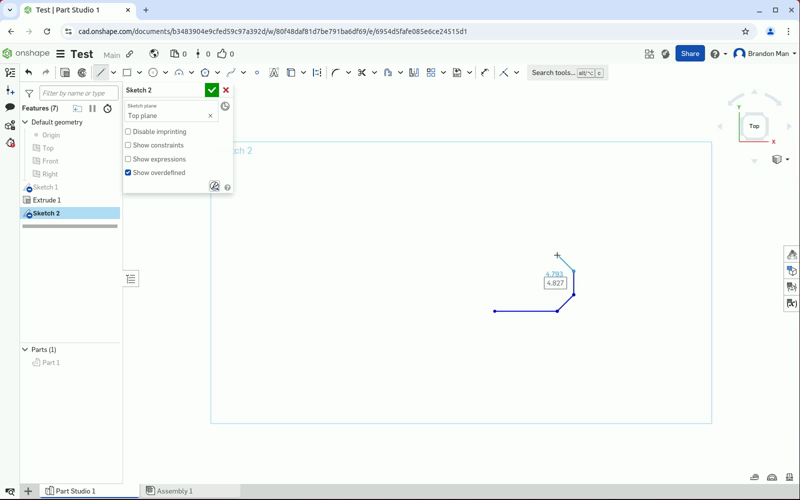
key_up(shift)
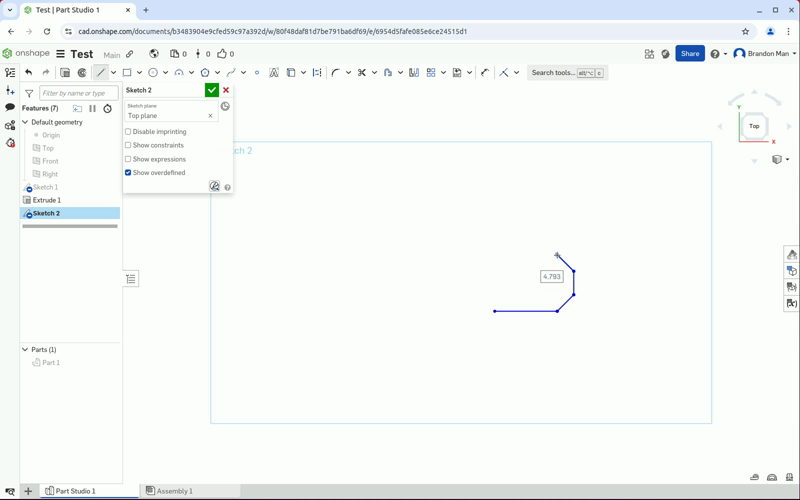
key_down(shift)
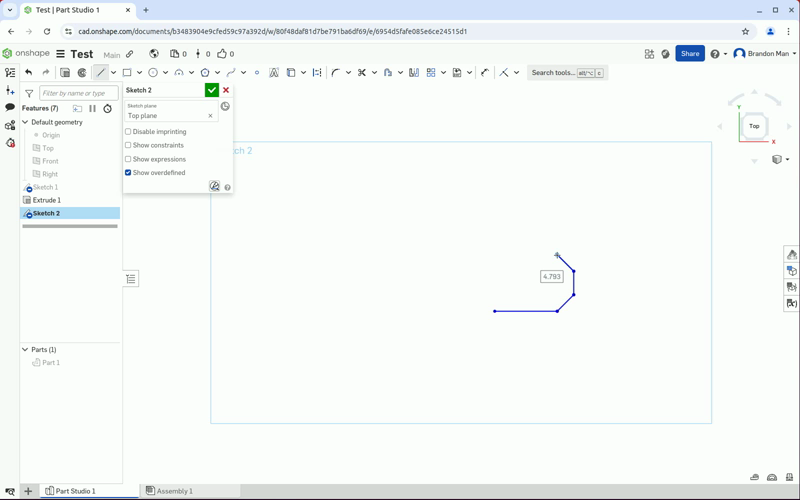
mouse_move(494, 254)
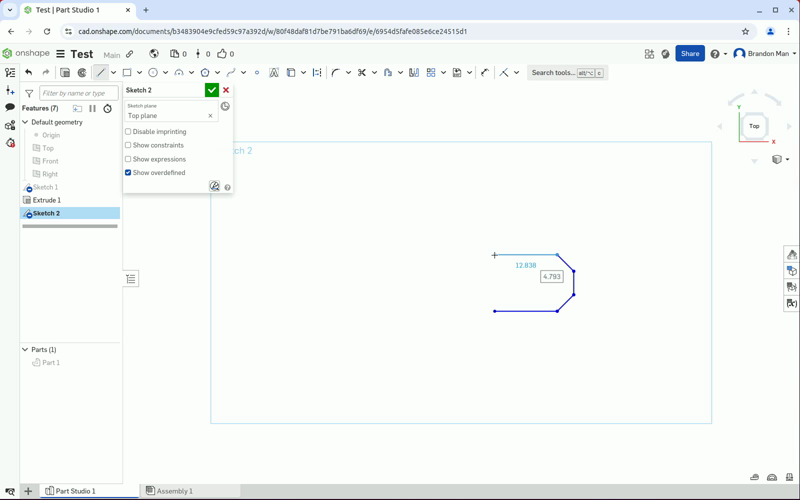
click(494, 254)
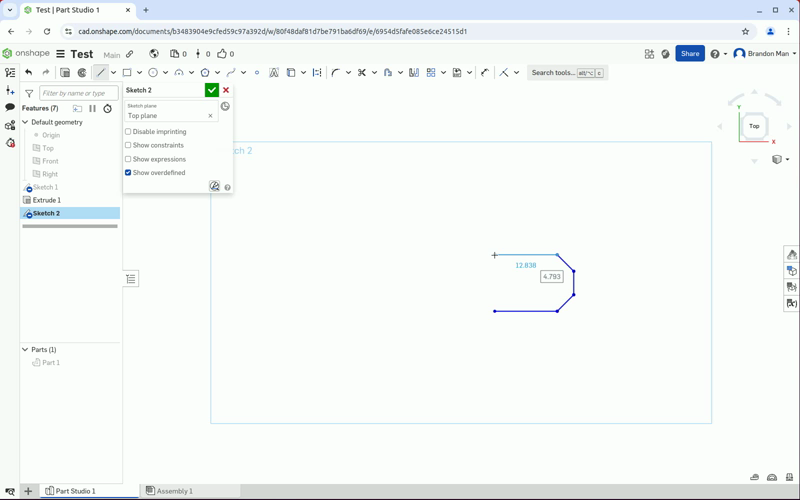
key_up(shift)
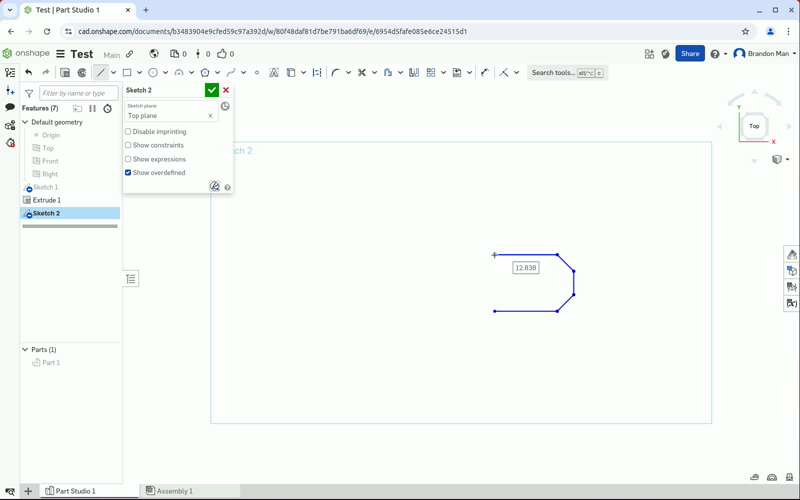
mouse_move(524, 254)
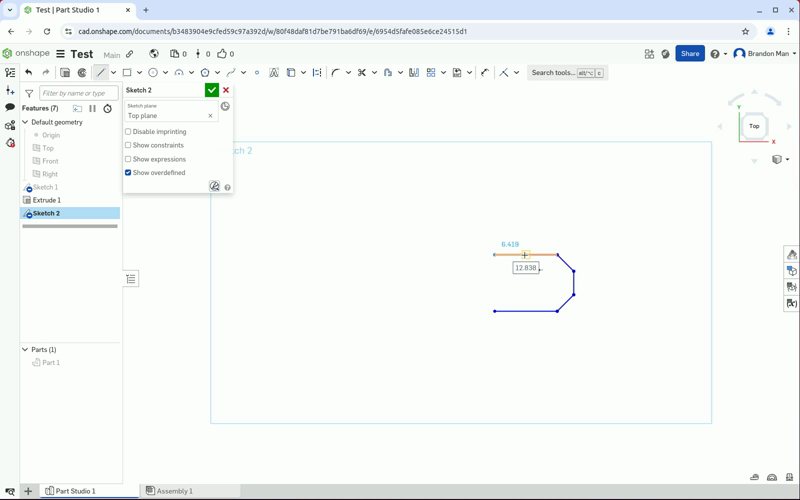
key_down(shift)
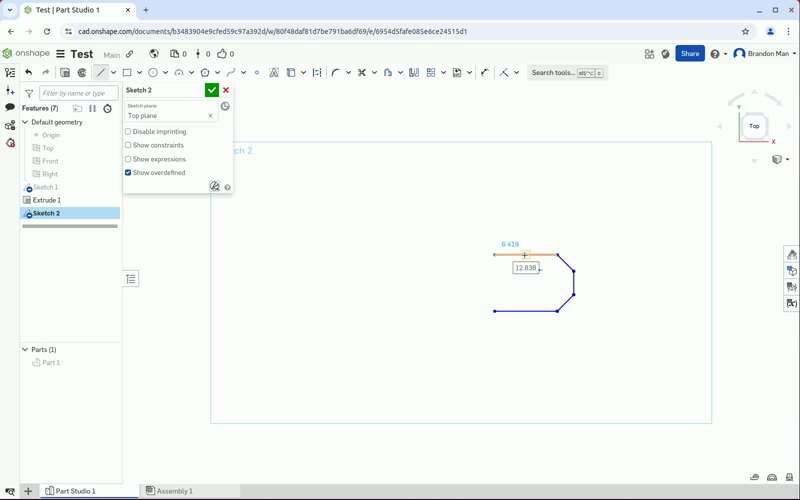
mouse_move(494, 311)
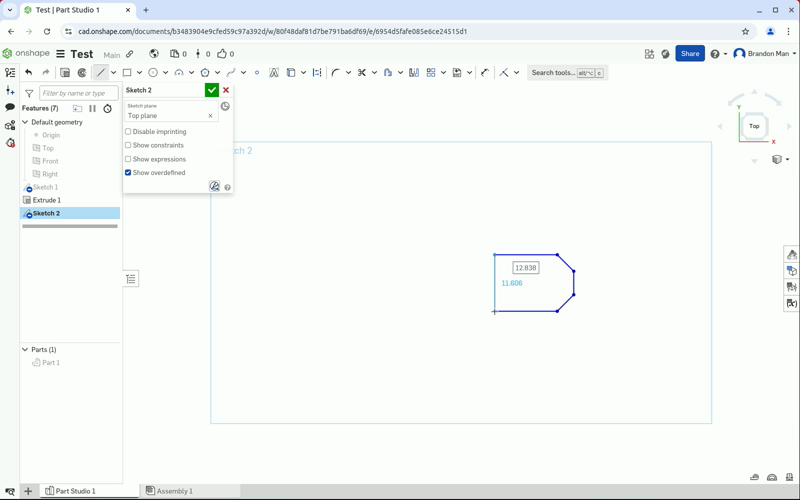
key_up(shift)
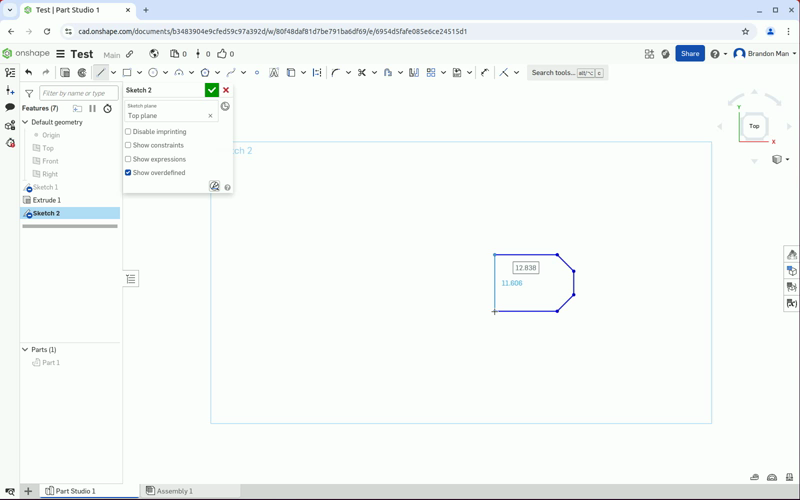
click(494, 311)
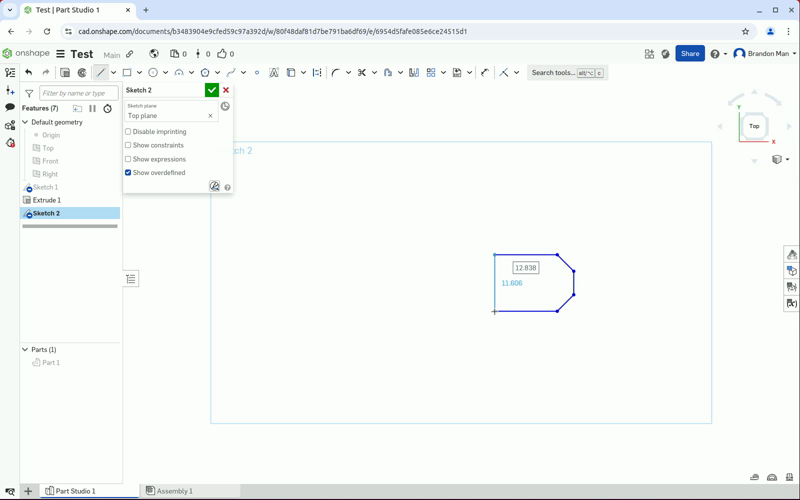
key(esc)
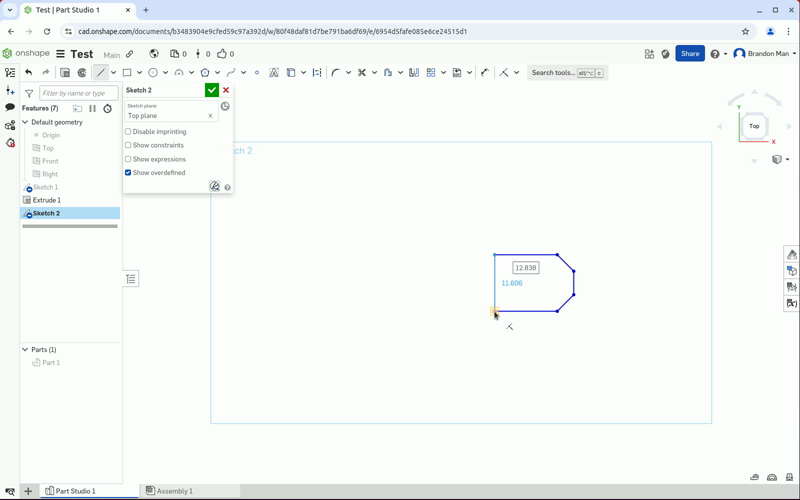
mouse_move(524, 286)
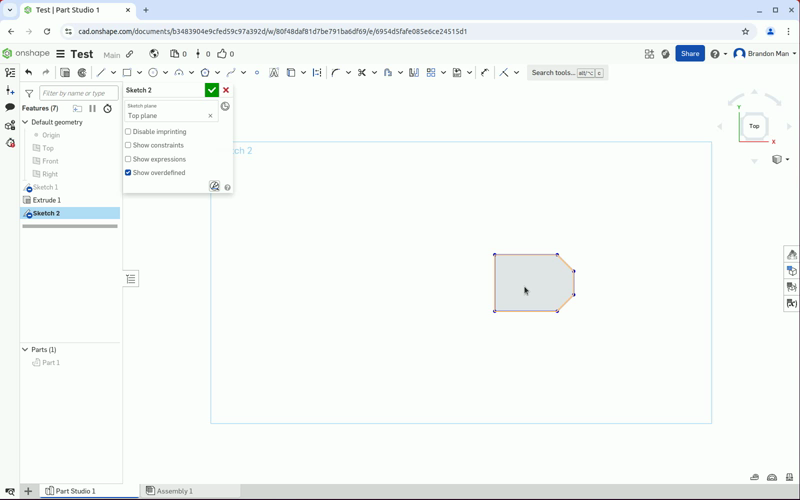
click(524, 286)
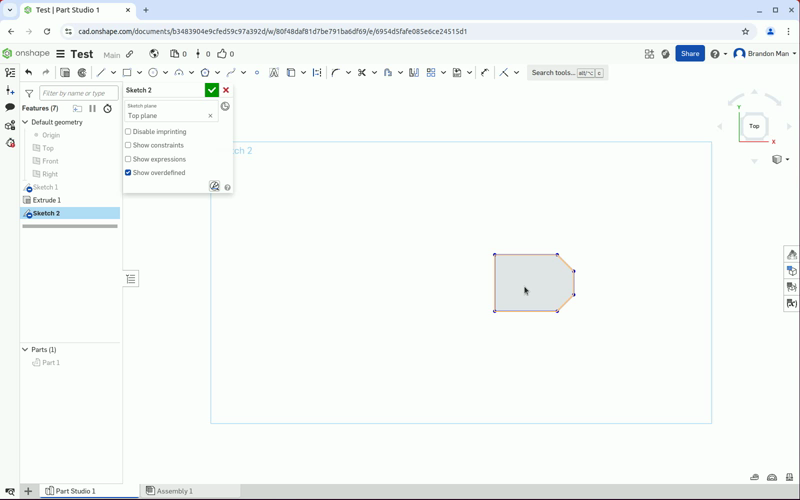
mouse_move(73, 352)
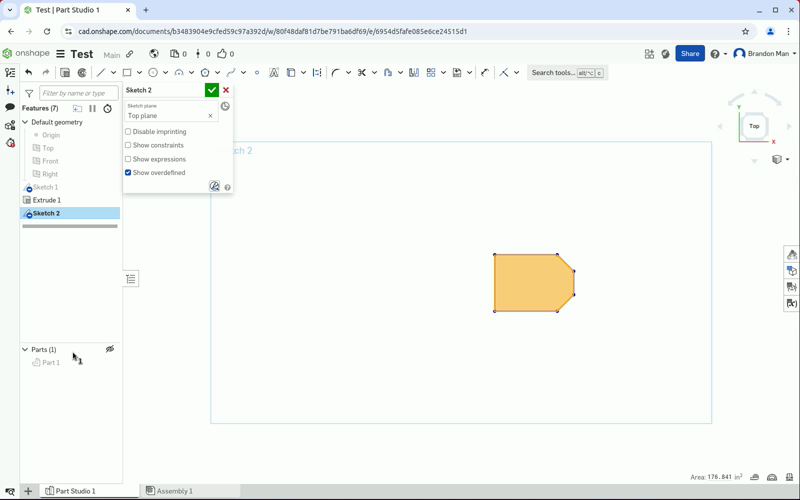
key(shift+y)
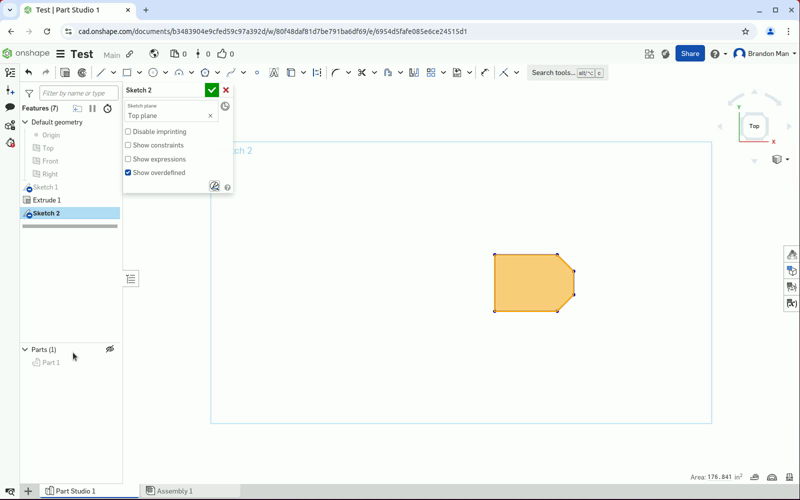
key(shift+e)
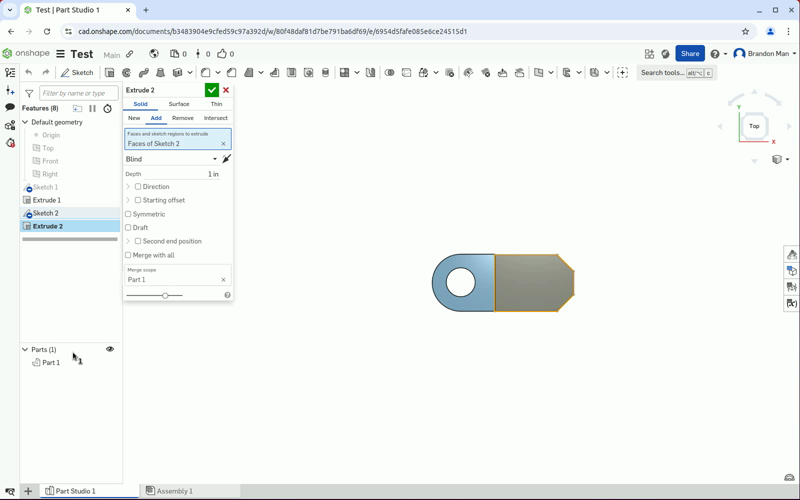
mouse_move(143, 106)
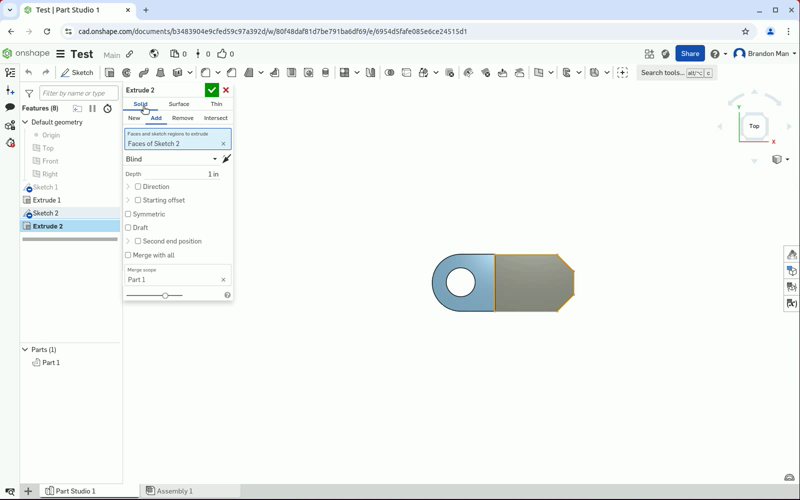
click(143, 106)
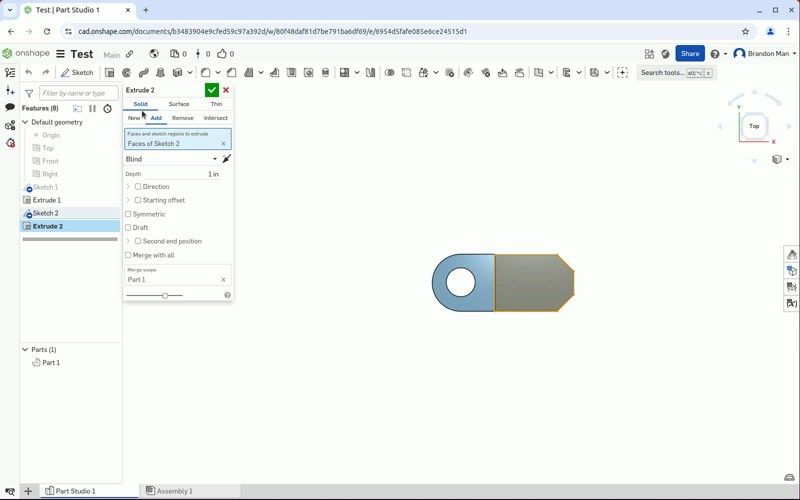
mouse_move(137, 120)
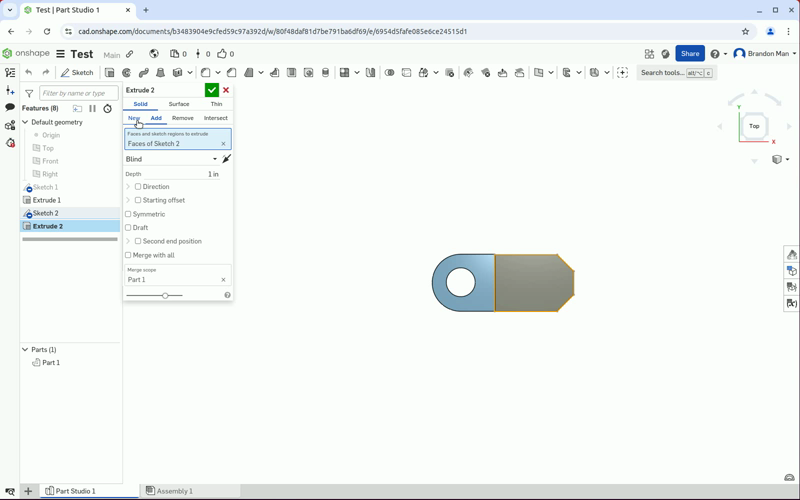
click(137, 120)
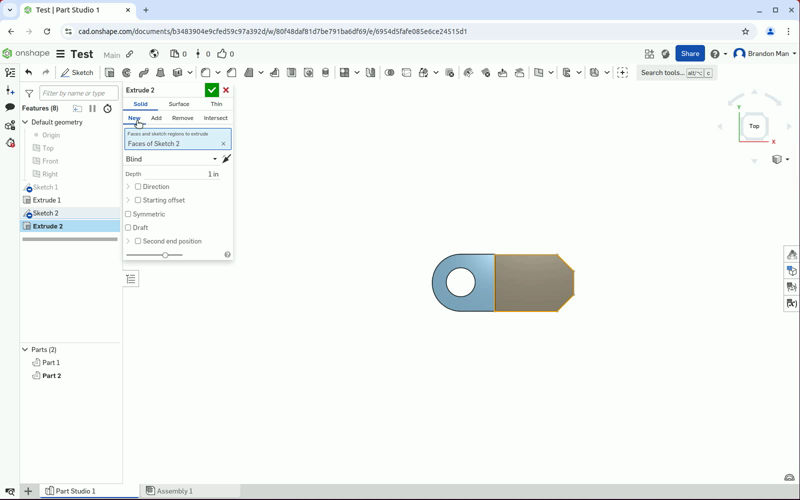
key(tab, 4)
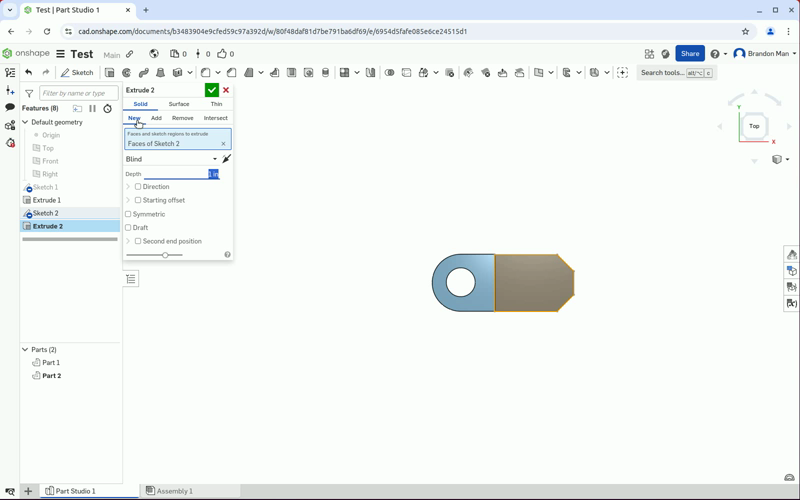
text(3.37)
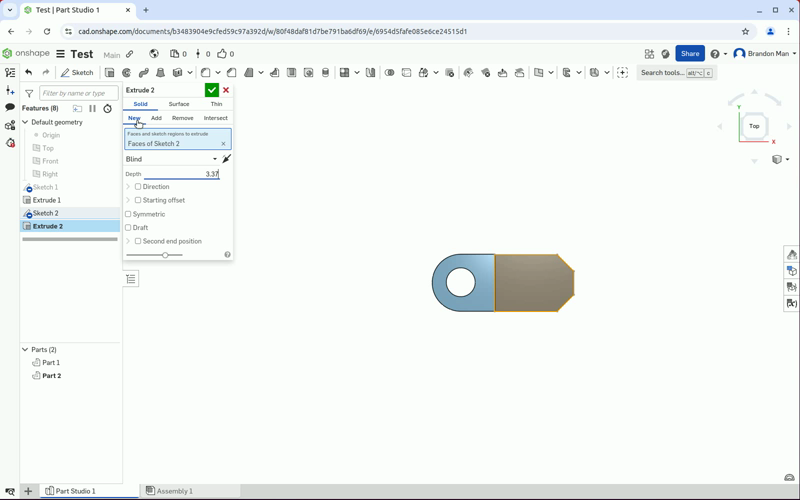
key(enter)
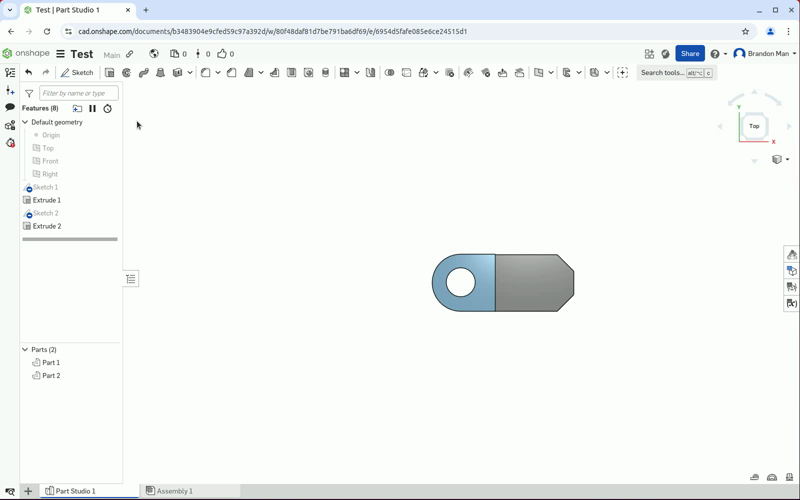
key(shift+h)
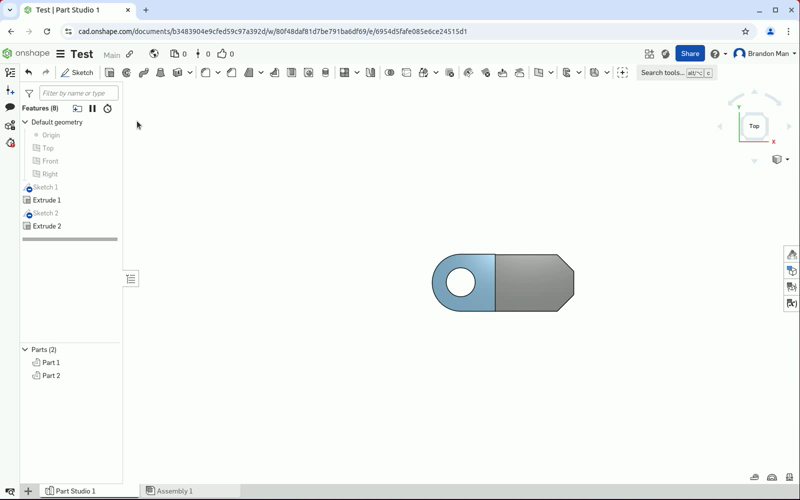
key(shift+h)
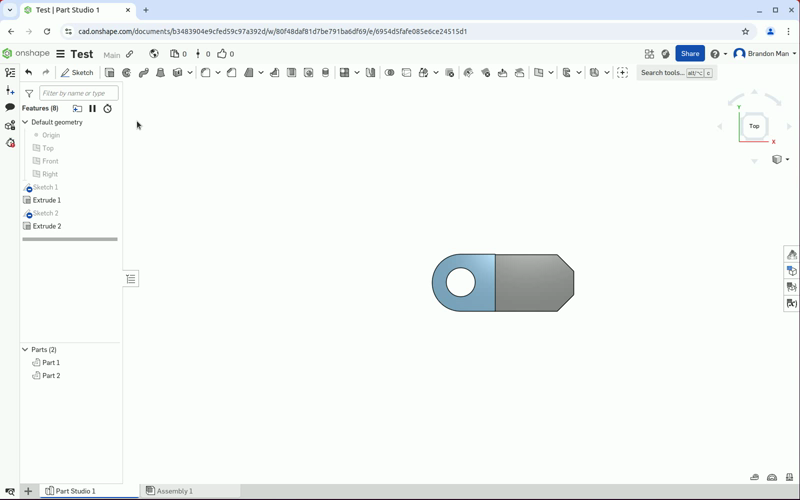
mouse_move(73, 189)
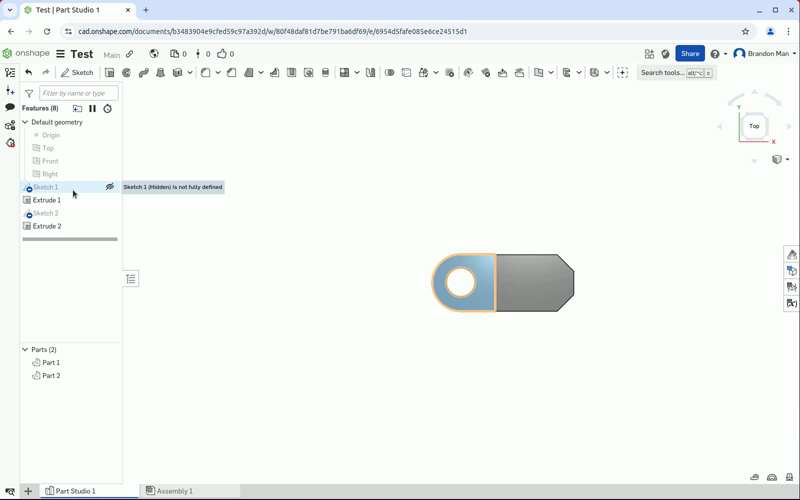
click(73, 189)
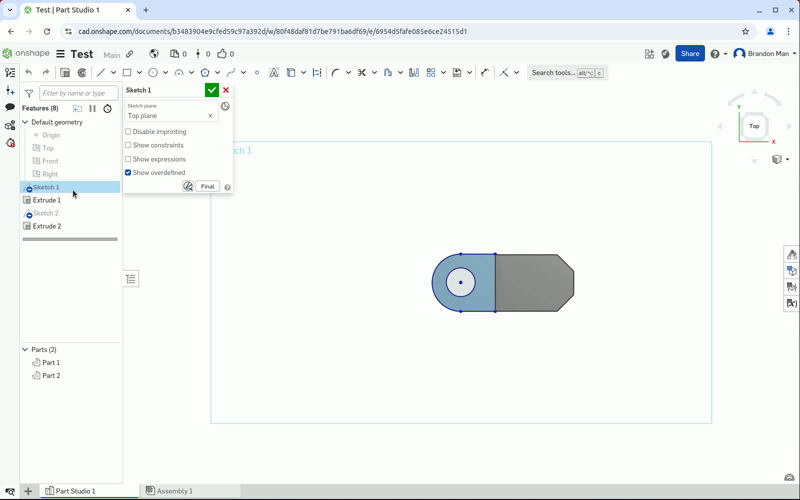
mouse_move(229, 92)
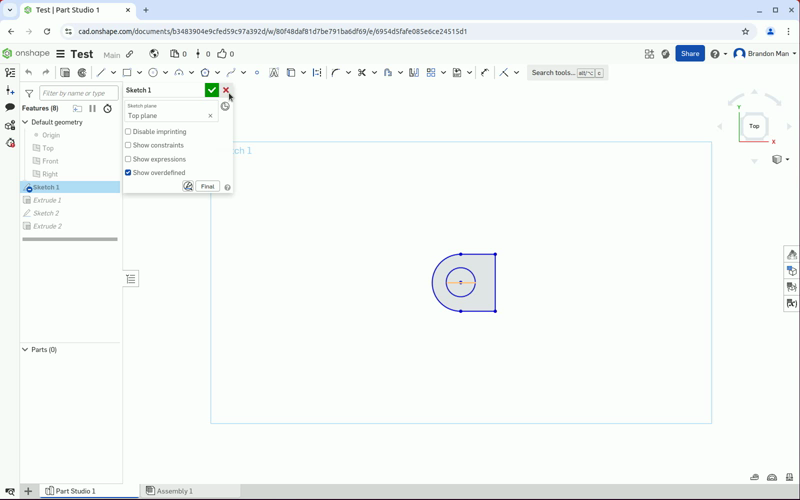
click(229, 92)
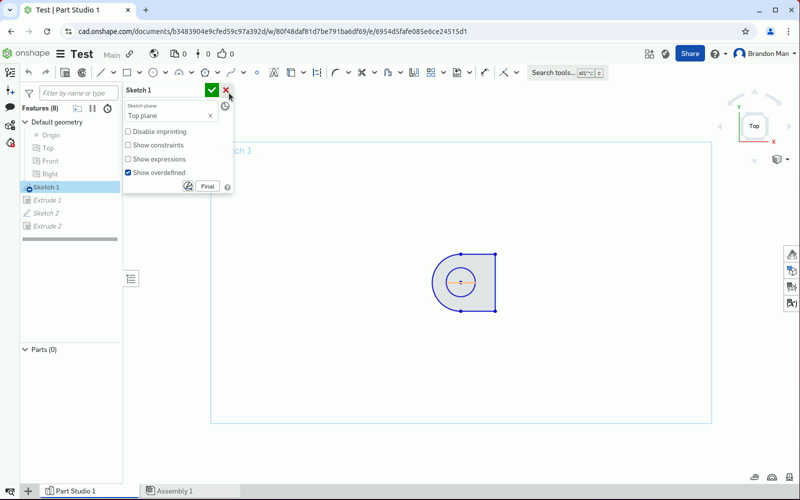
key(shift+s)
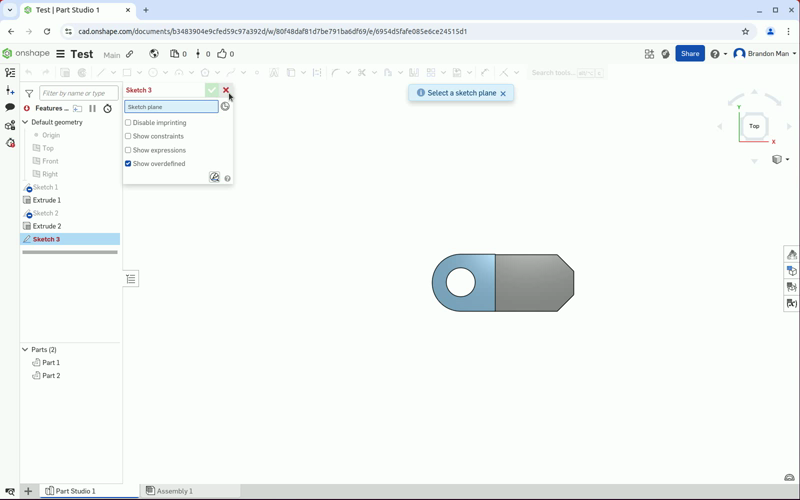
mouse_move(73, 150)
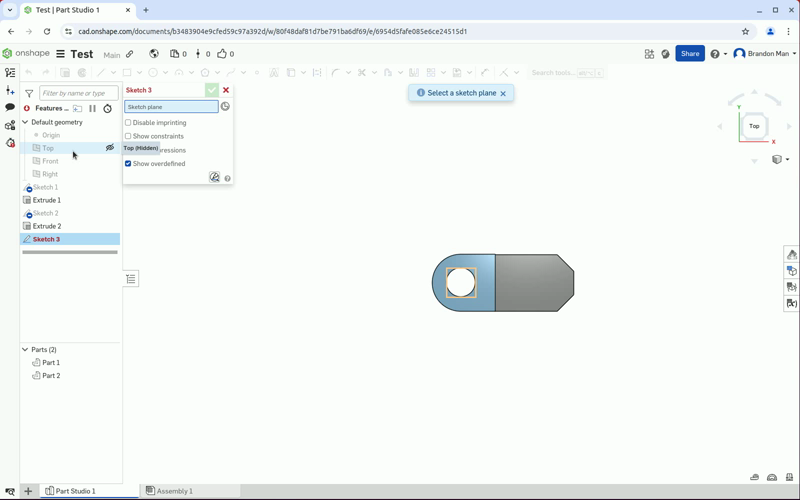
click(73, 150)
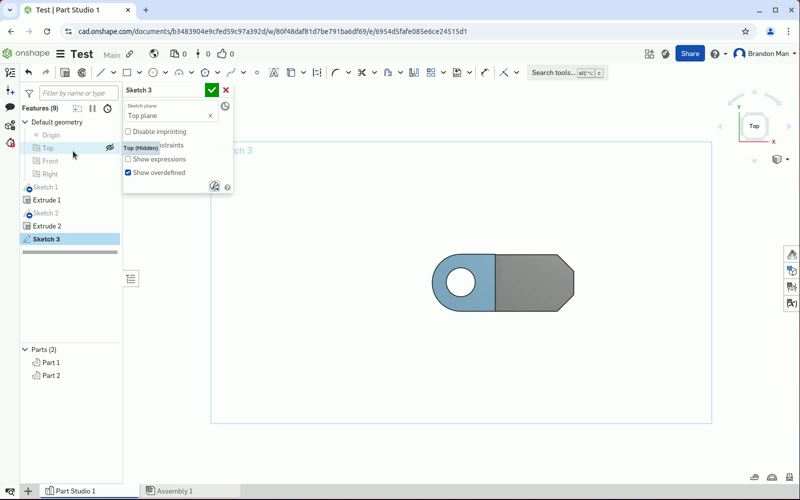
mouse_move(73, 352)
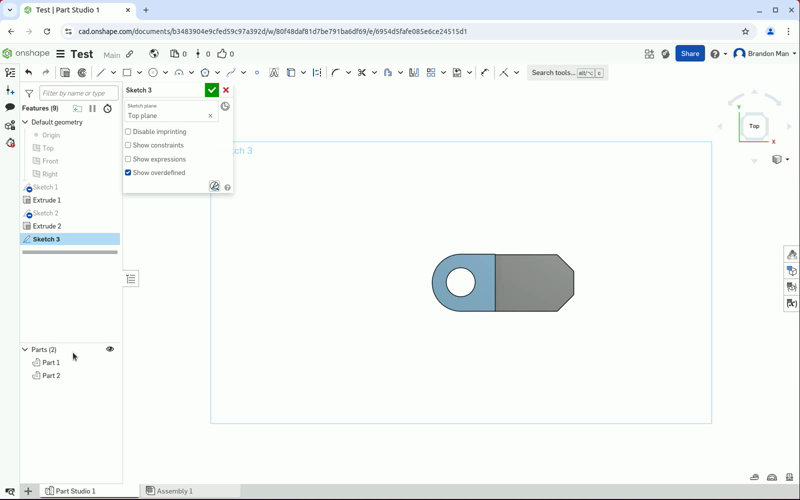
key(y)
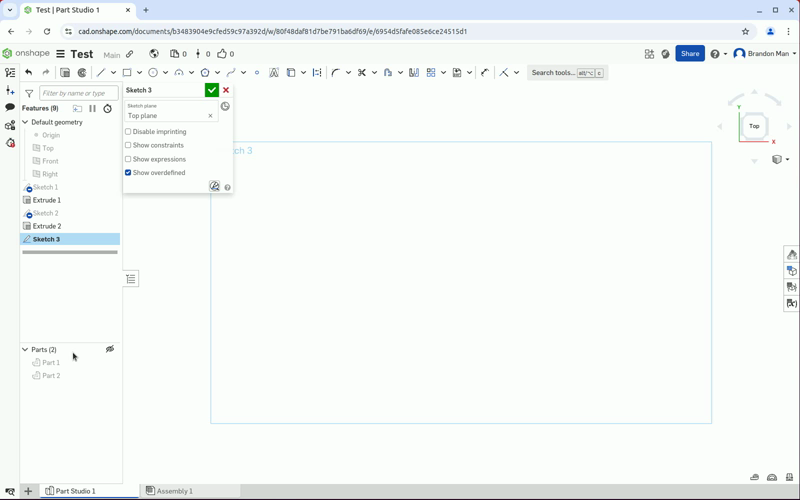
key(l)
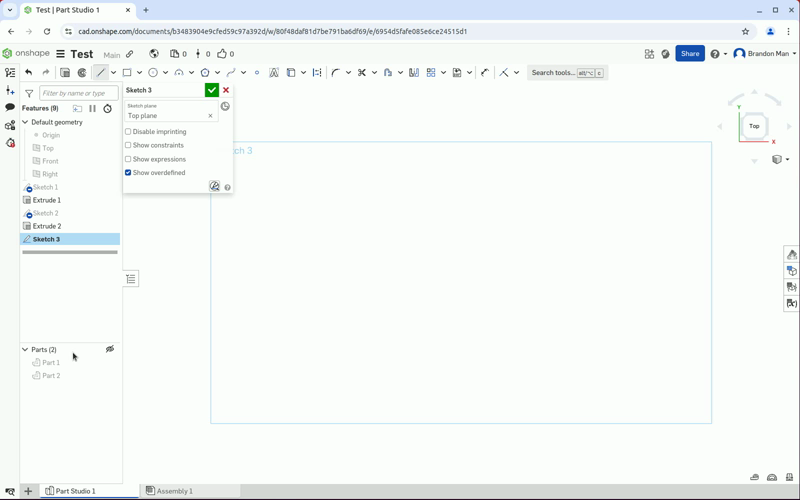
key_down(shift)
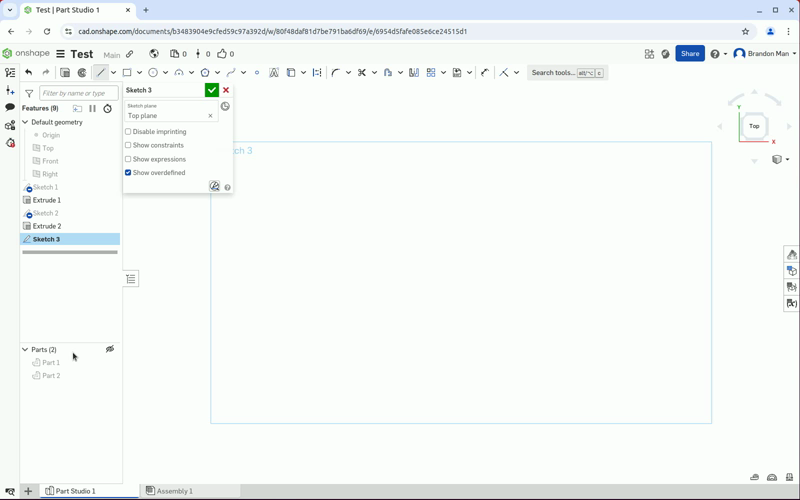
mouse_move(460, 311)
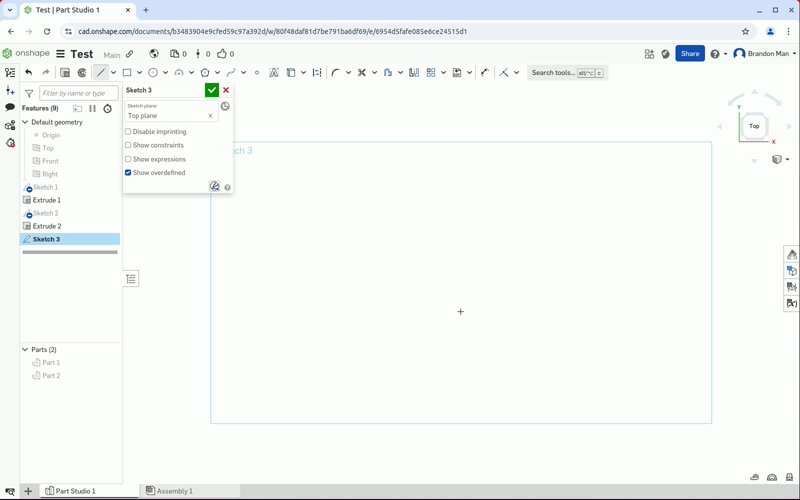
click(460, 311)
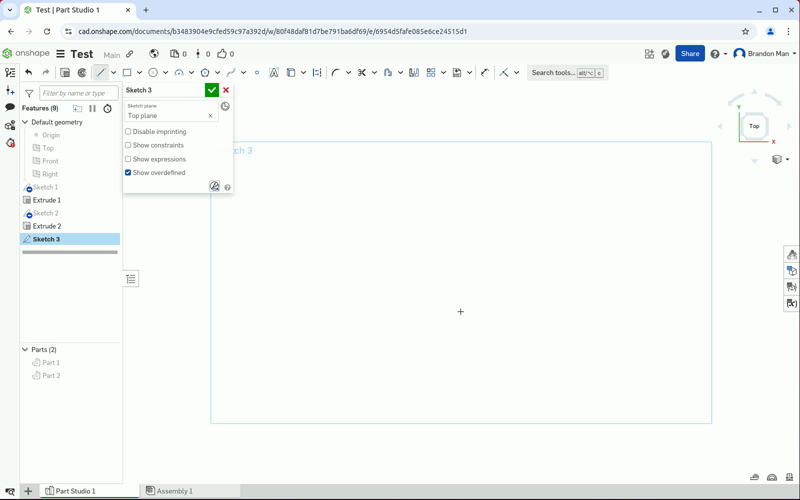
key_up(shift)
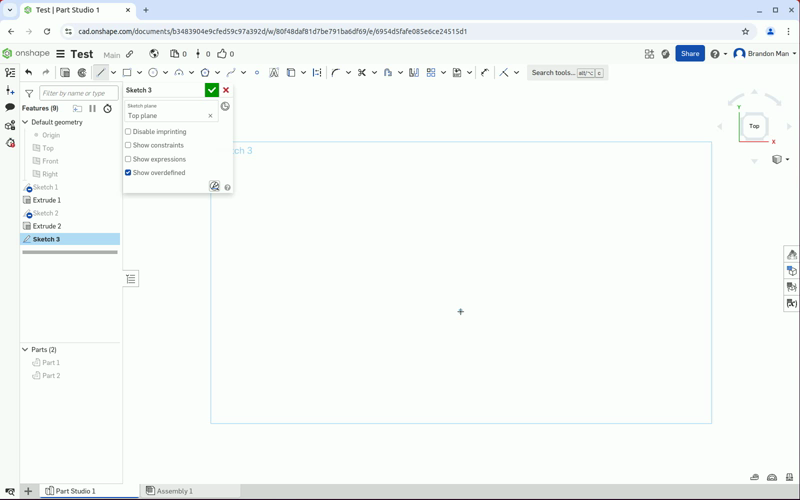
key_down(shift)
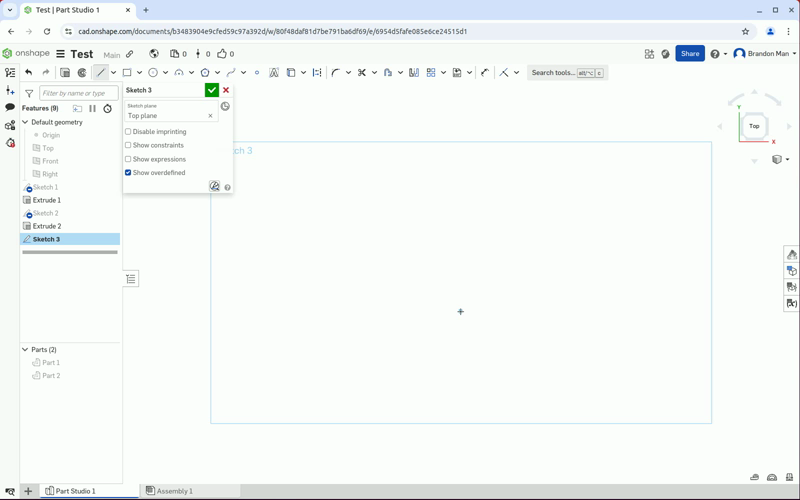
mouse_move(490, 311)
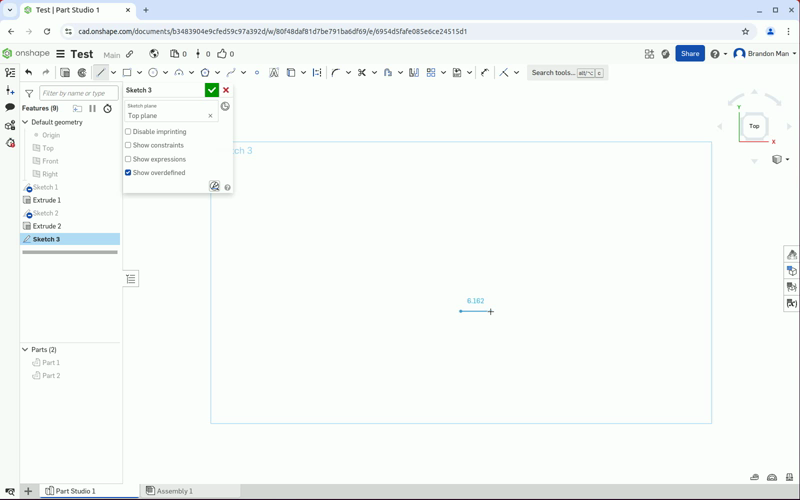
mouse_move(495, 311)
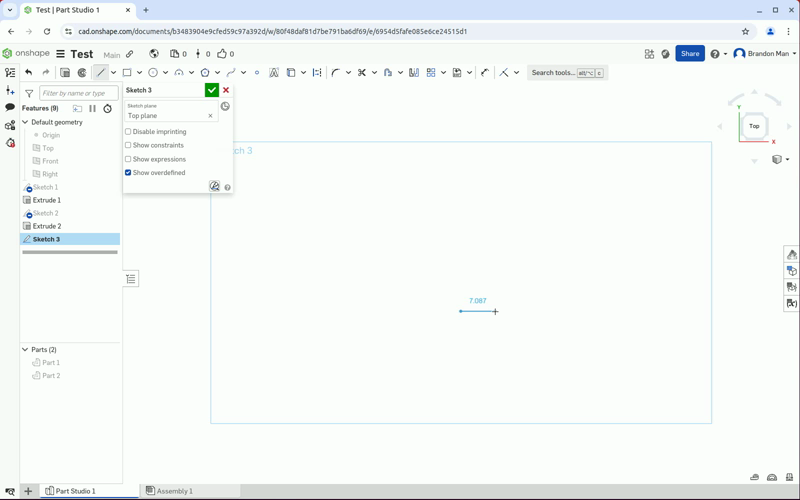
click(495, 311)
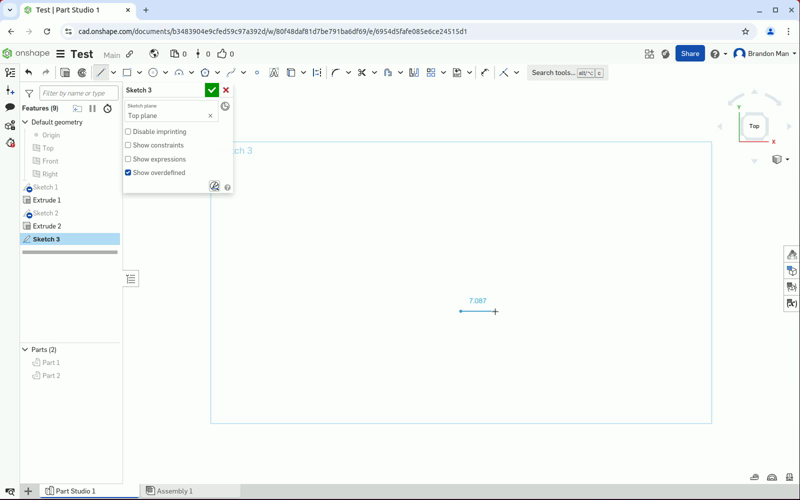
key_up(shift)
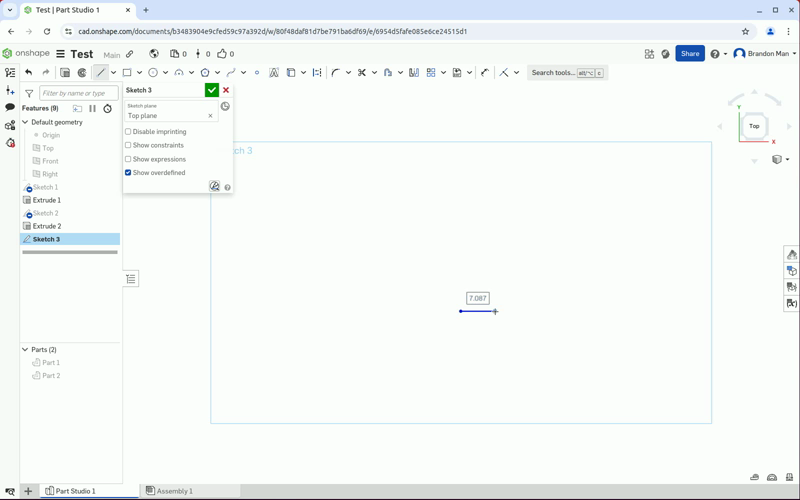
key_down(shift)
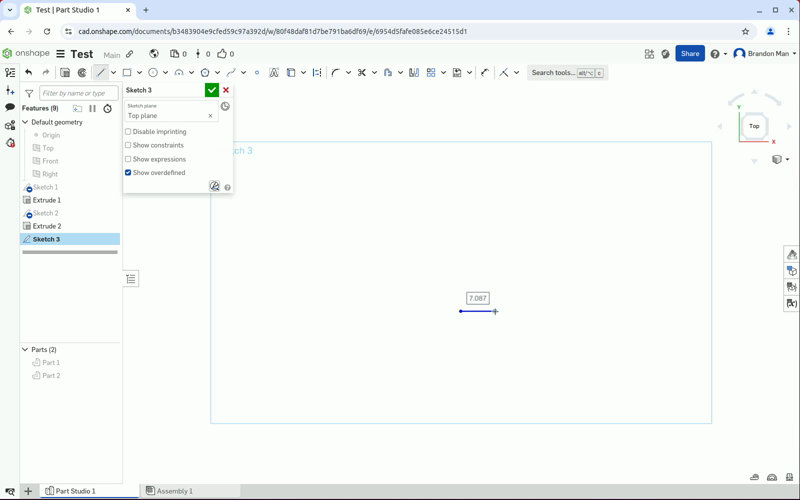
mouse_move(525, 311)
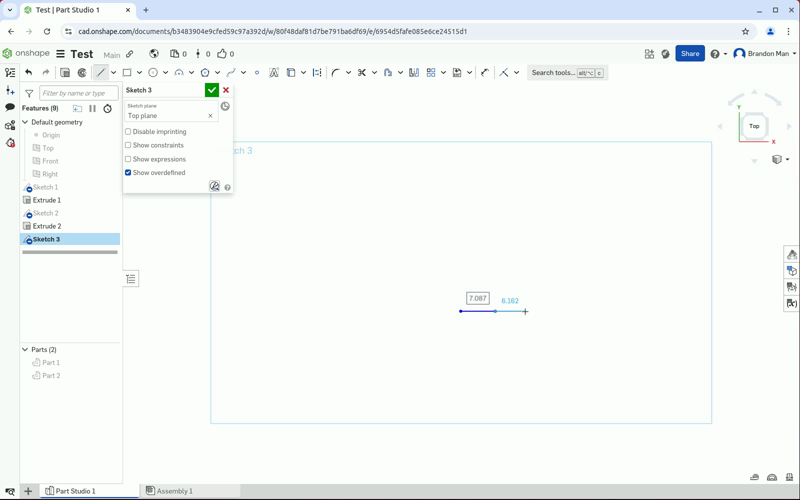
mouse_move(495, 254)
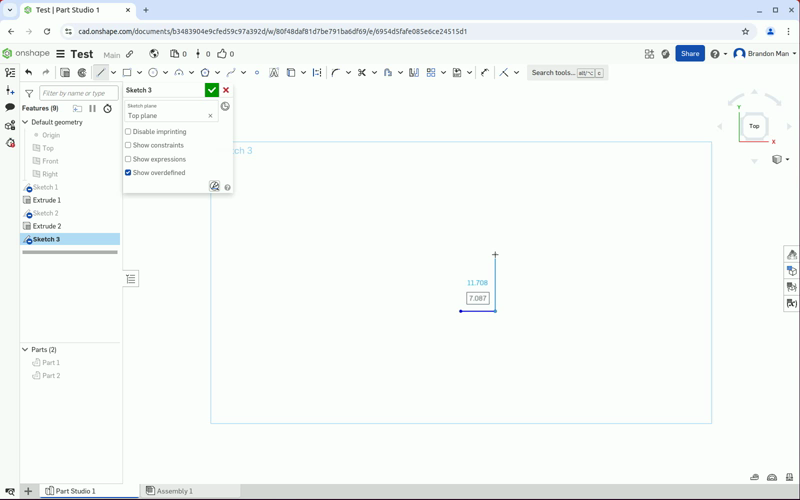
click(495, 254)
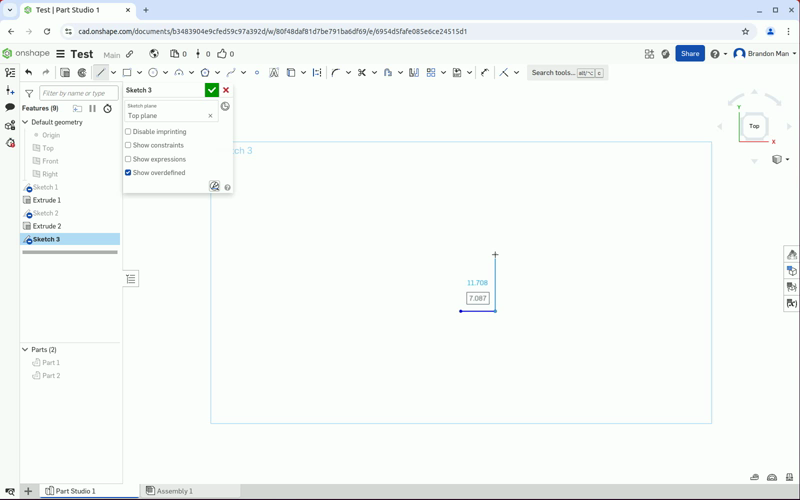
key_up(shift)
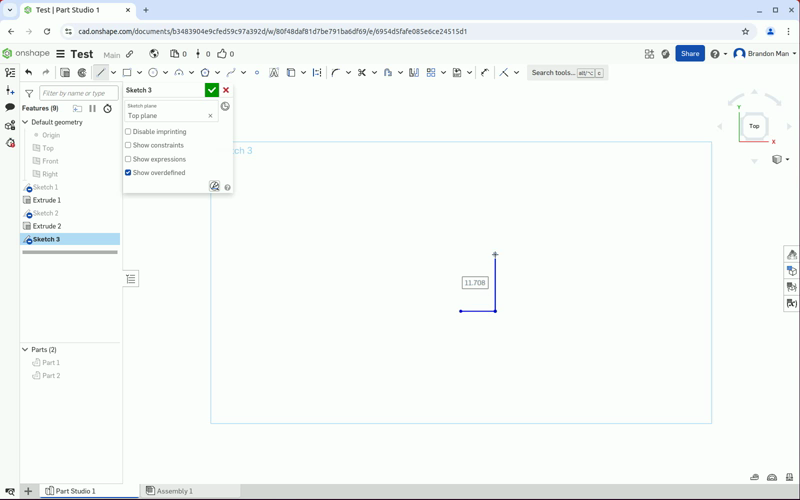
key_down(shift)
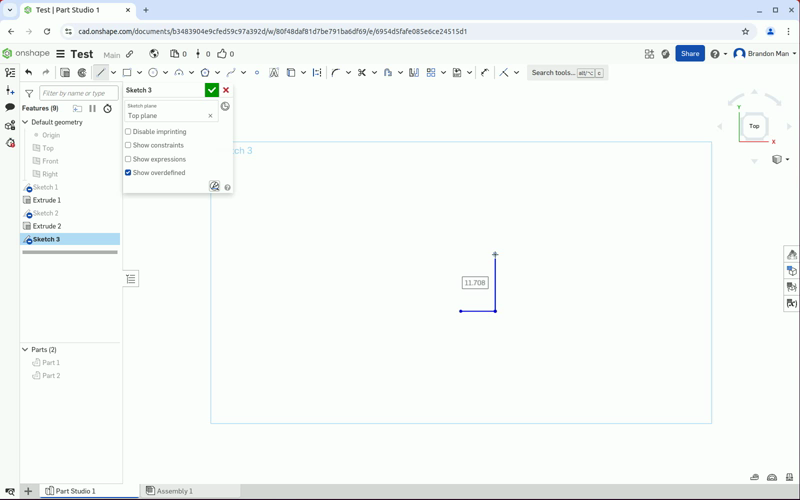
mouse_move(525, 254)
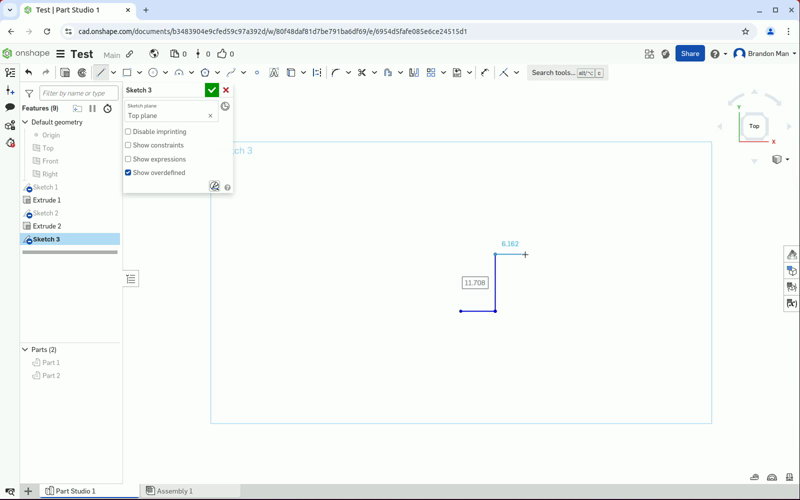
mouse_move(460, 254)
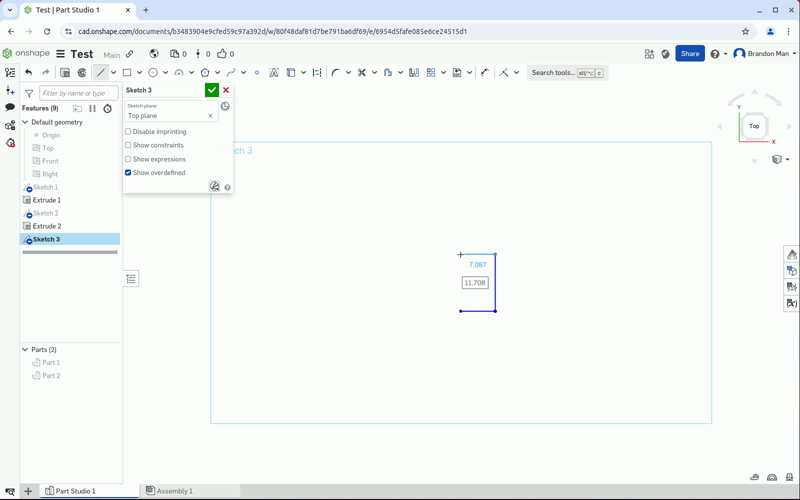
click(460, 254)
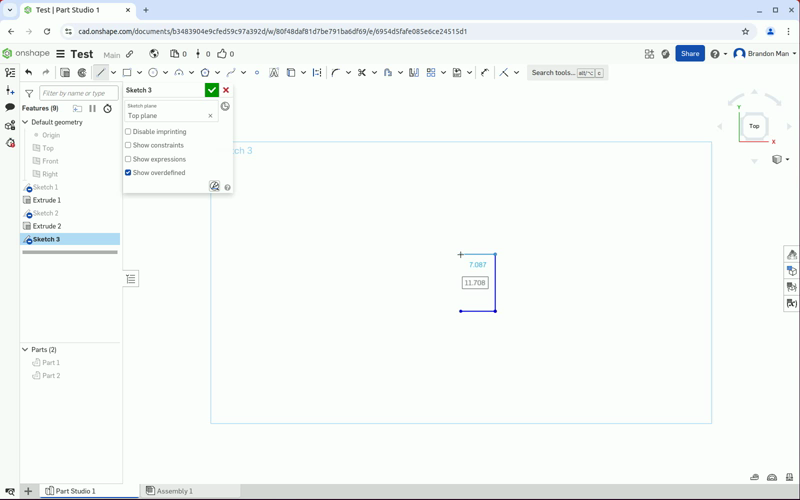
key_up(shift)
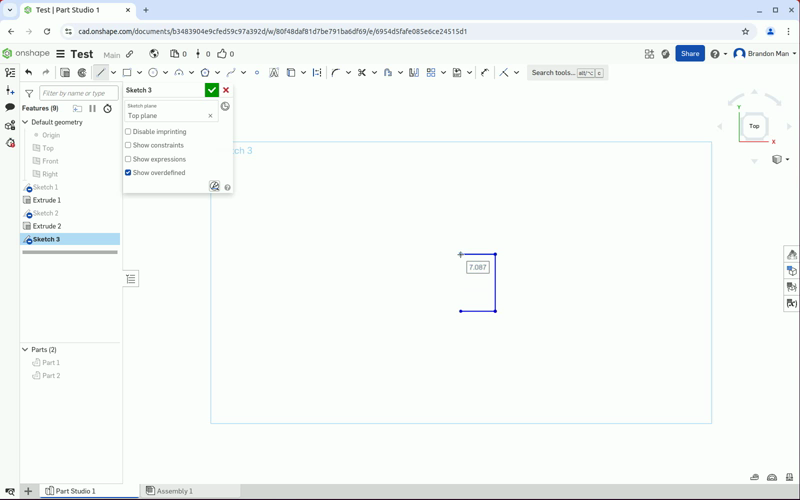
key(esc)
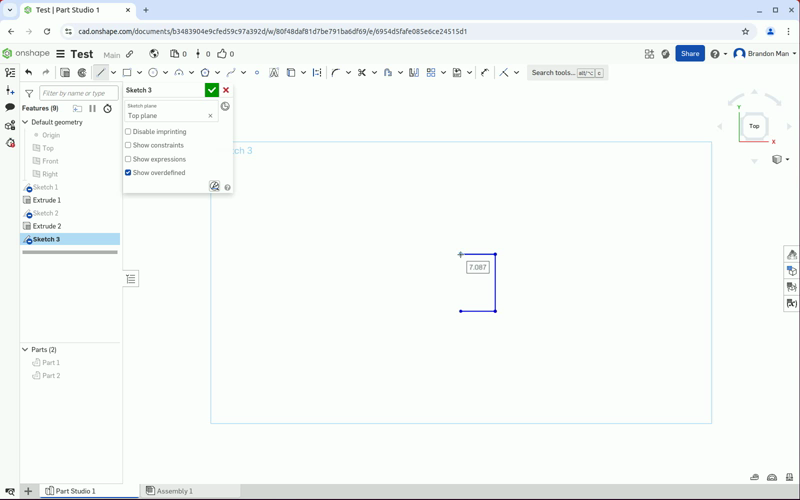
key(a)
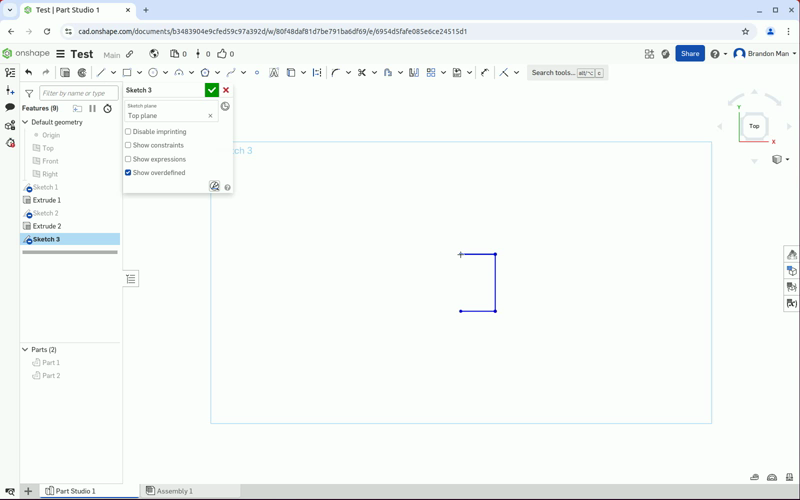
mouse_move(460, 254)
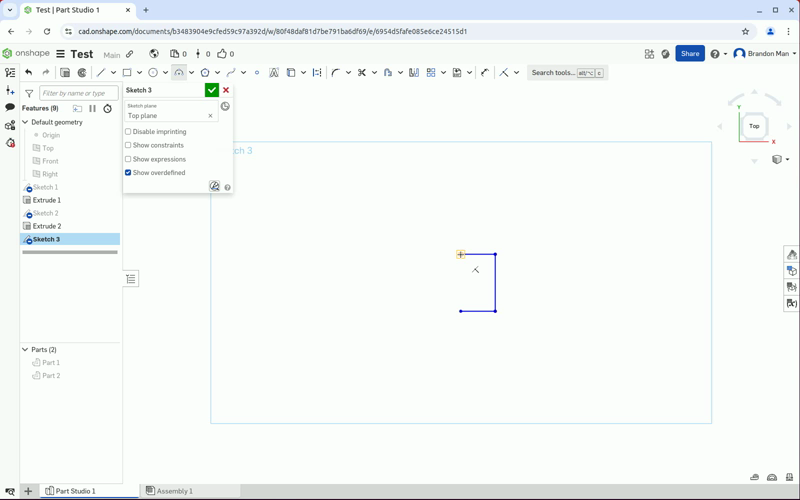
click(460, 254)
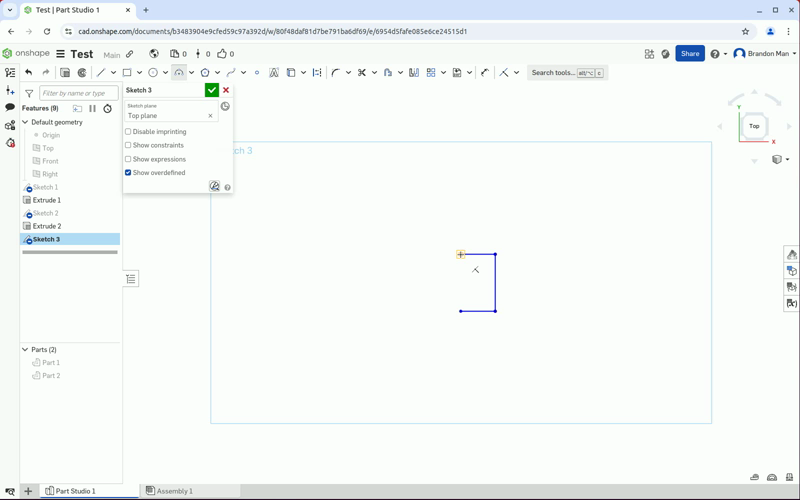
mouse_move(460, 311)
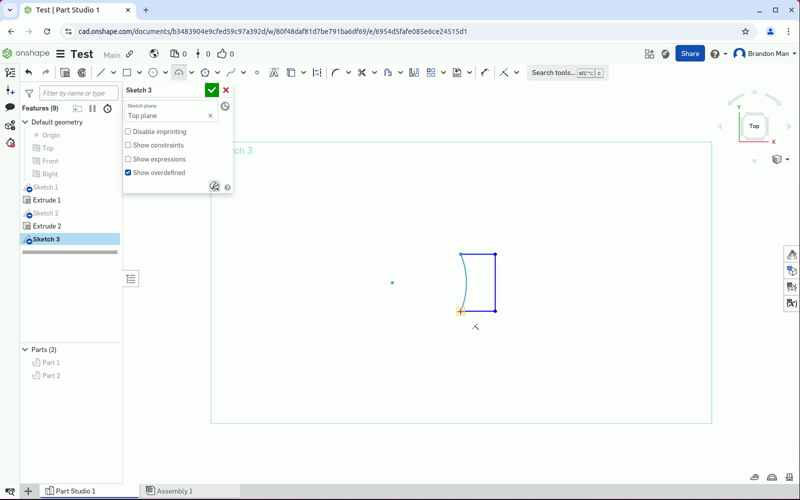
click(460, 311)
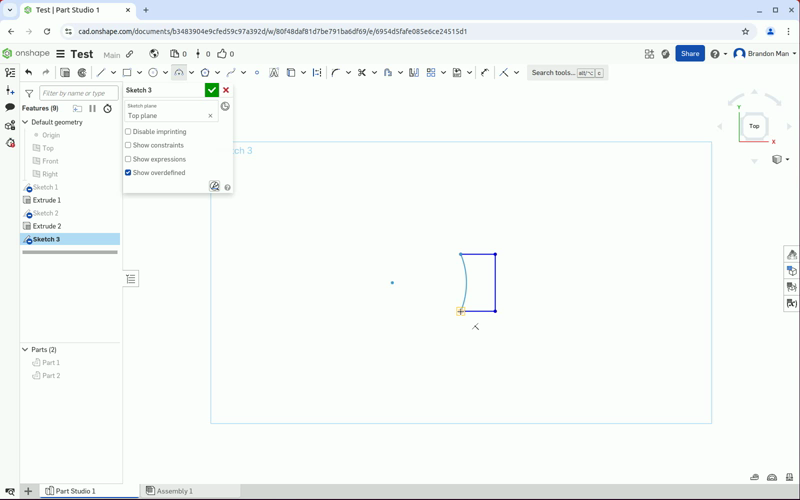
key_down(shift)
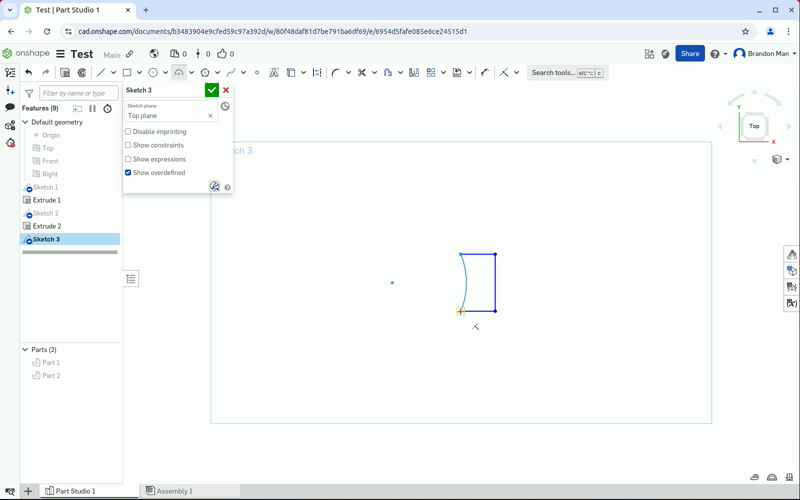
mouse_move(432, 282)
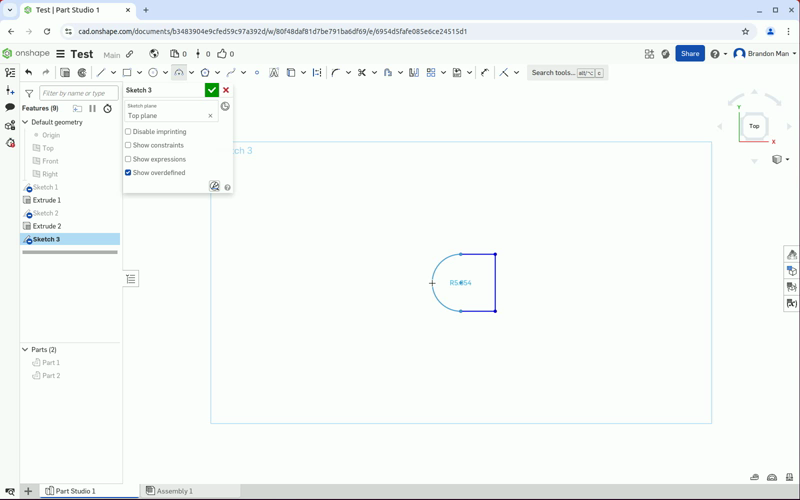
click(432, 282)
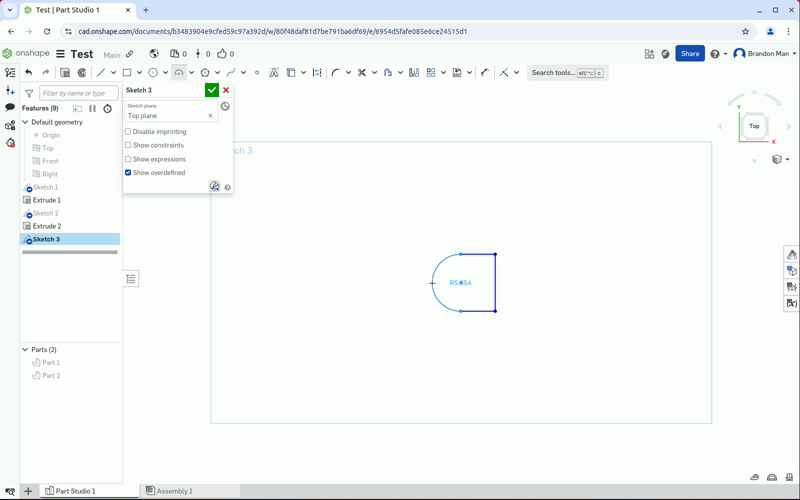
key_up(shift)
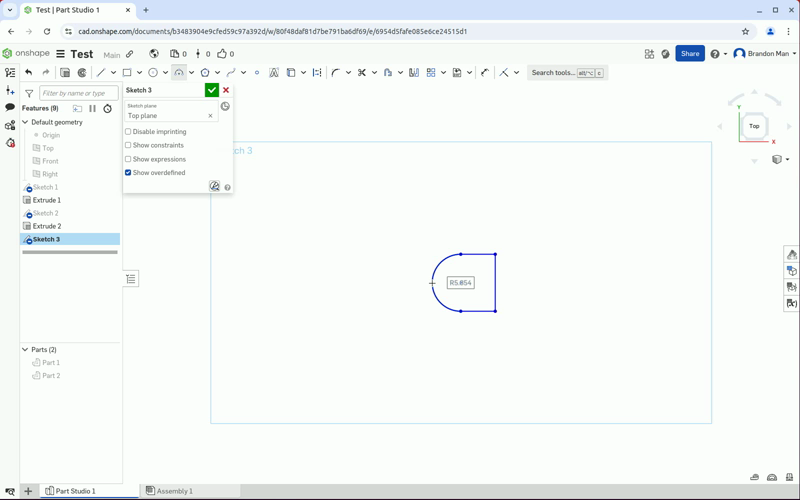
key(esc)
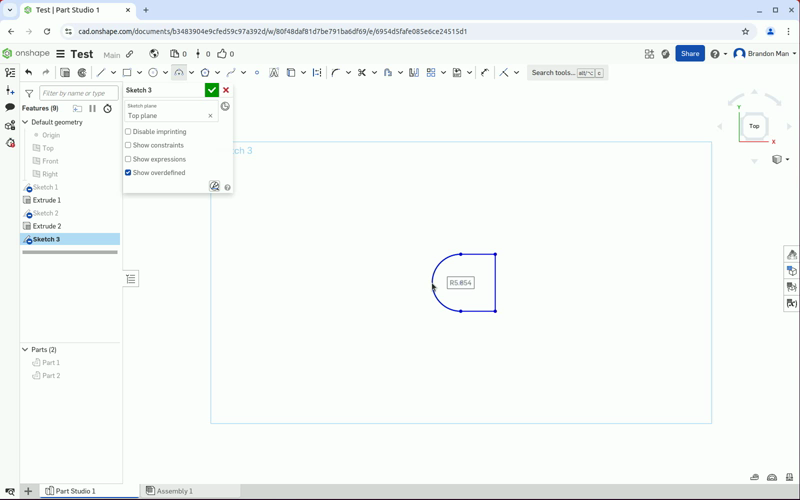
key(c)
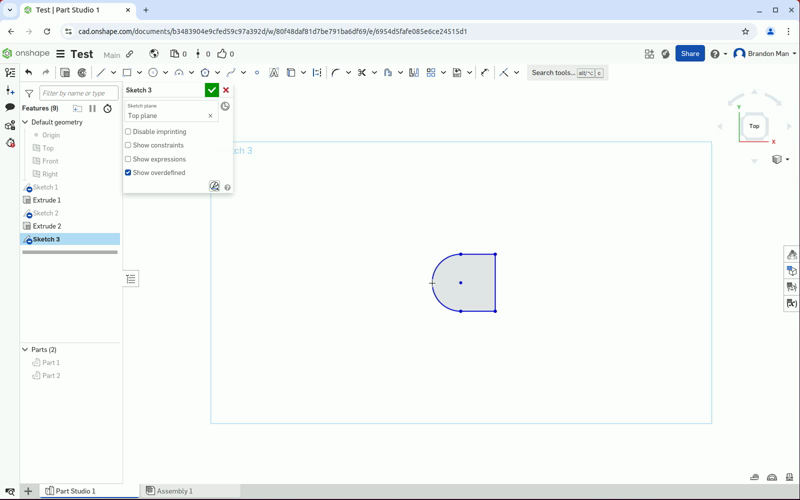
key_down(shift)
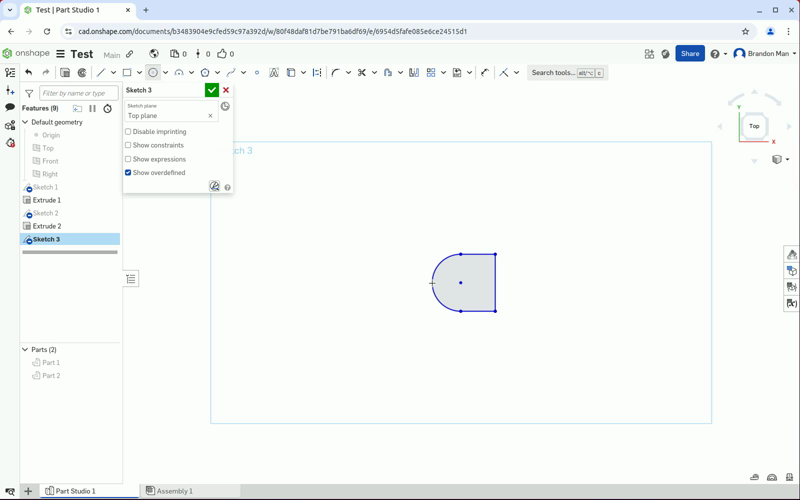
mouse_move(460, 282)
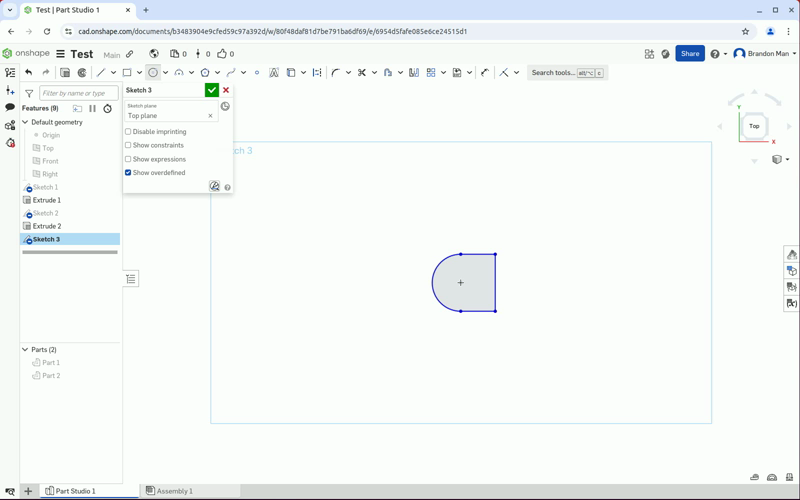
click(460, 282)
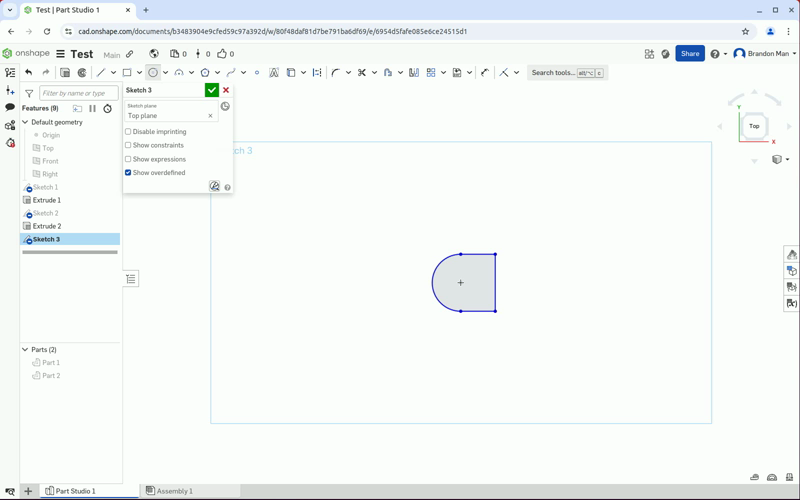
key_up(shift)
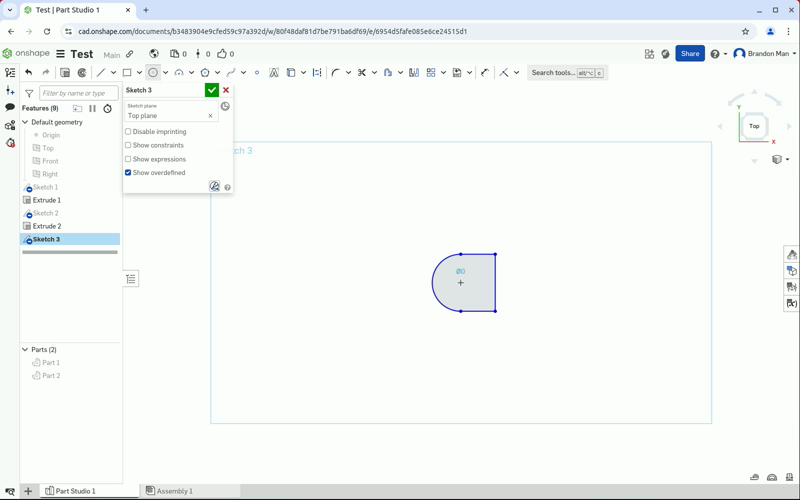
mouse_move(475, 282)
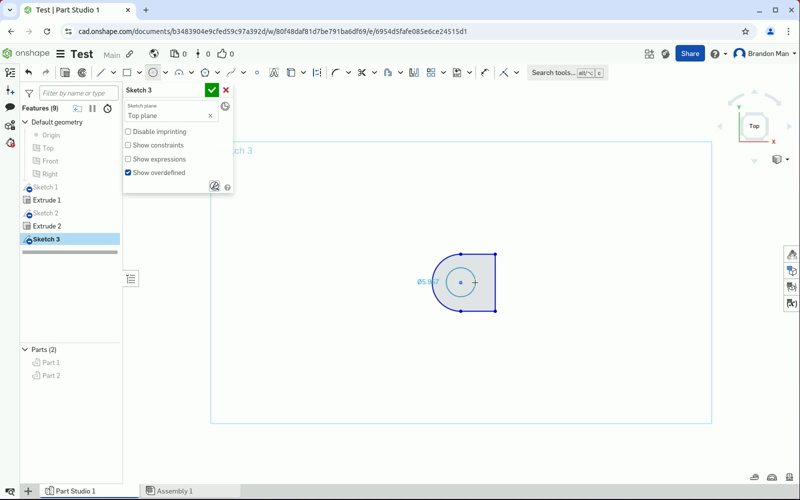
click(475, 282)
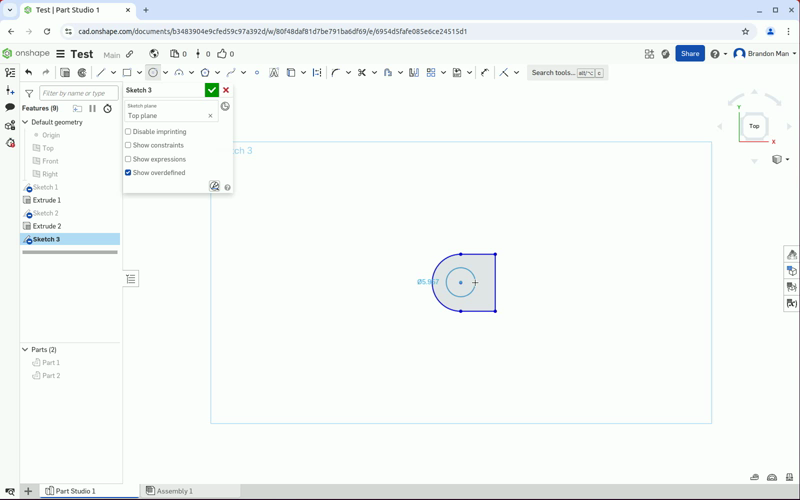
key(esc)
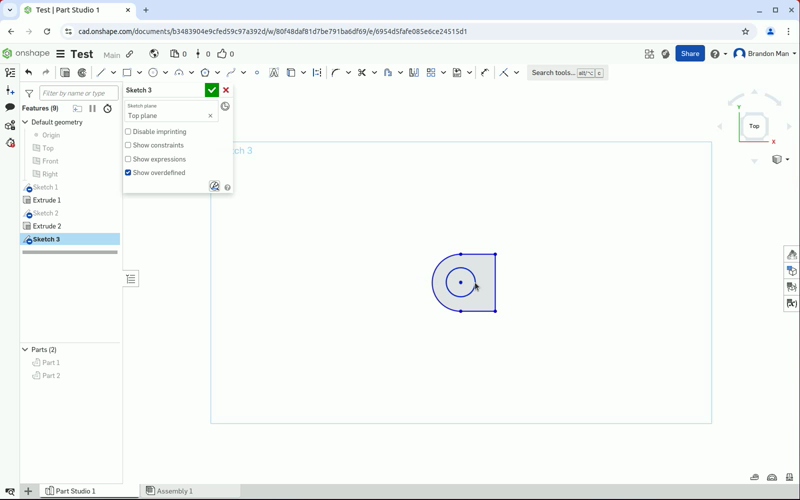
mouse_move(479, 305)
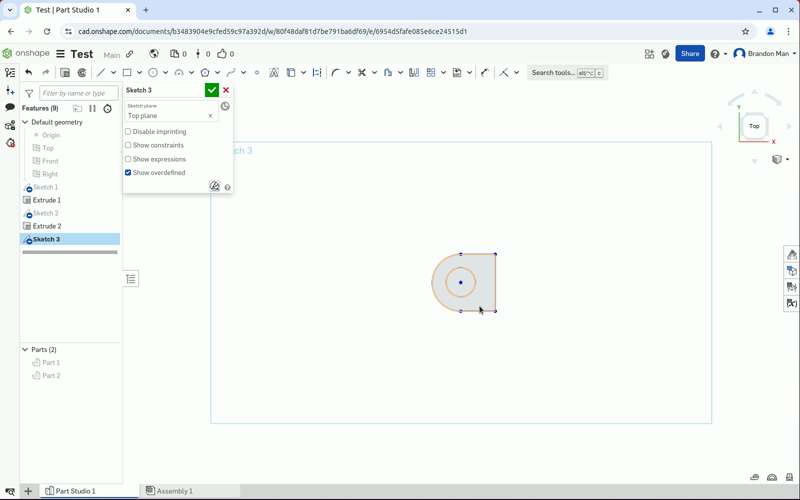
click(479, 305)
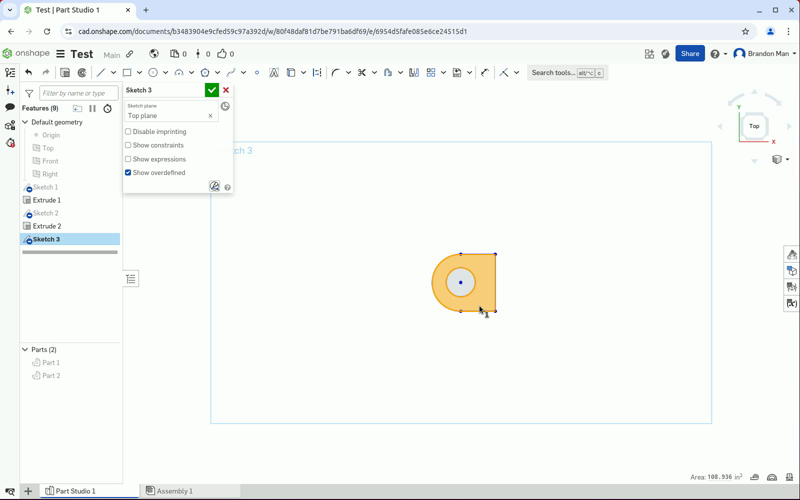
mouse_move(73, 352)
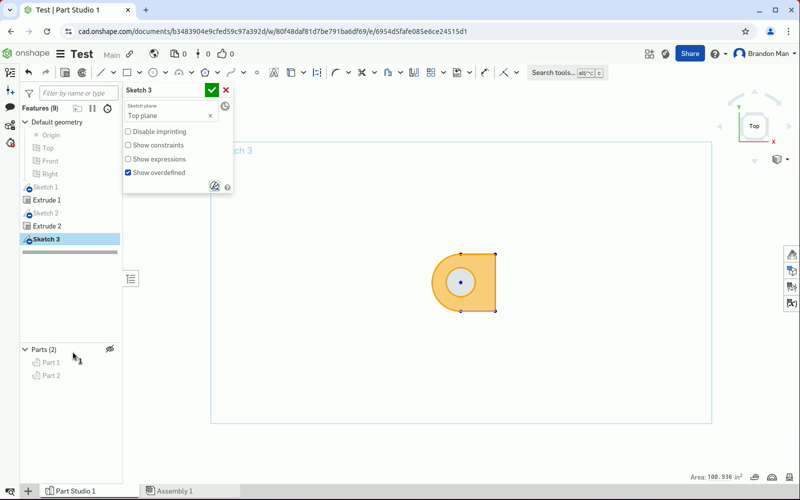
key(shift+y)
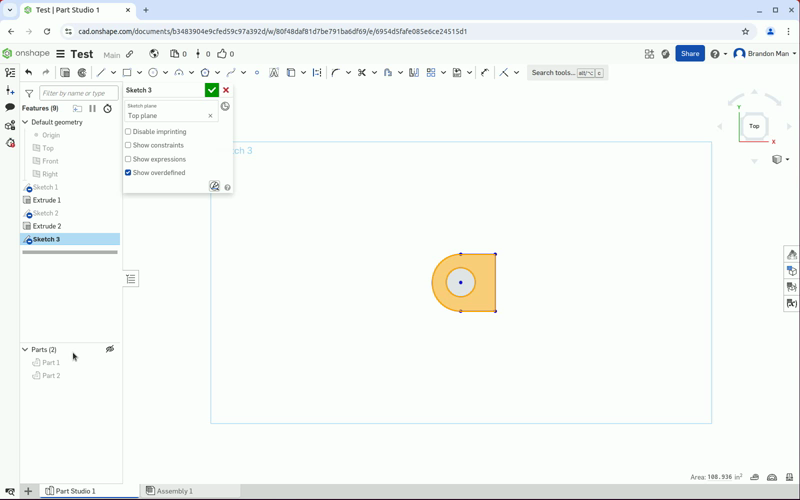
key(shift+e)
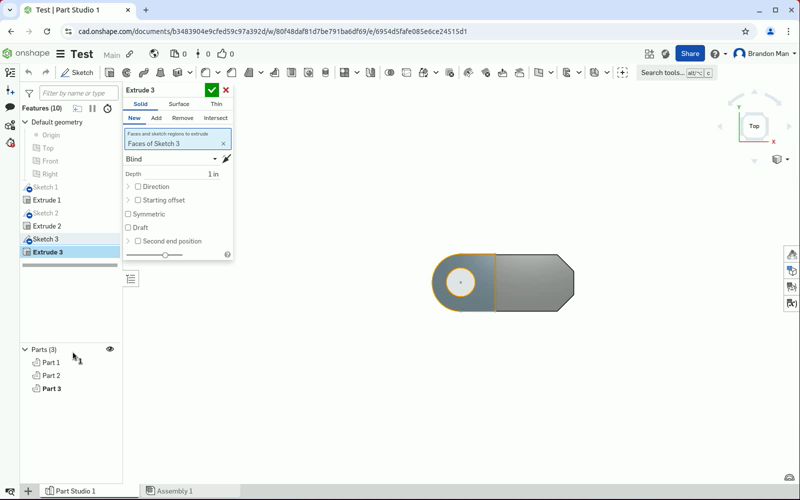
mouse_move(143, 106)
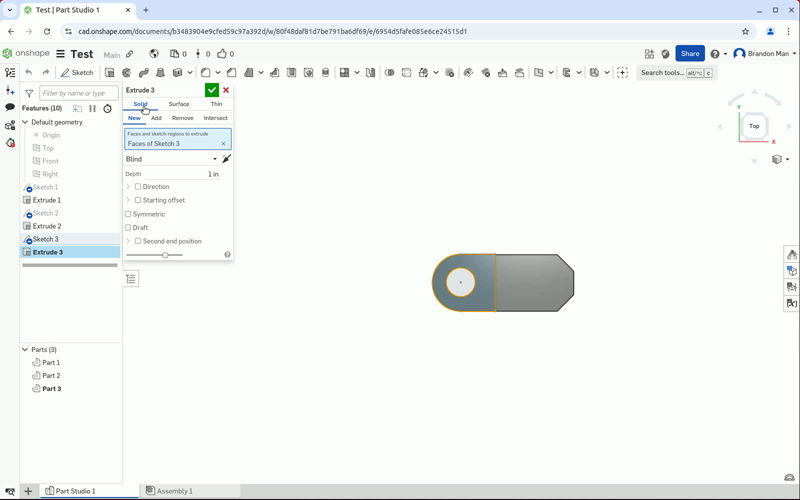
click(143, 106)
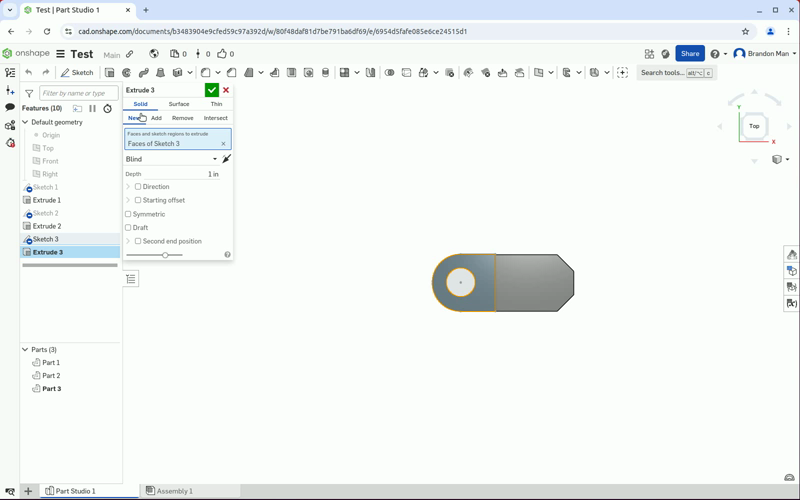
mouse_move(137, 120)
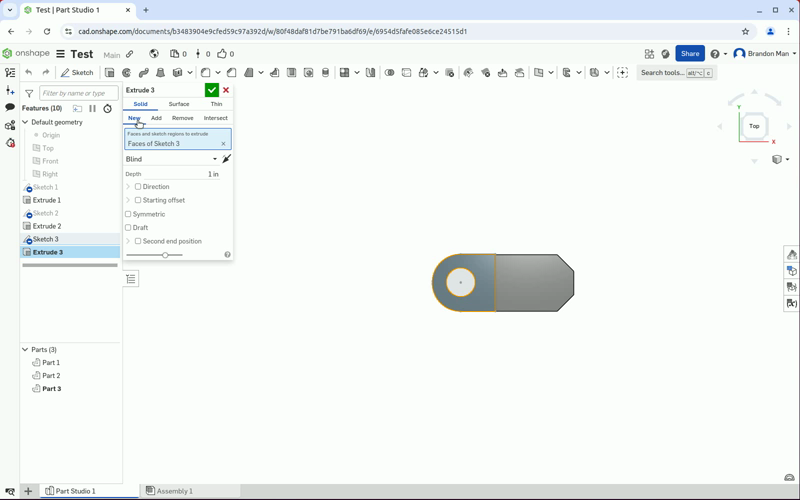
click(137, 120)
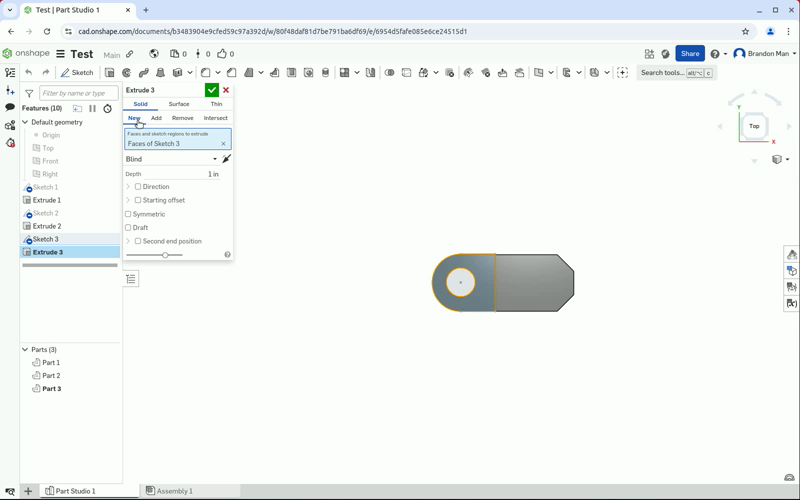
key(tab, 4)
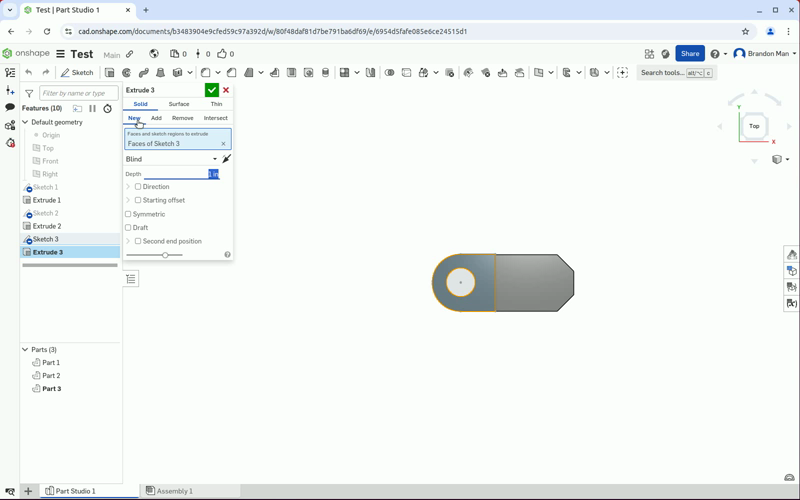
text(3.37)
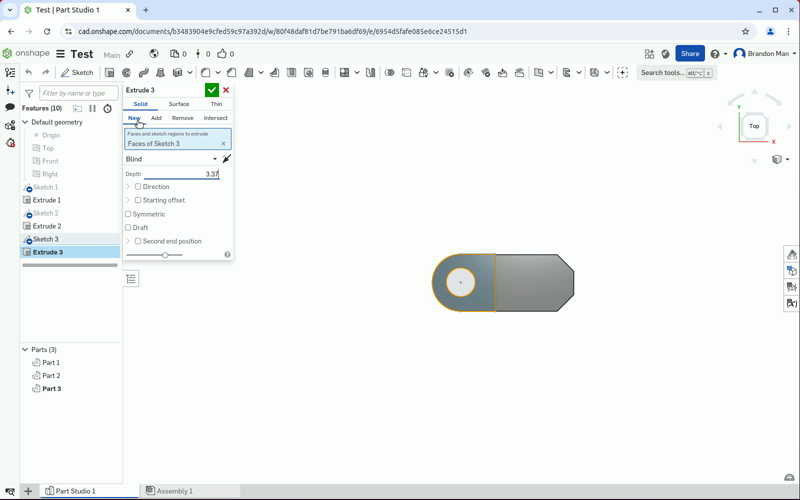
key(enter)
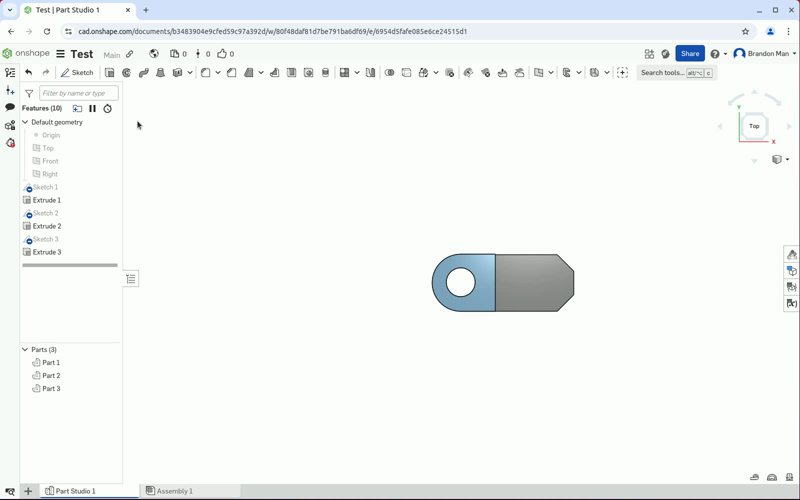
key(shift+h)
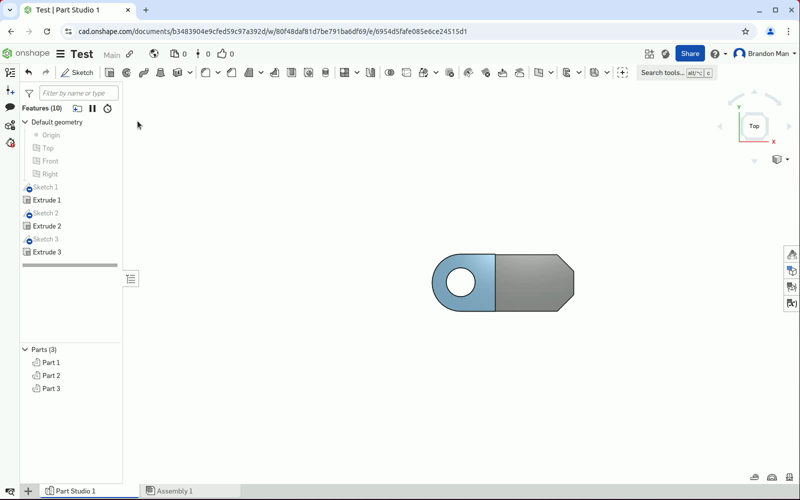
key(shift+h)
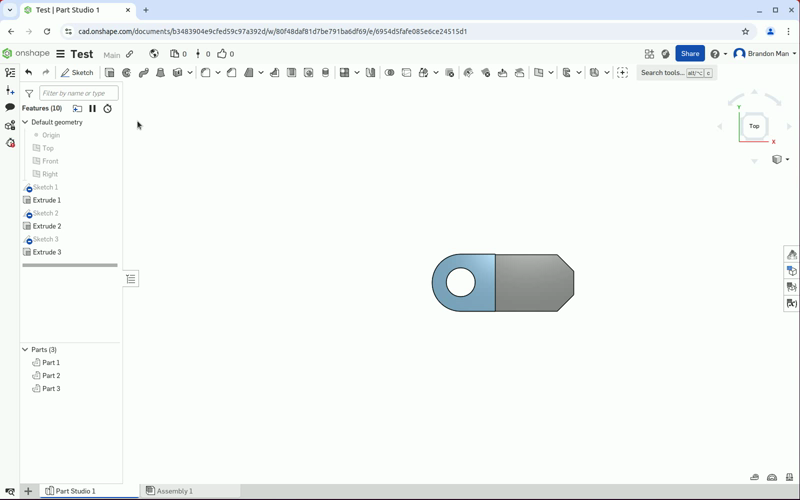
mouse_move(73, 189)
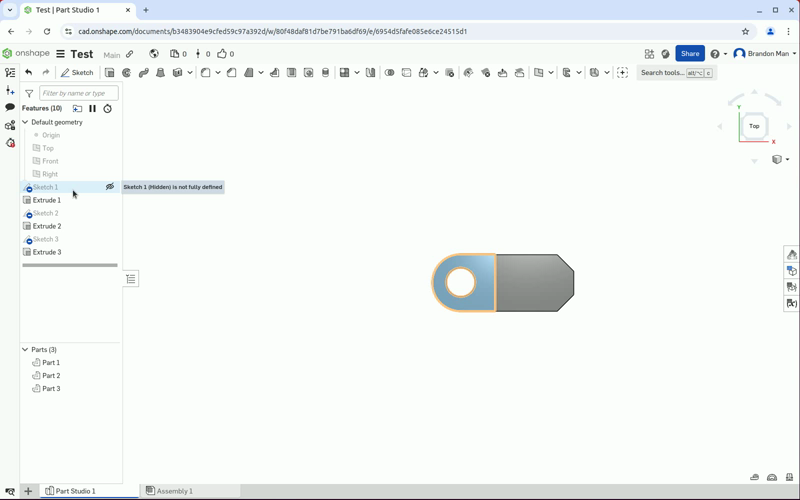
click(73, 189)
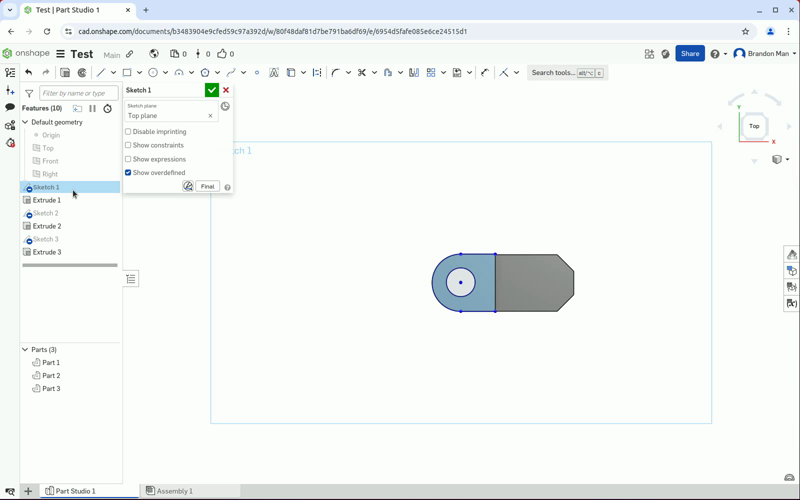
mouse_move(229, 92)
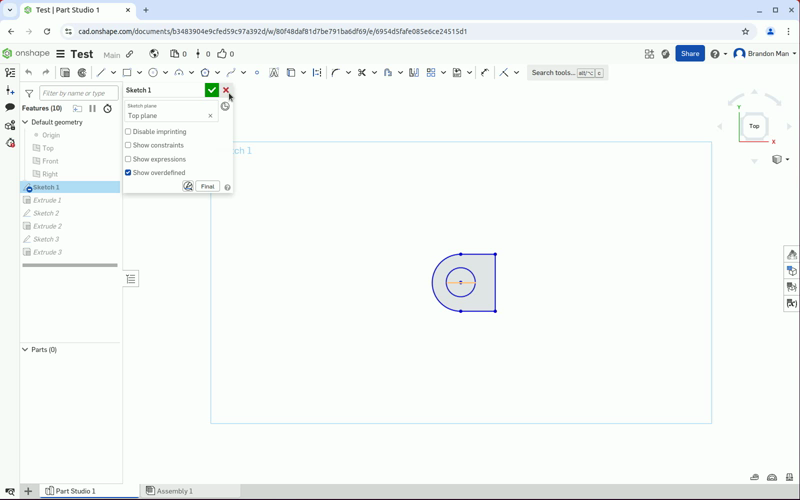
click(229, 92)
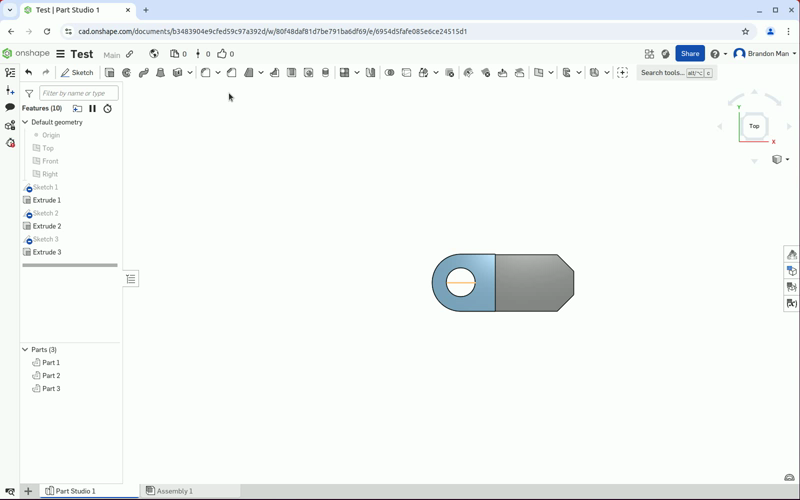
mouse_move(73, 352)
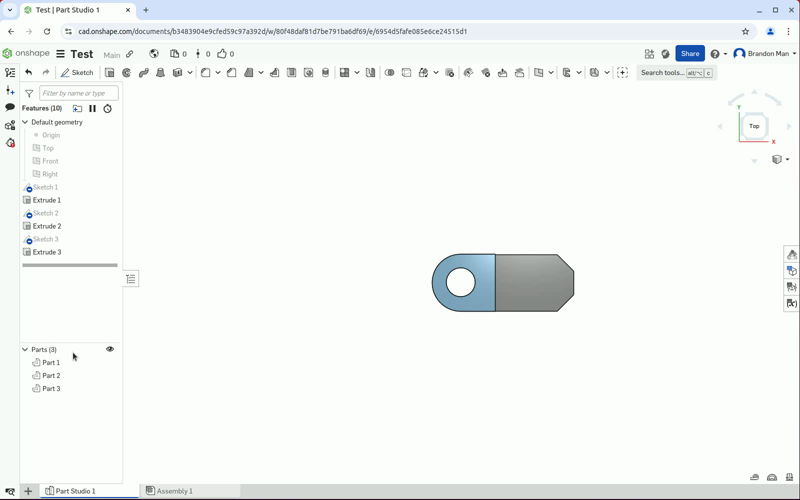
key(y)
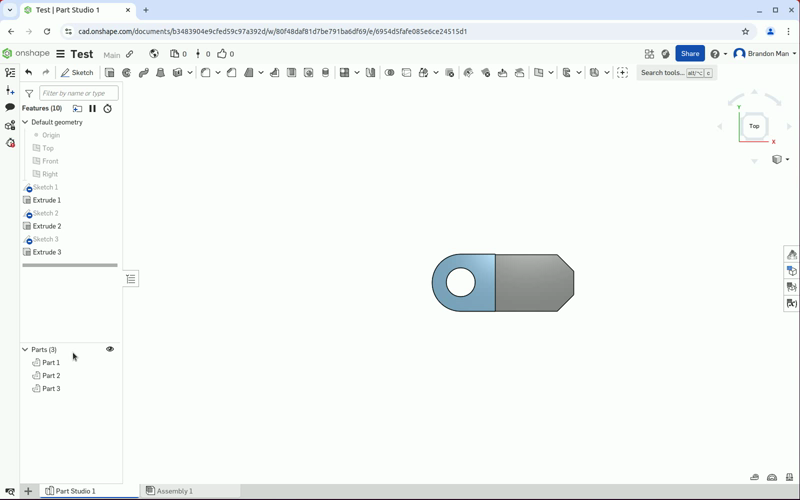
key(shift+p)
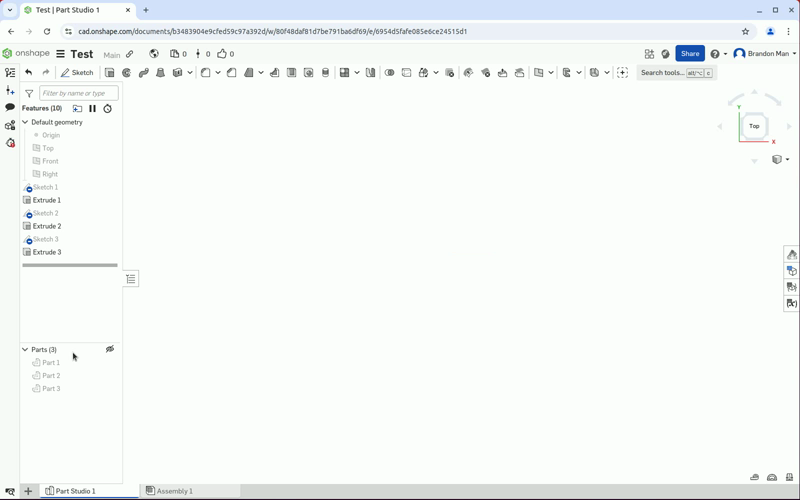
key(space)
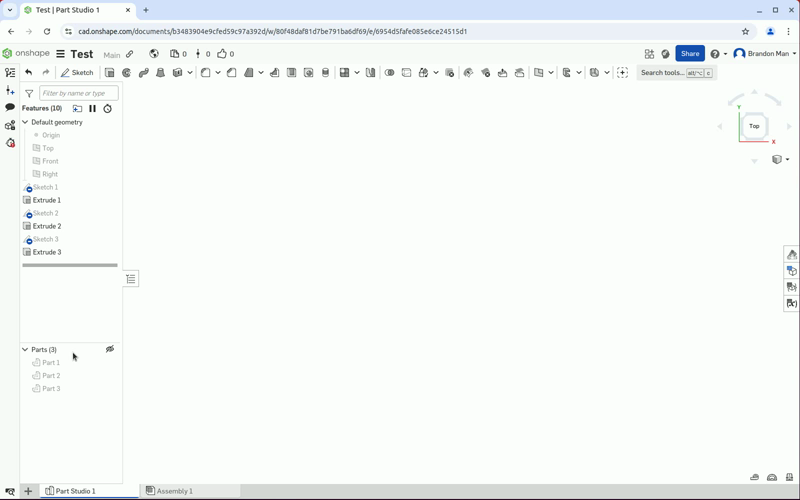
key_down(shift)
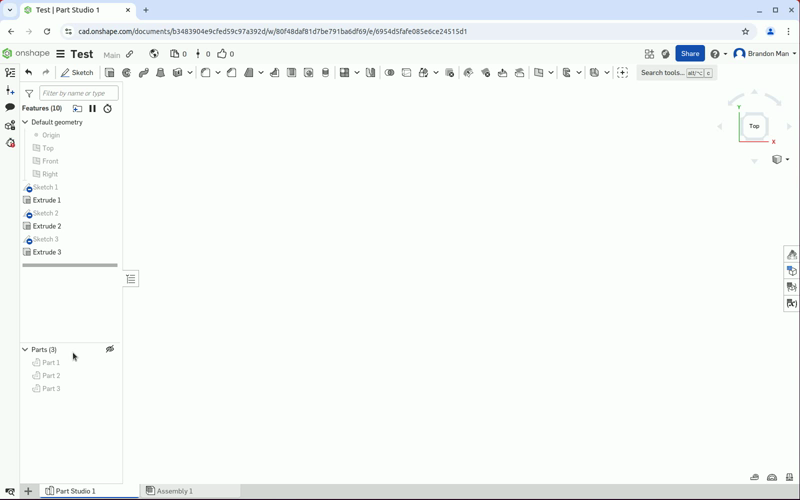
key(up)
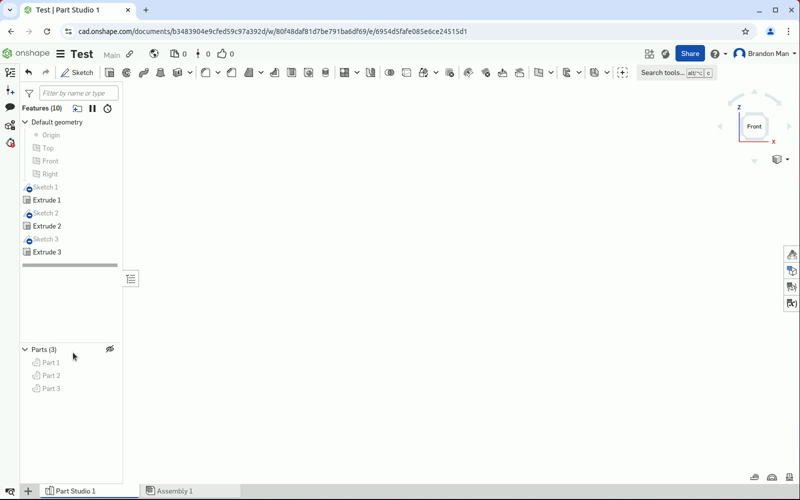
key_up(shift)
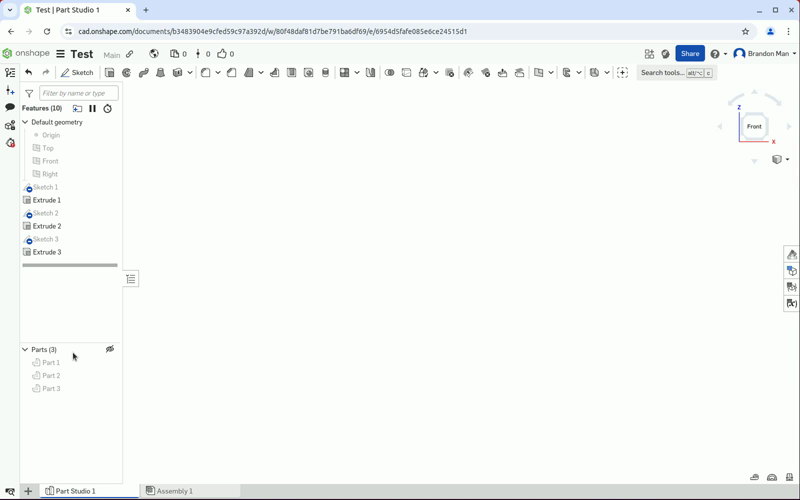
mouse_move(73, 352)
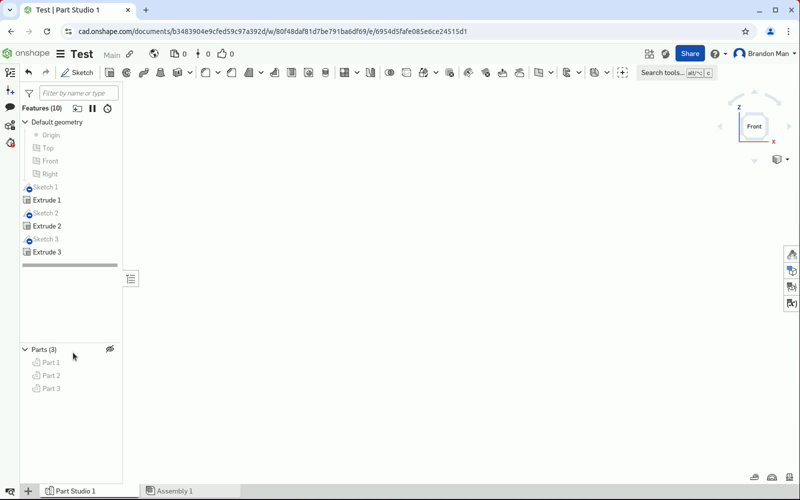
key(shift+y)
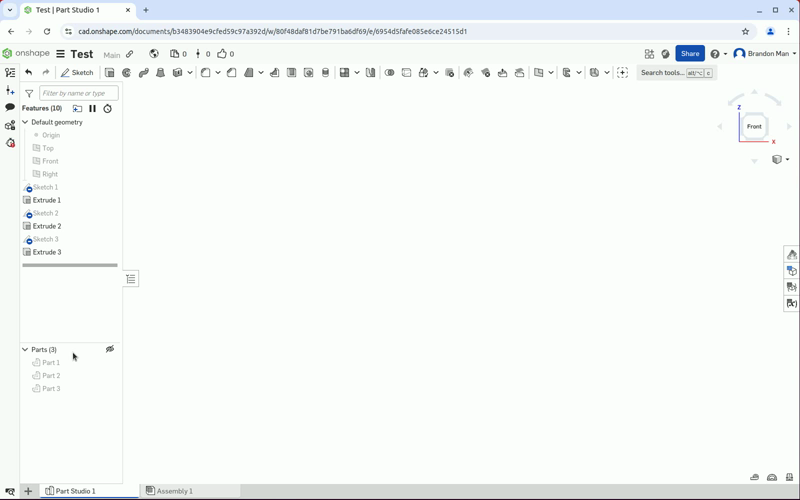
key(shift+s)
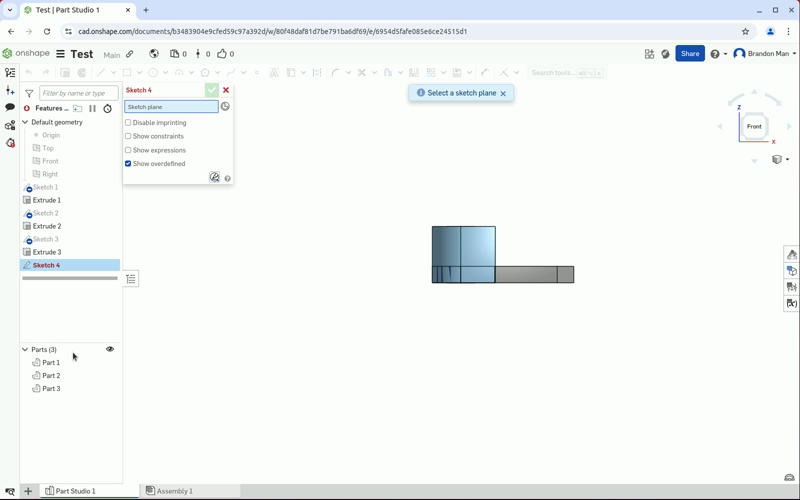
mouse_move(73, 163)
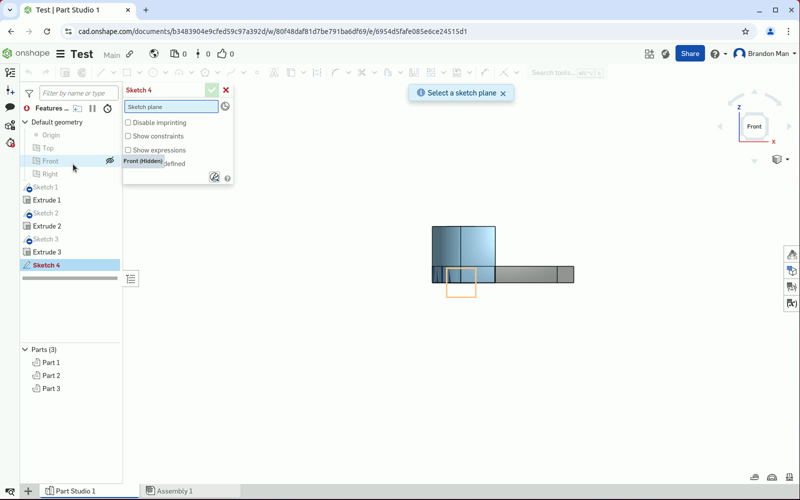
click(73, 163)
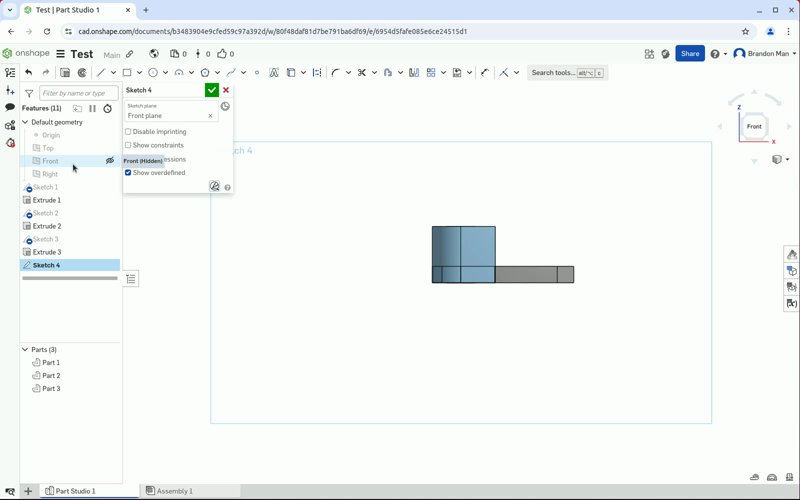
mouse_move(73, 352)
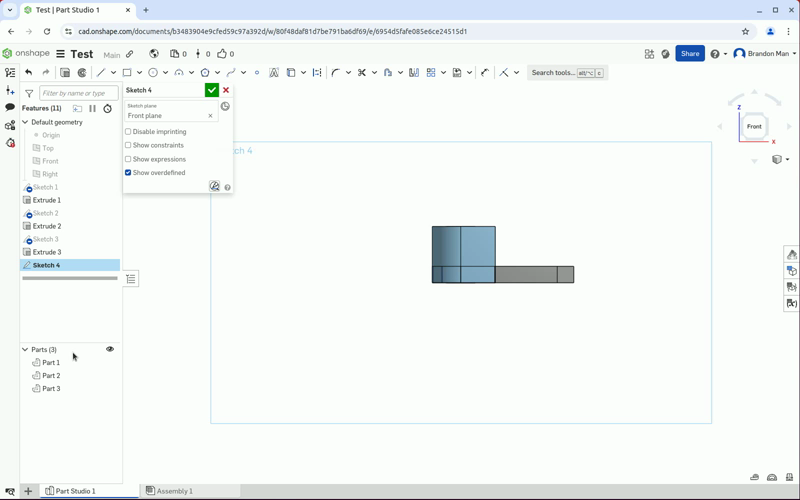
key(y)
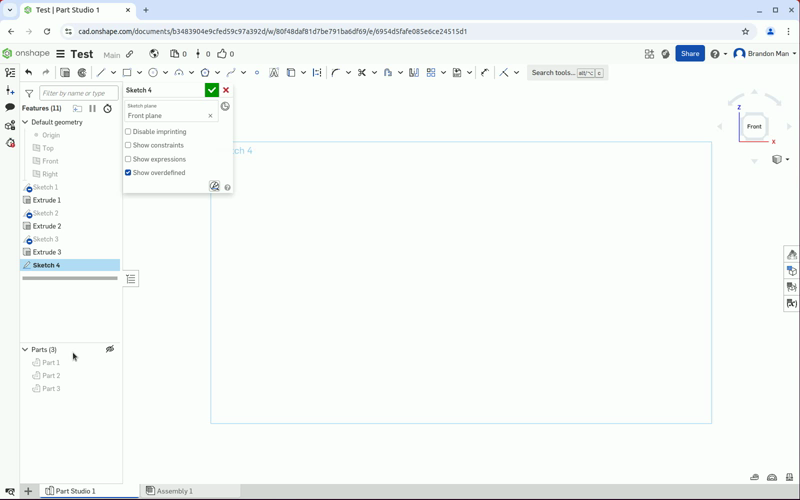
key(l)
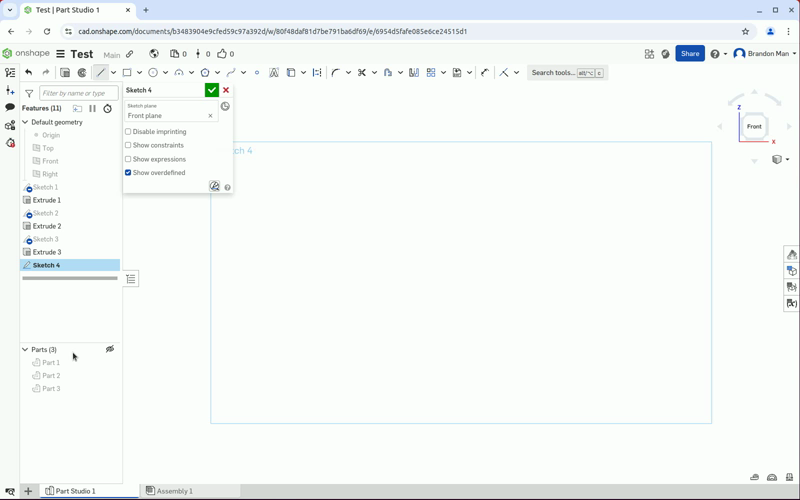
key_down(shift)
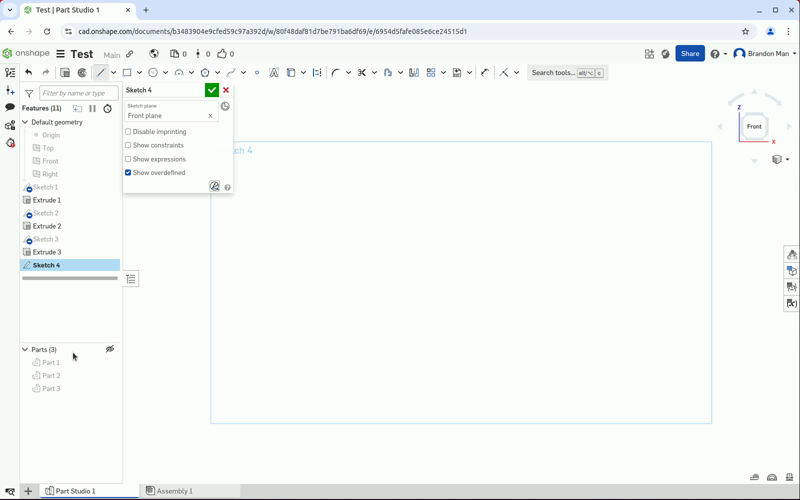
mouse_move(494, 266)
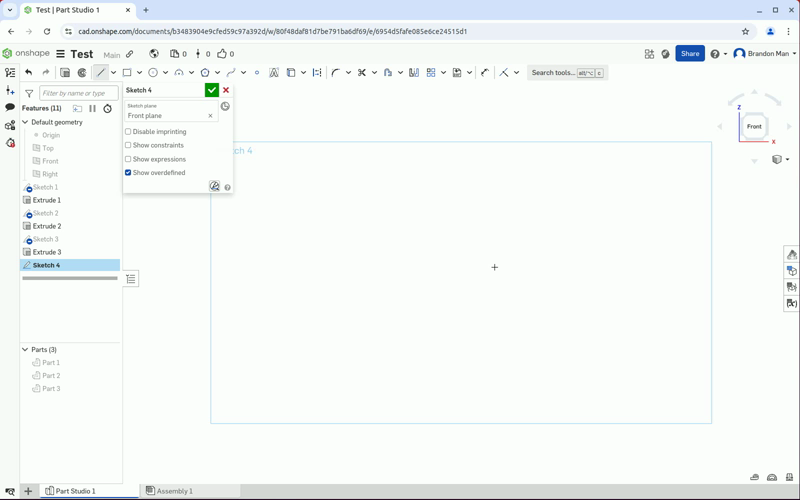
click(494, 266)
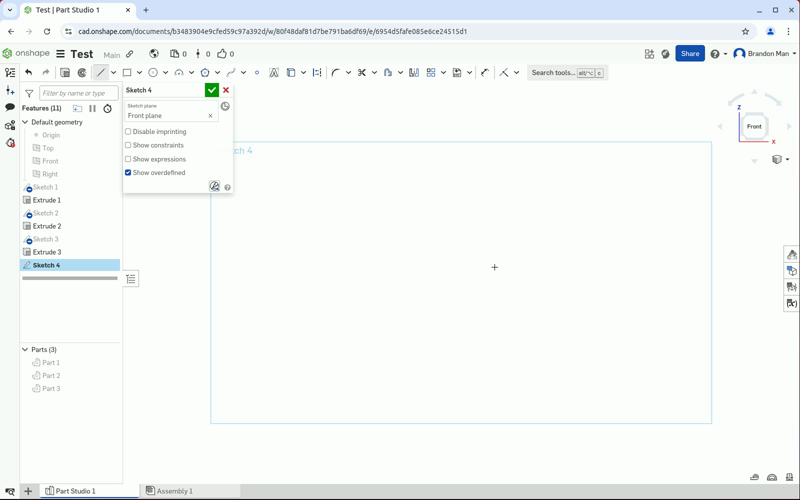
key_up(shift)
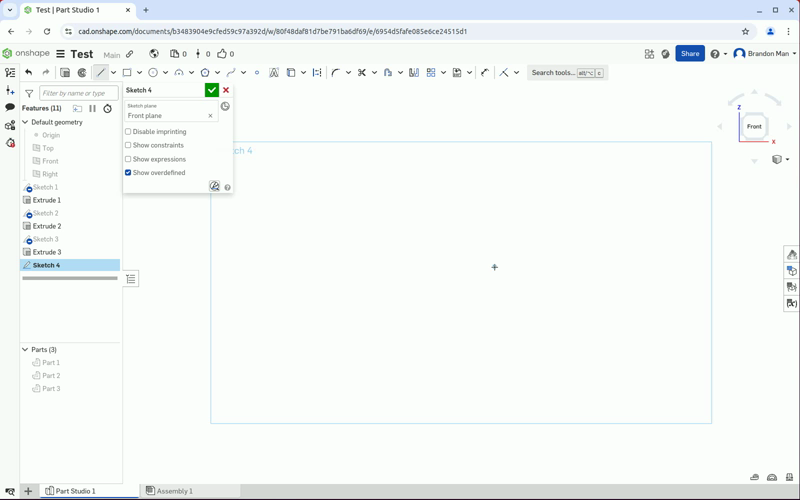
key_down(shift)
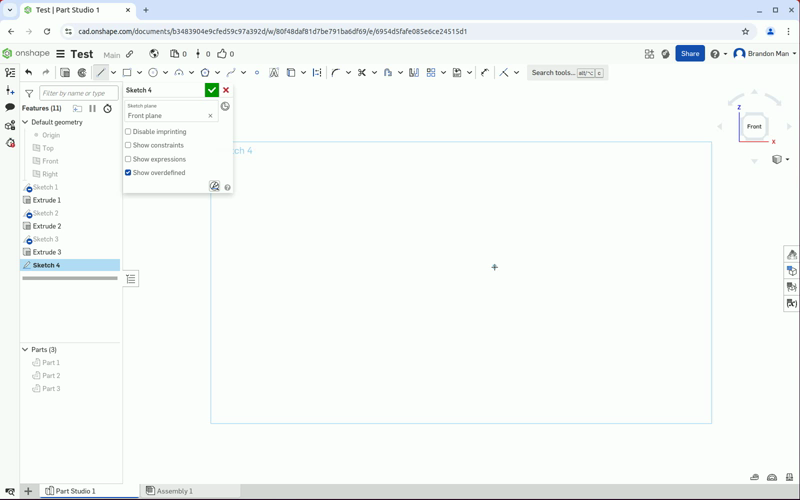
mouse_move(573, 266)
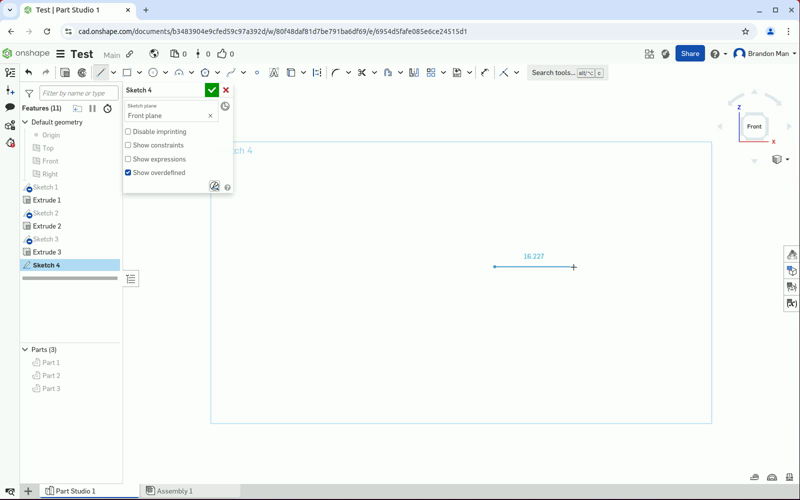
click(573, 266)
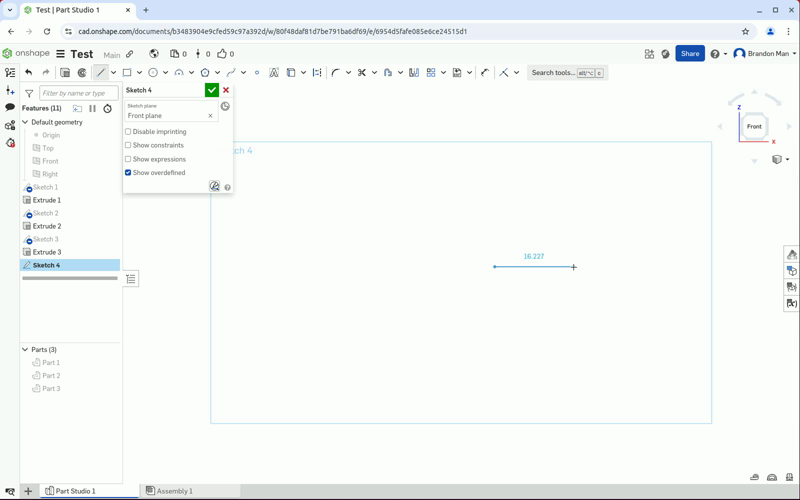
key_up(shift)
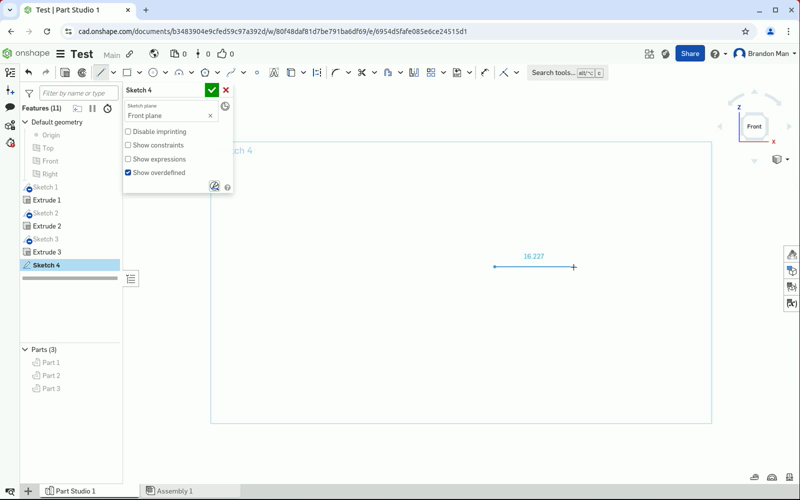
key_down(shift)
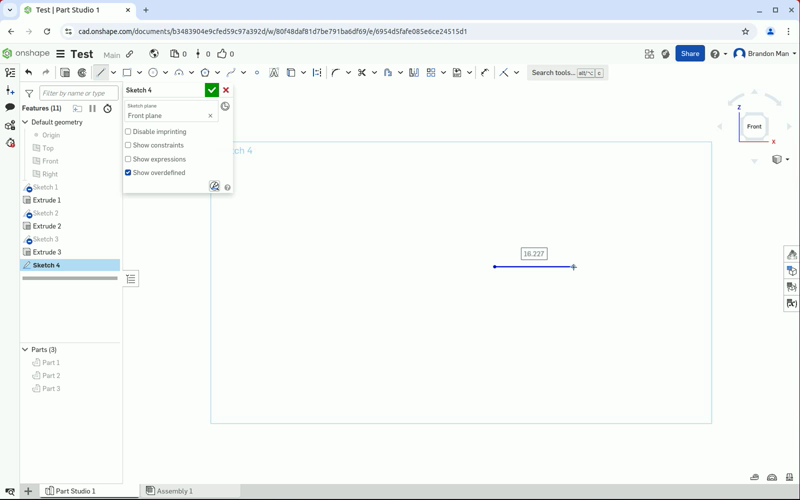
mouse_move(494, 226)
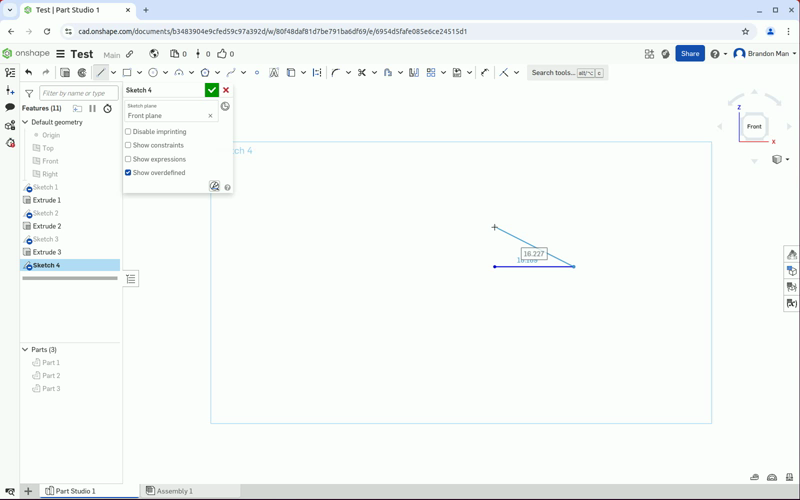
click(494, 226)
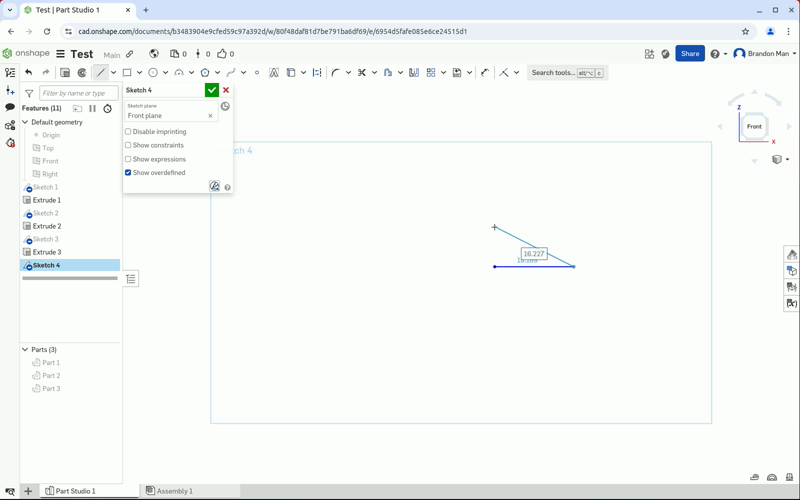
key_up(shift)
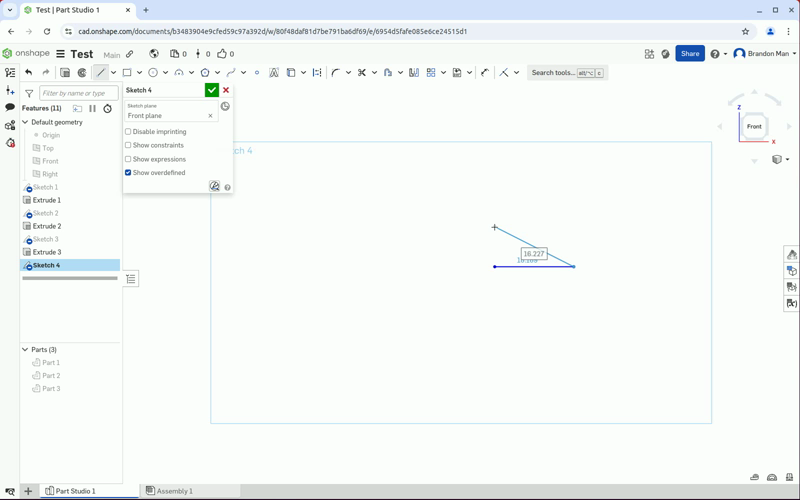
mouse_move(524, 226)
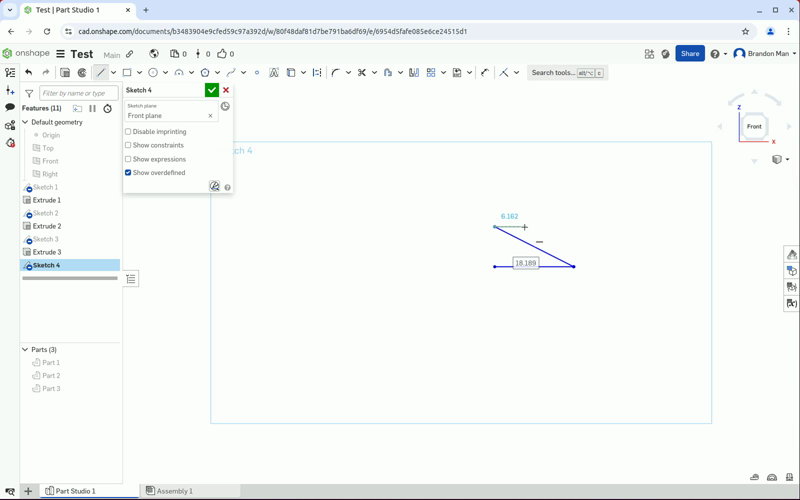
key_down(shift)
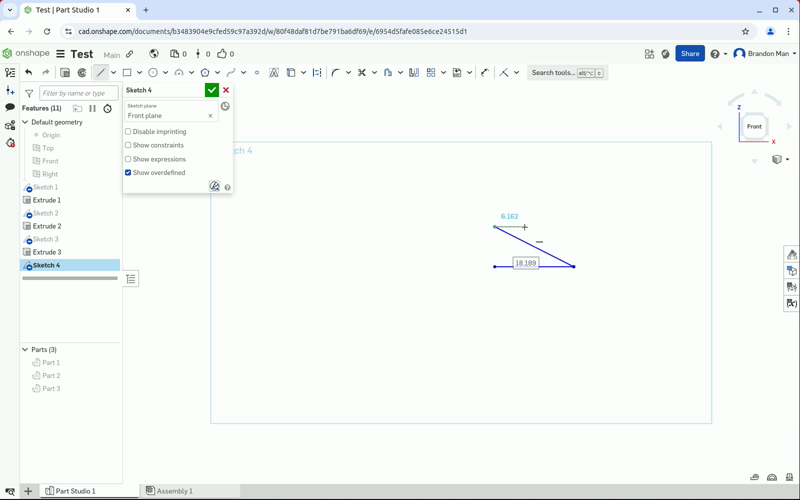
mouse_move(494, 266)
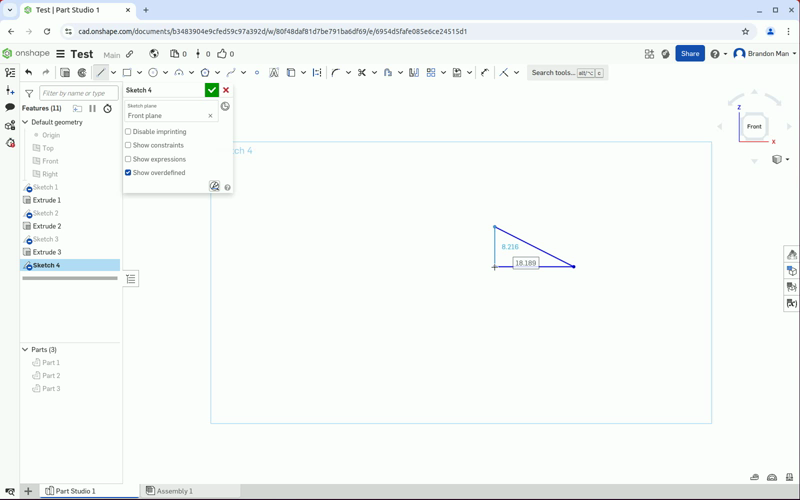
key_up(shift)
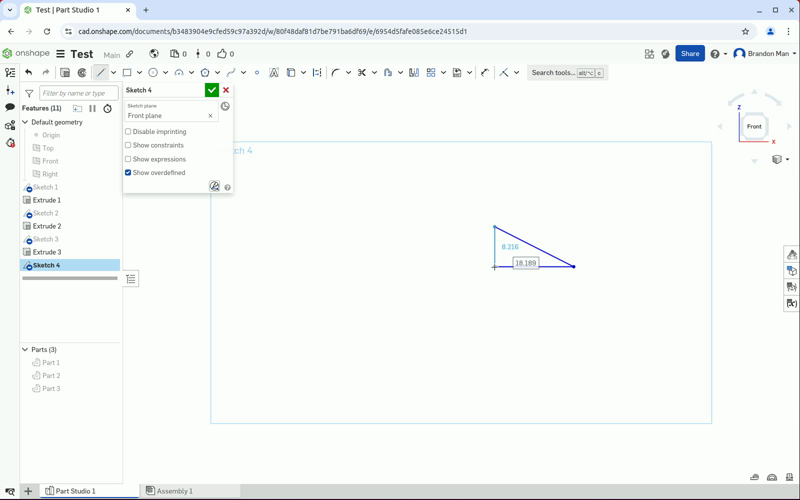
click(494, 266)
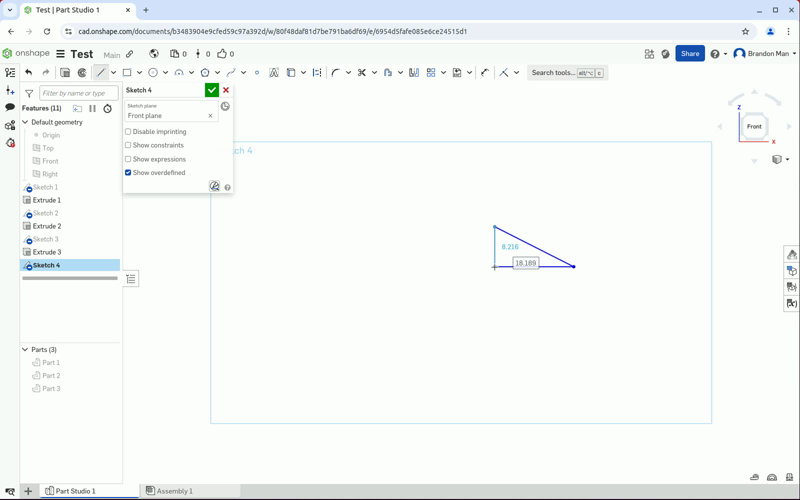
key(esc)
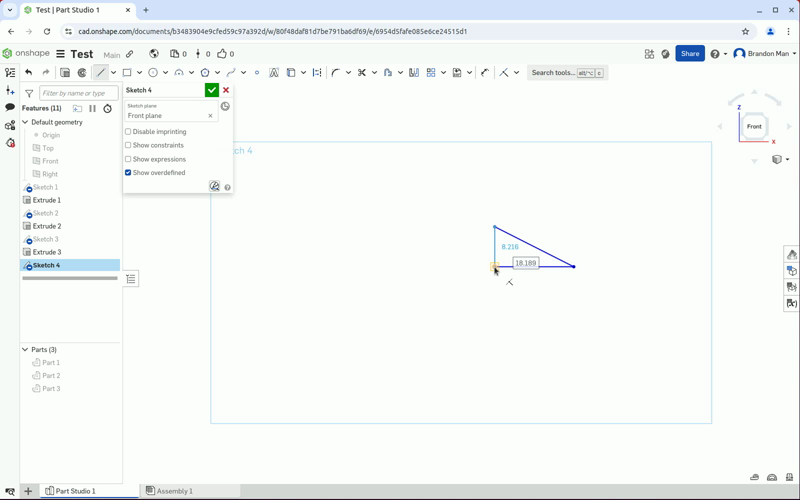
mouse_move(503, 258)
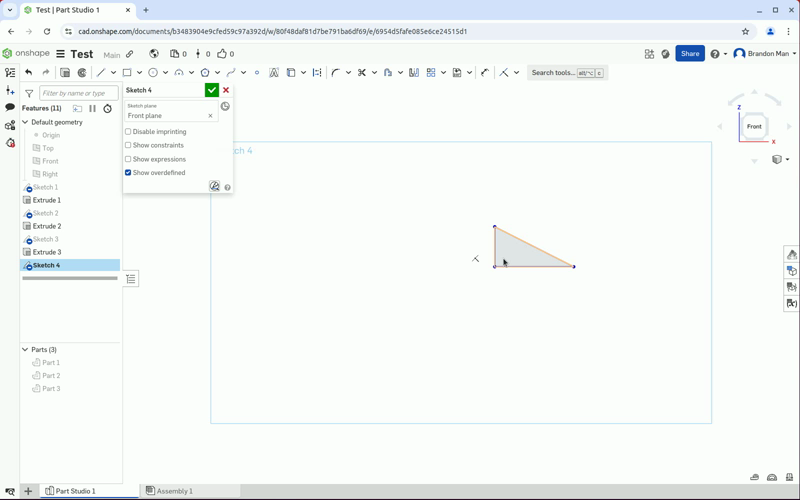
scroll(6)
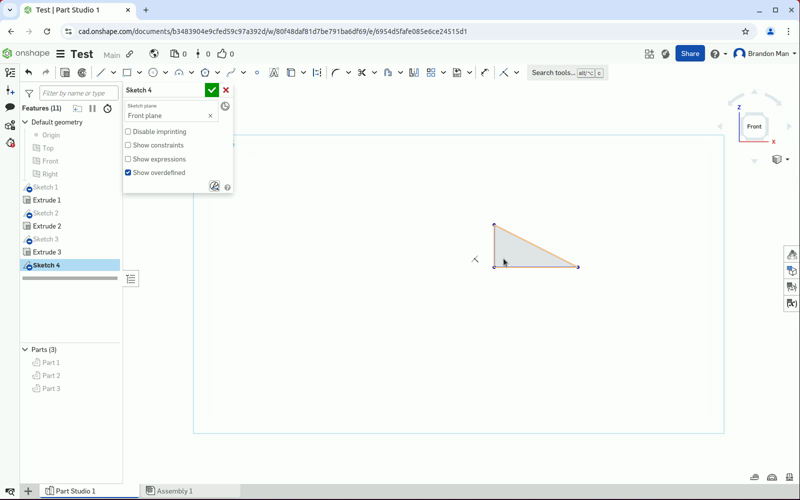
scroll(6)
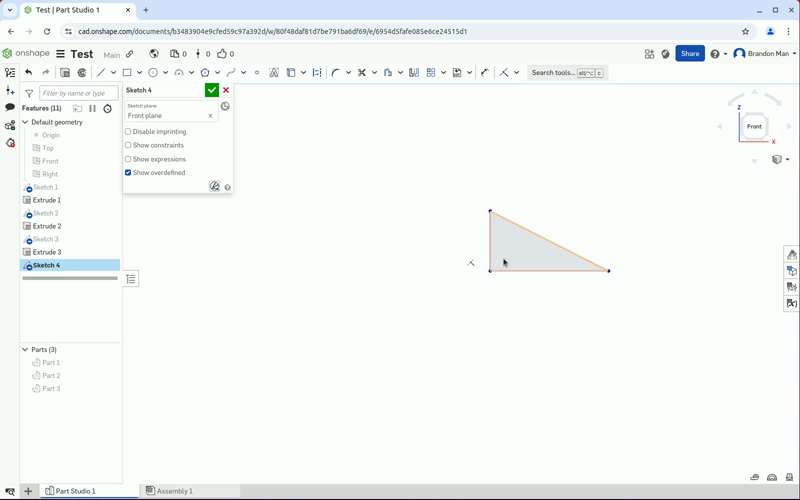
scroll(6)
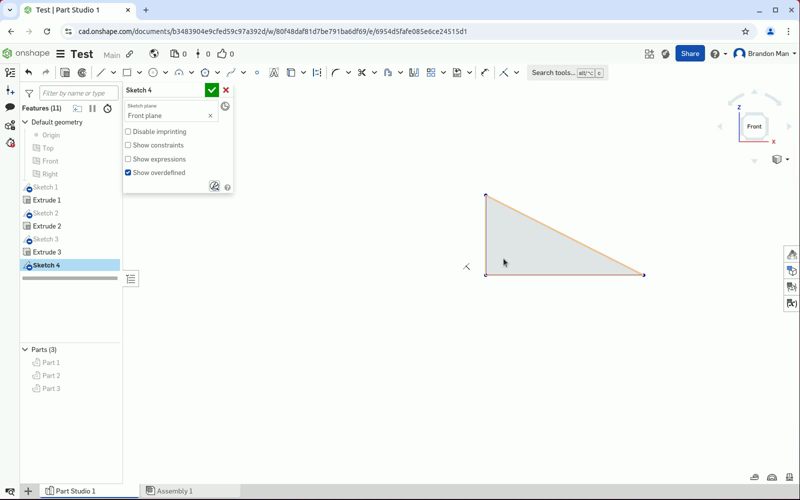
scroll(6)
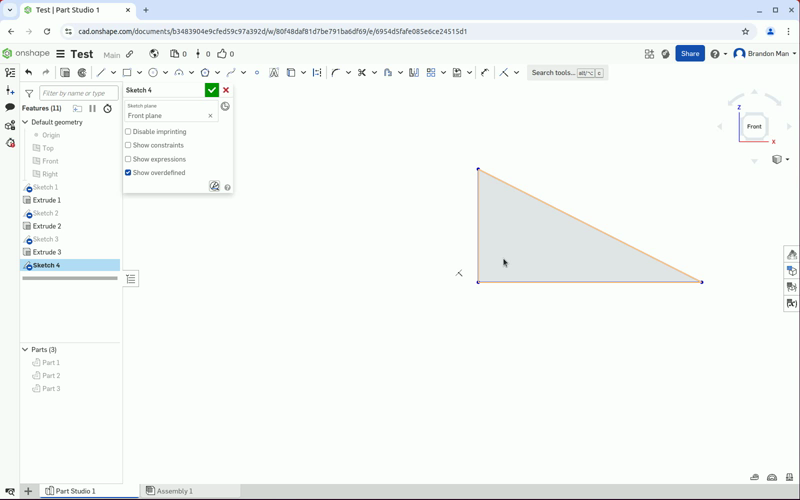
scroll(6)
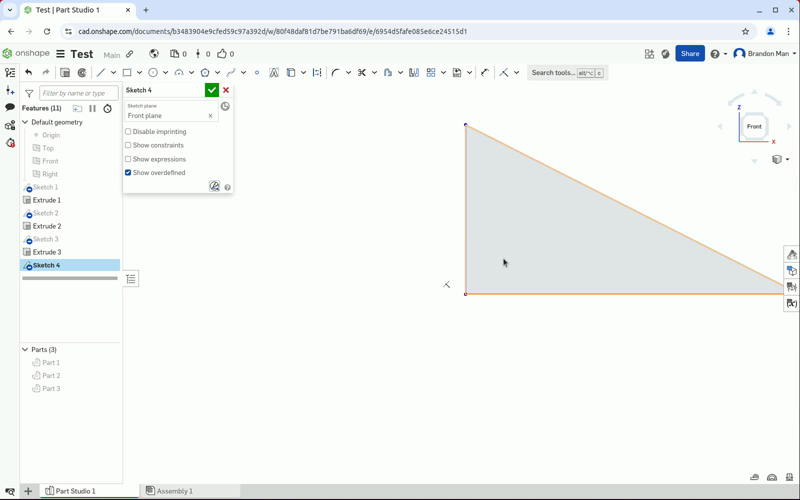
scroll(6)
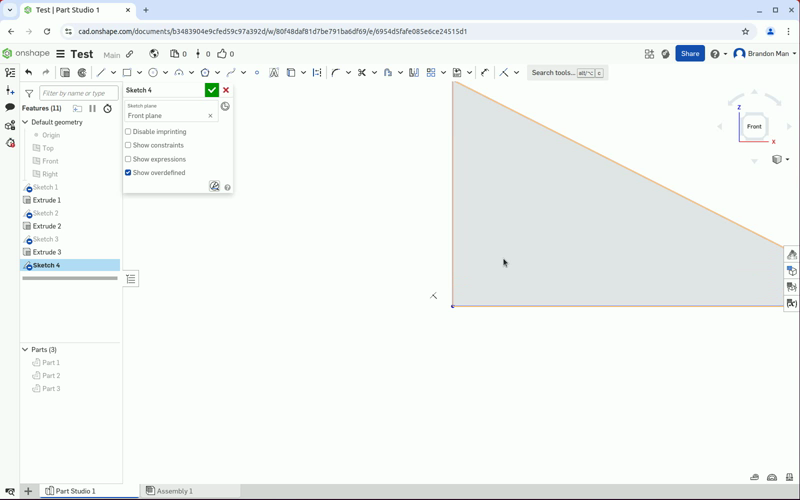
scroll(6)
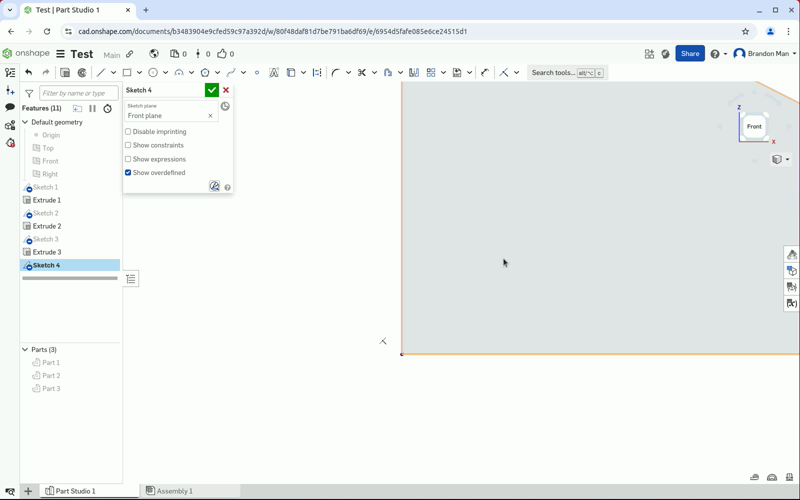
click(503, 258)
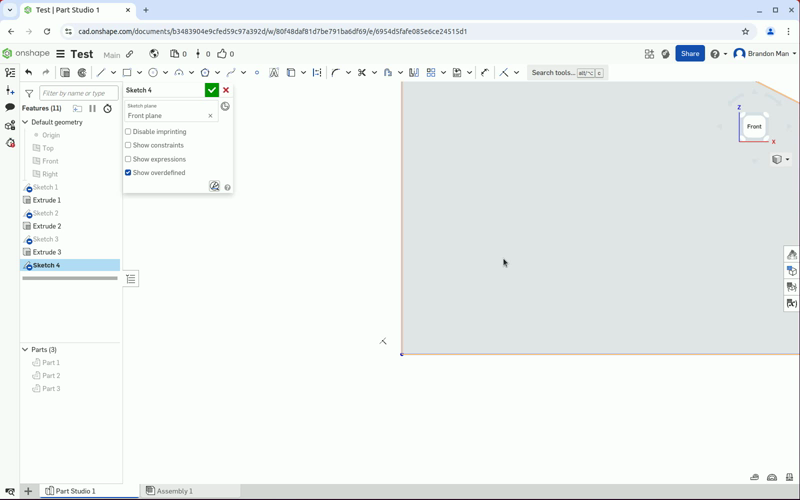
scroll(-6)
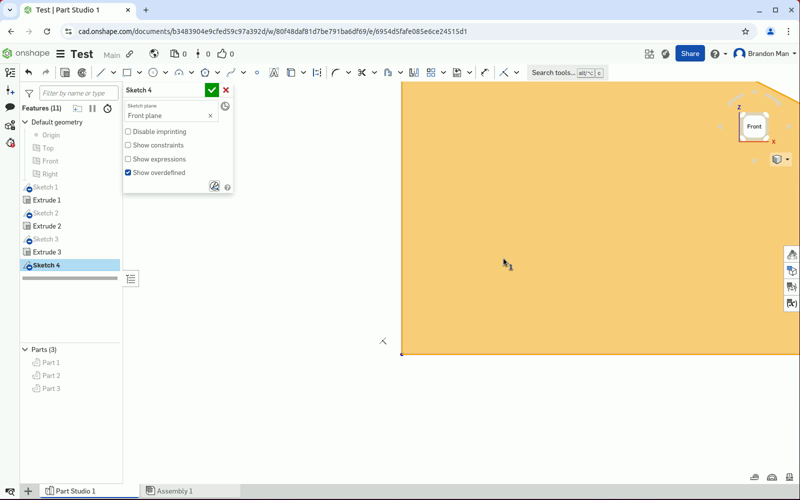
scroll(-6)
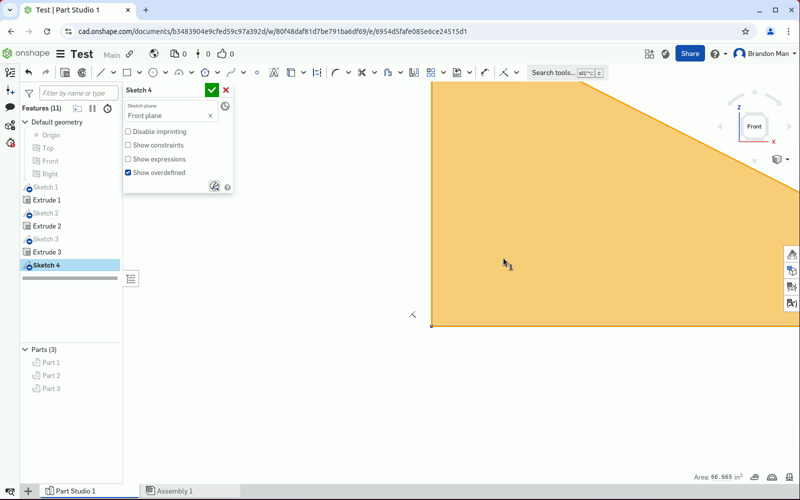
scroll(-6)
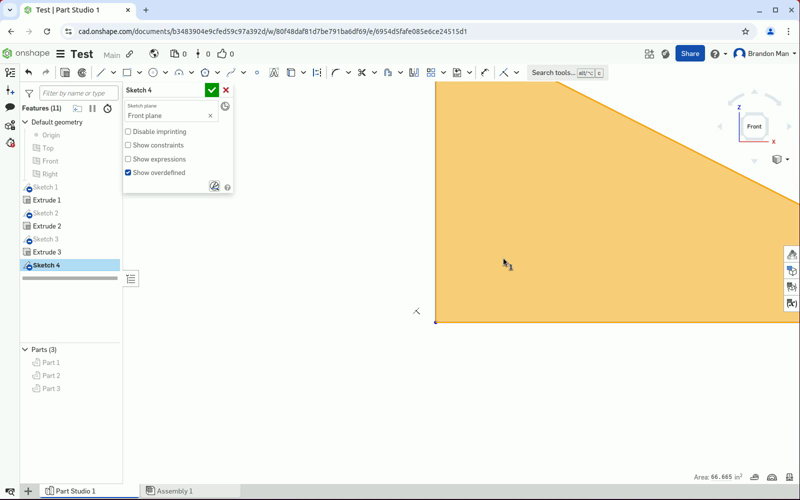
scroll(-6)
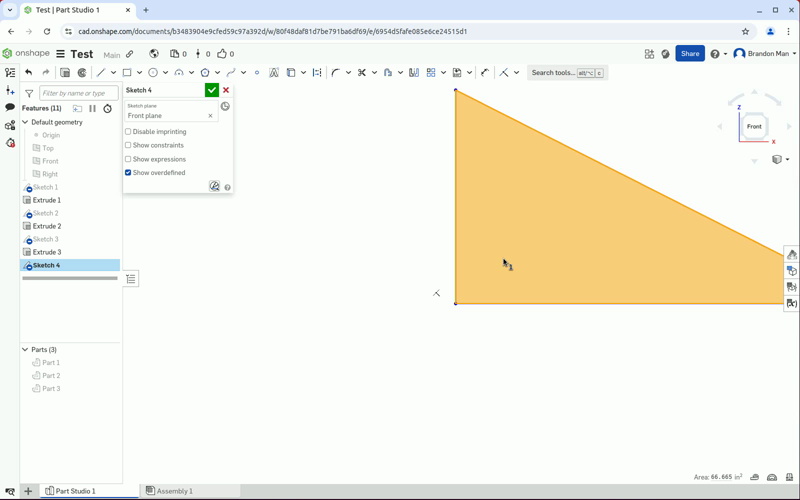
scroll(-6)
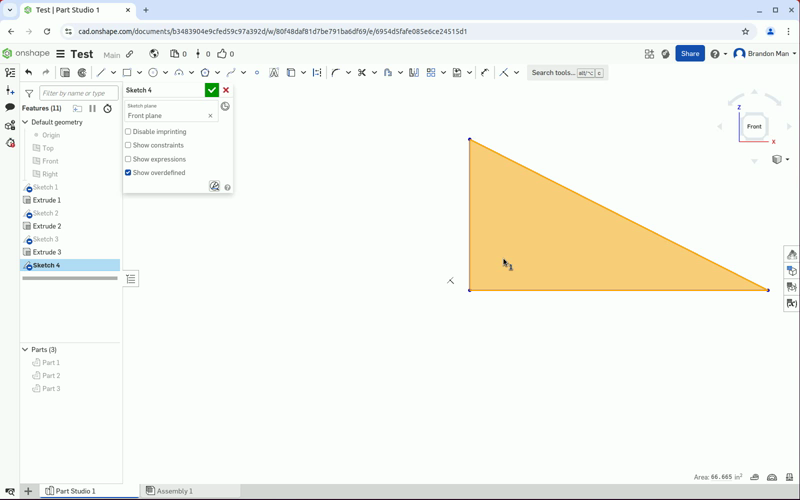
scroll(-6)
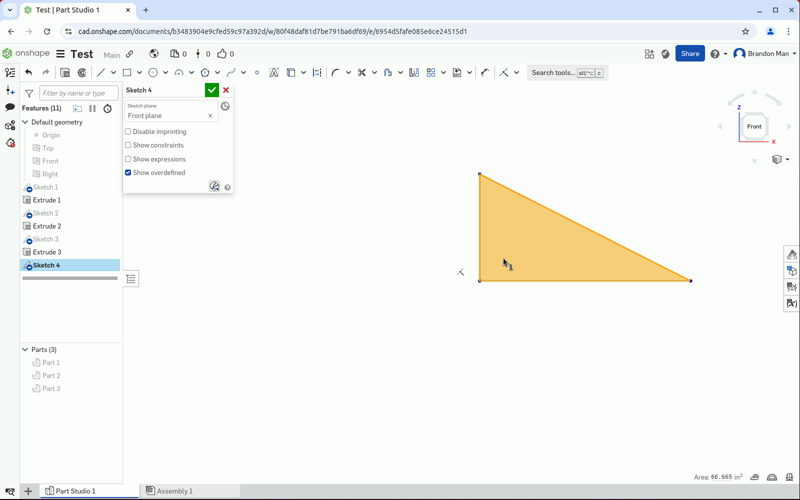
scroll(-6)
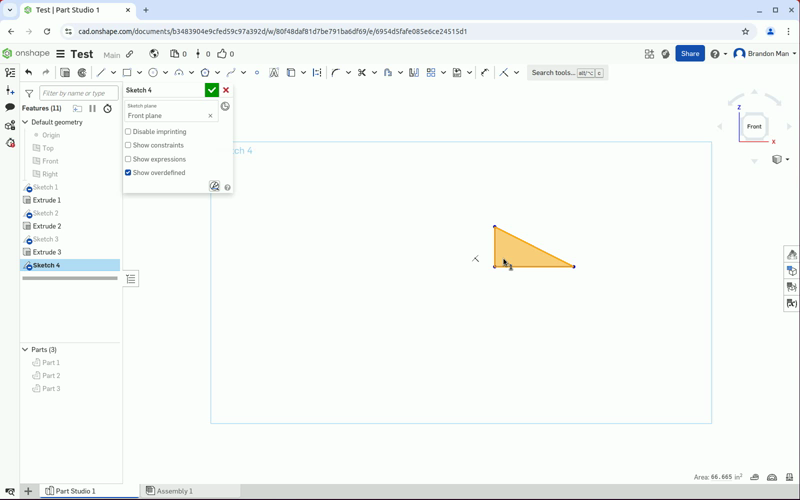
mouse_move(73, 352)
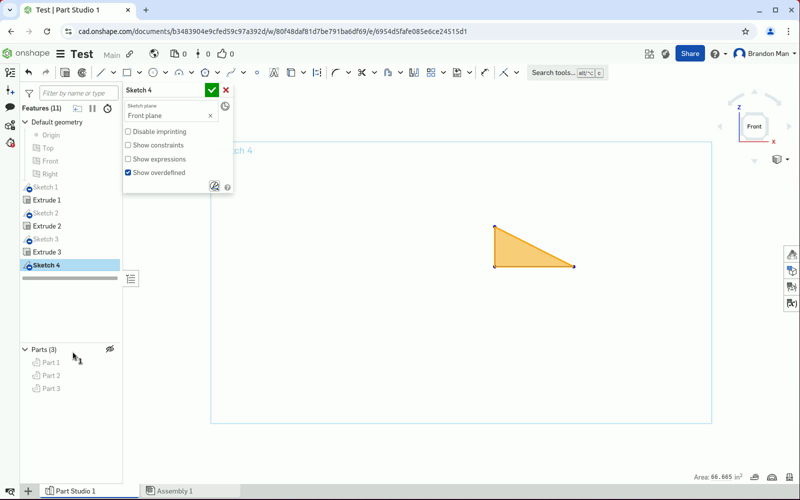
key(shift+y)
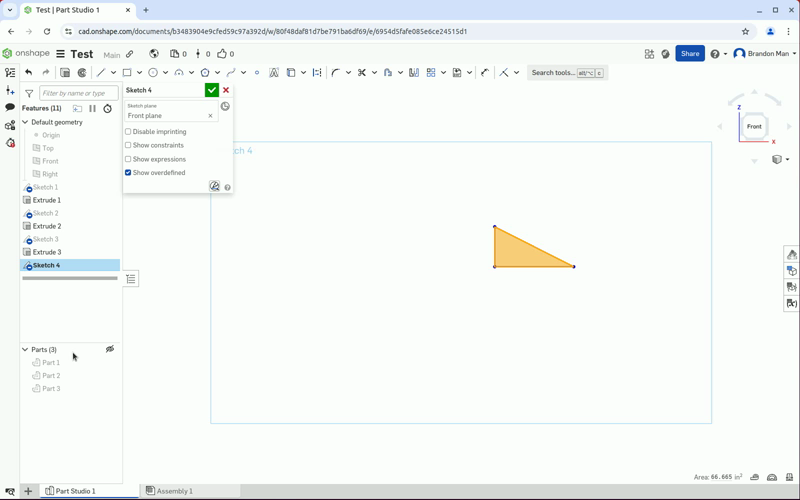
key(shift+e)
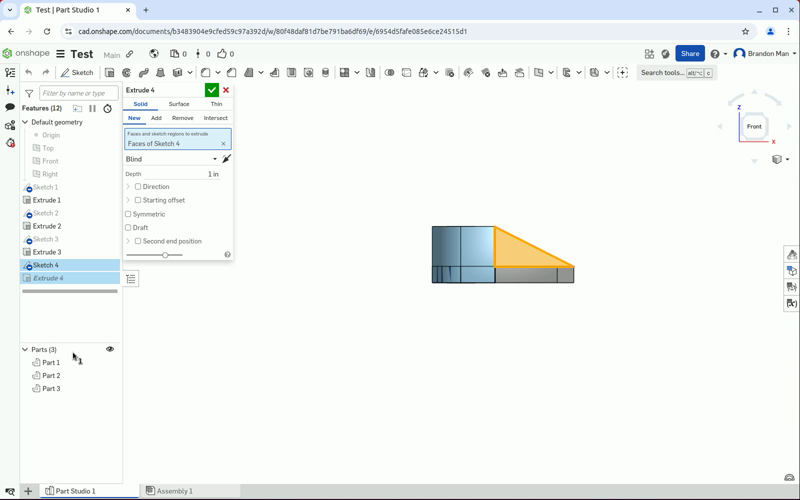
mouse_move(143, 106)
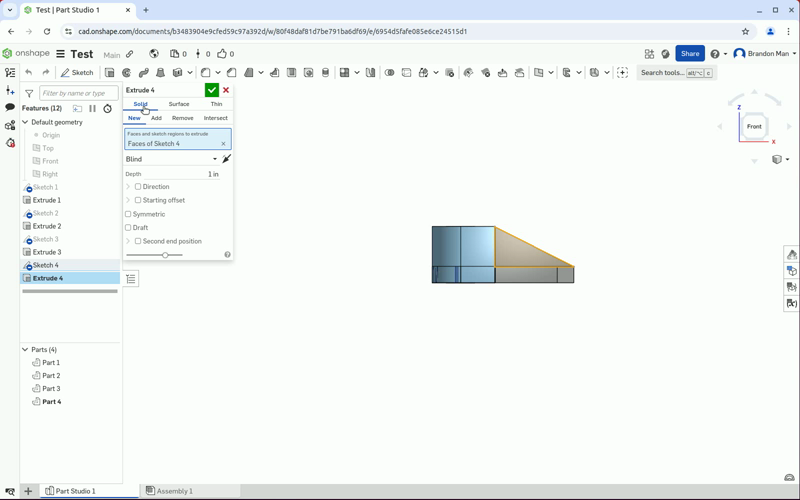
click(143, 106)
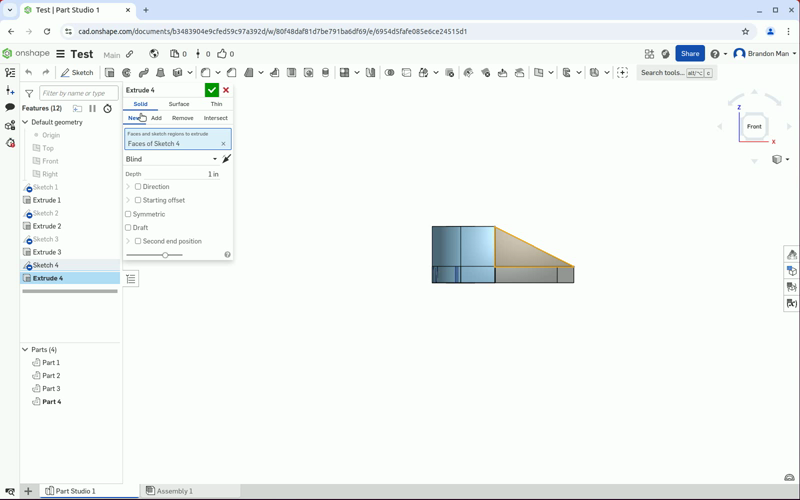
mouse_move(137, 120)
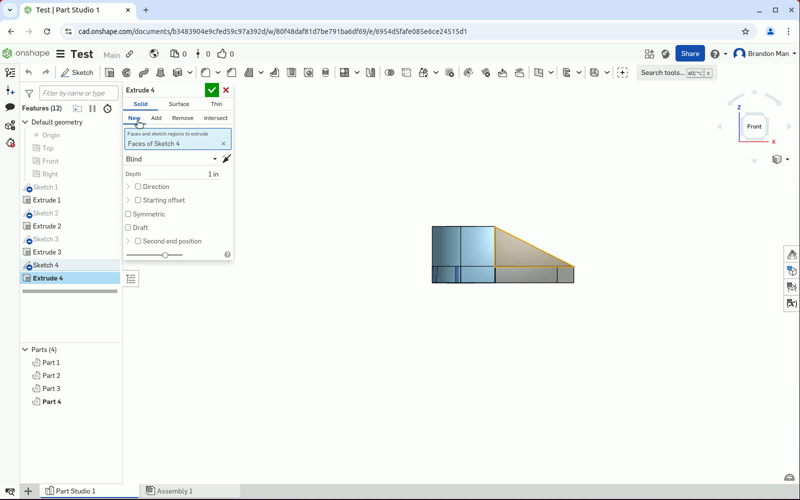
click(137, 120)
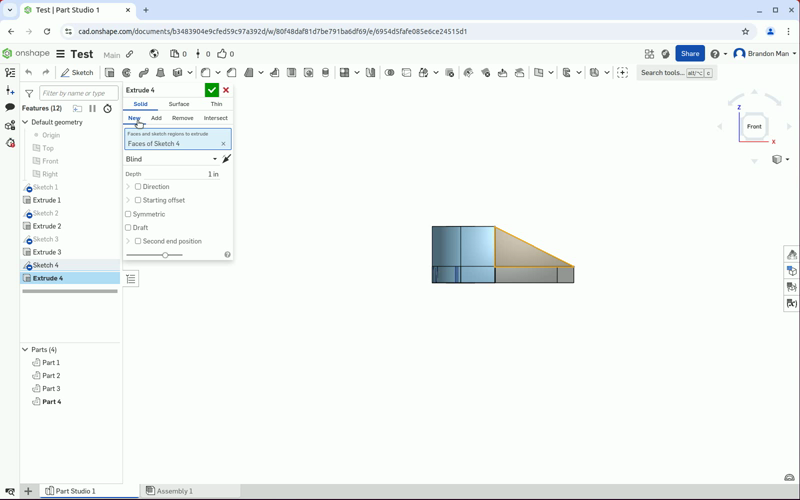
key(tab, 4)
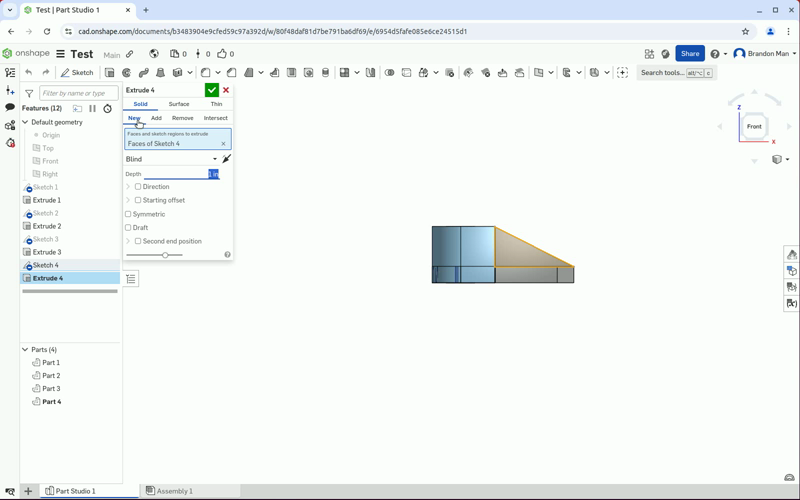
text(1.444)
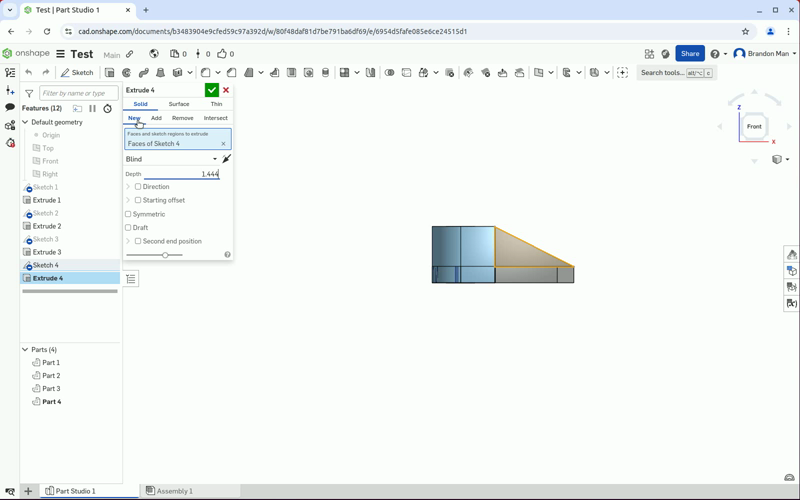
key(tab, 3)
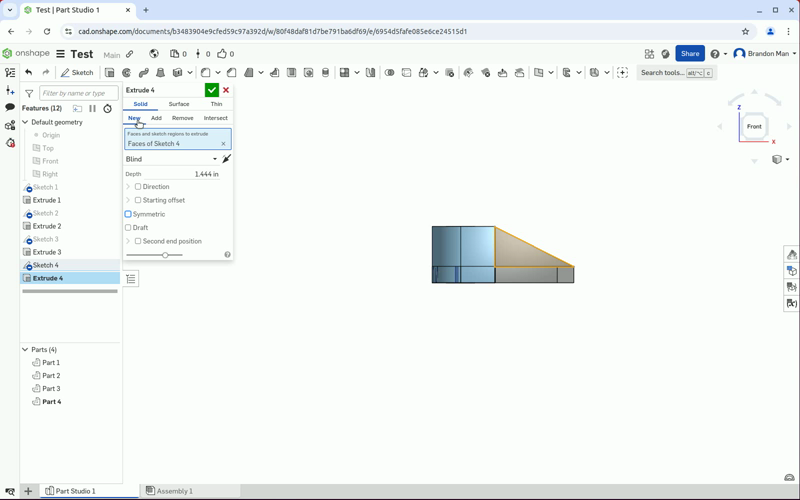
key(space)
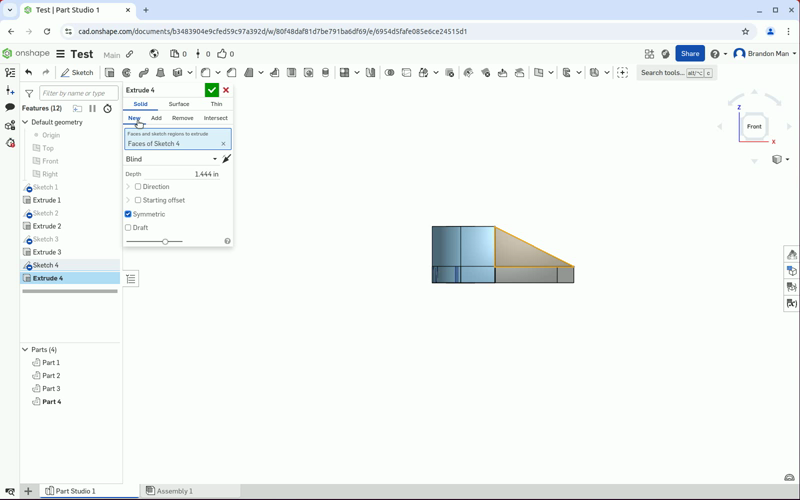
key(enter)
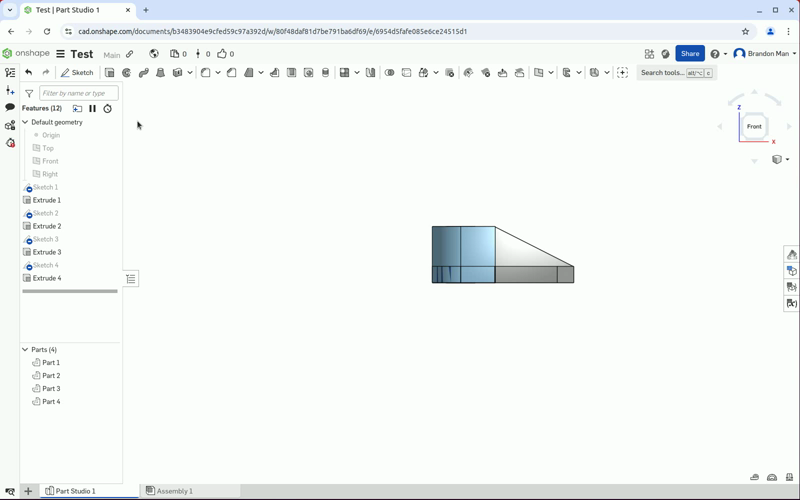
key(shift+h)
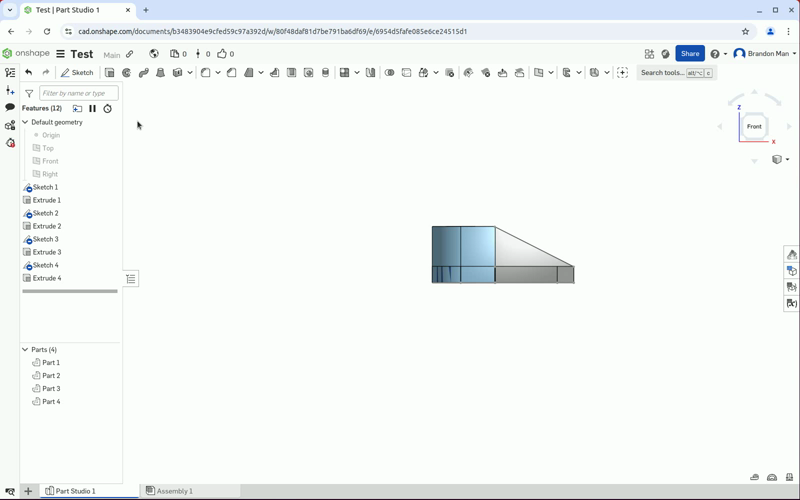
key(shift+h)
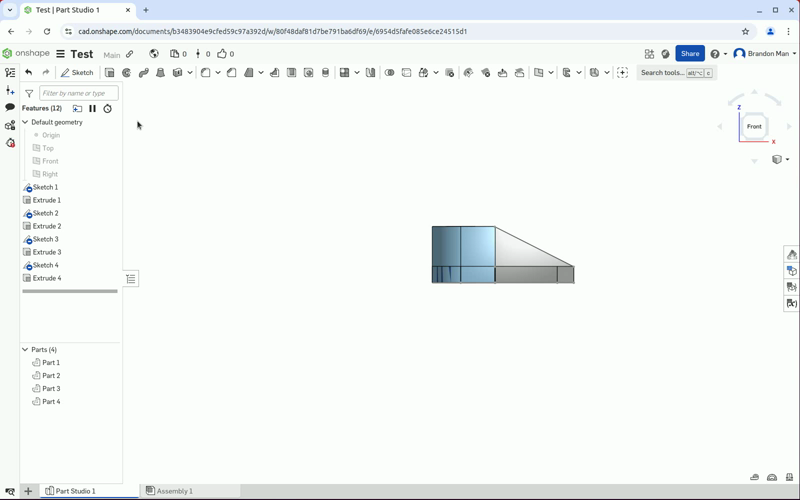
key(shift+7)
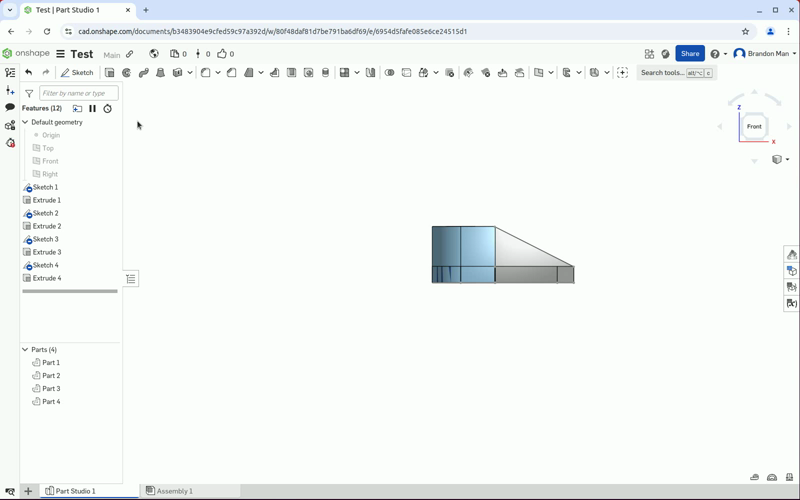
key(left, 2)
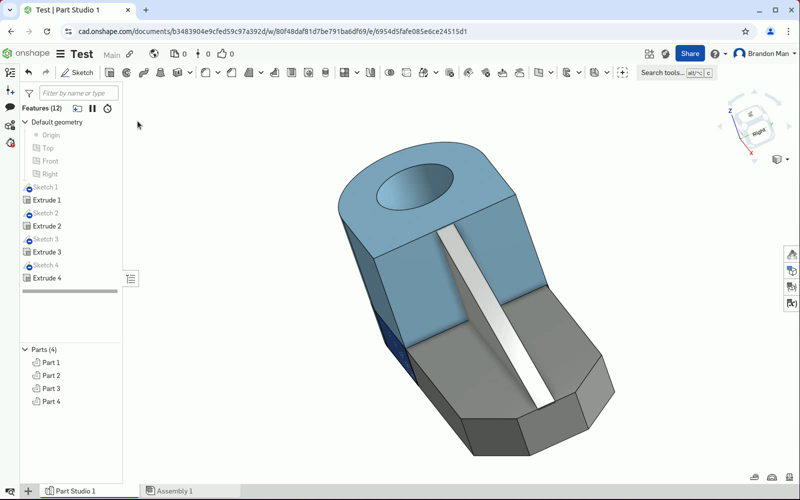
key(down, 2)
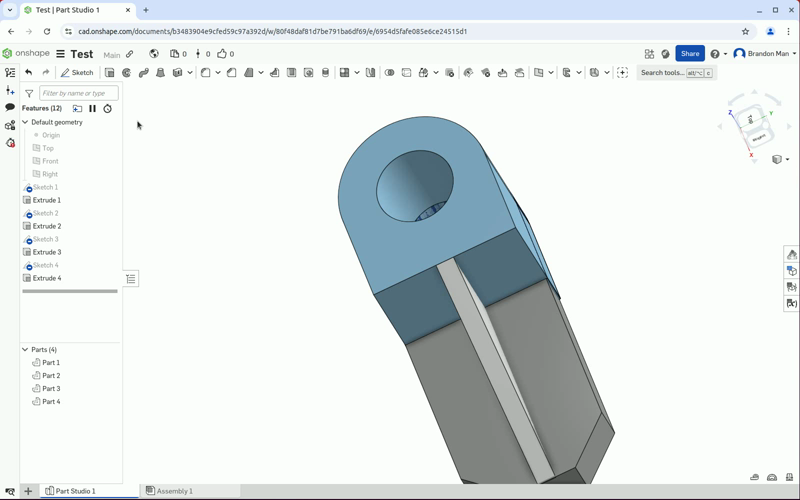
key(up, 2)
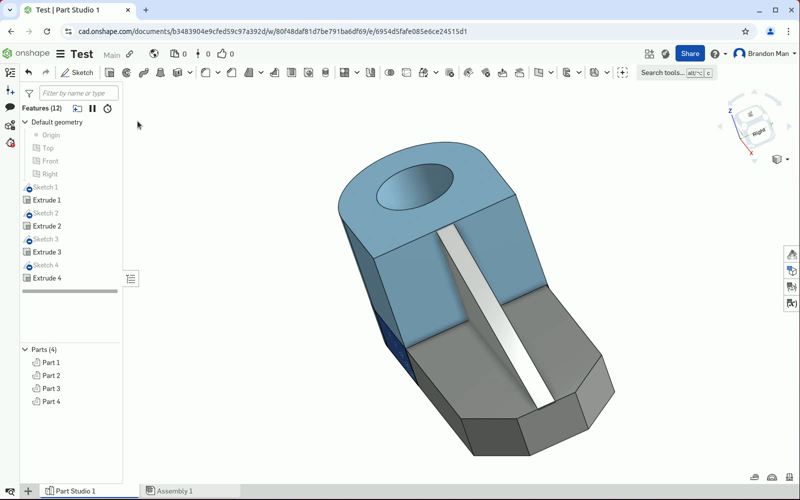
key(right, 2)
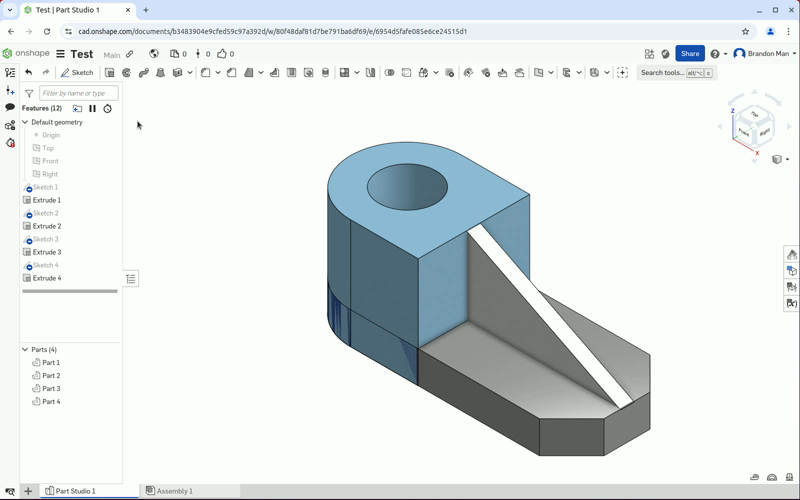
mouse_move(73, 189)
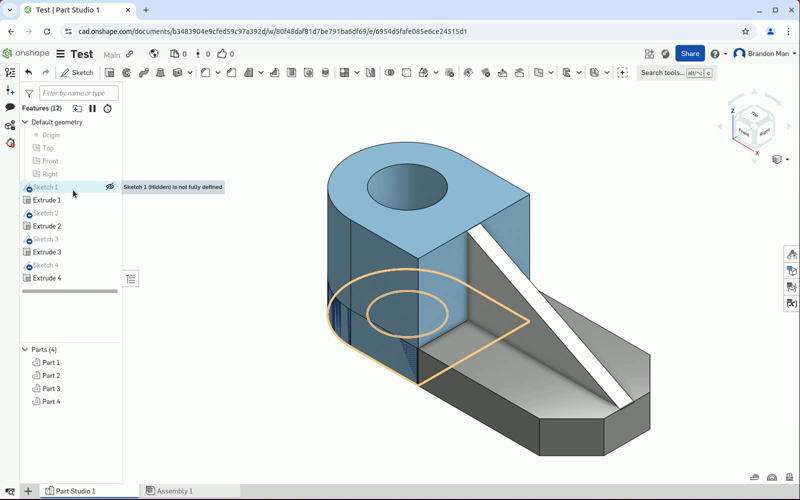
click(73, 189)